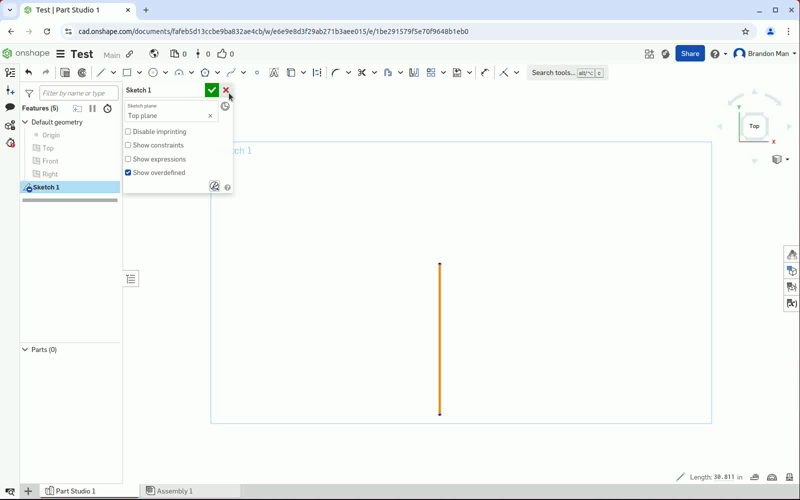
key(shift+h)
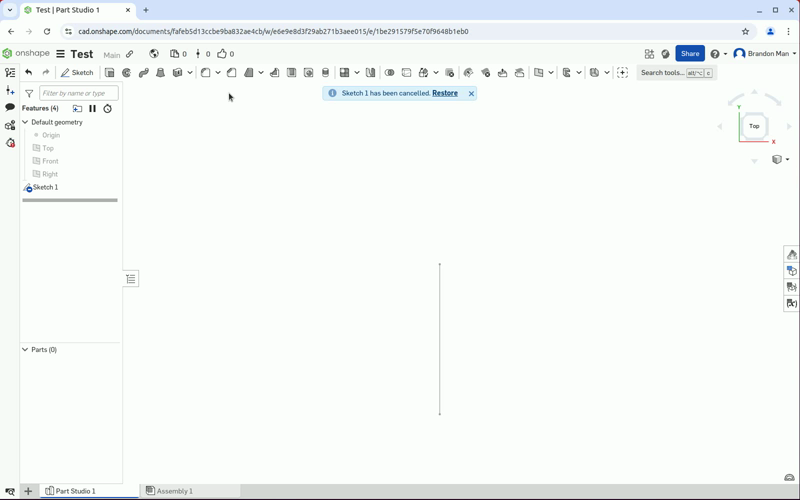
mouse_move(73, 352)
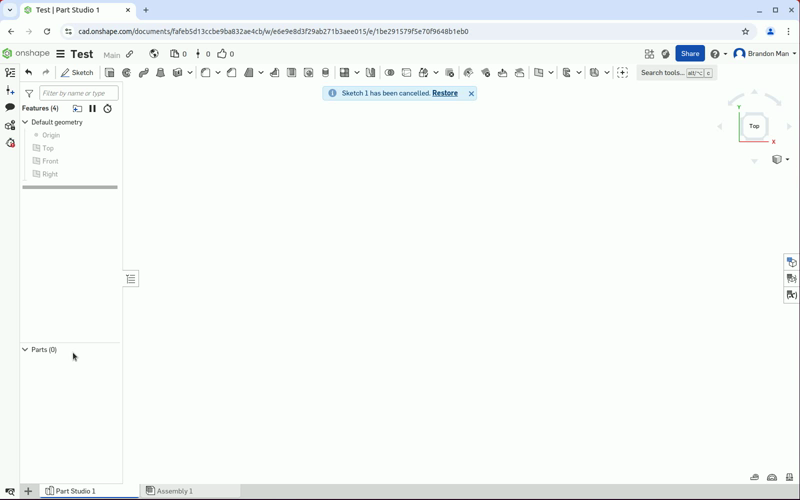
key(y)
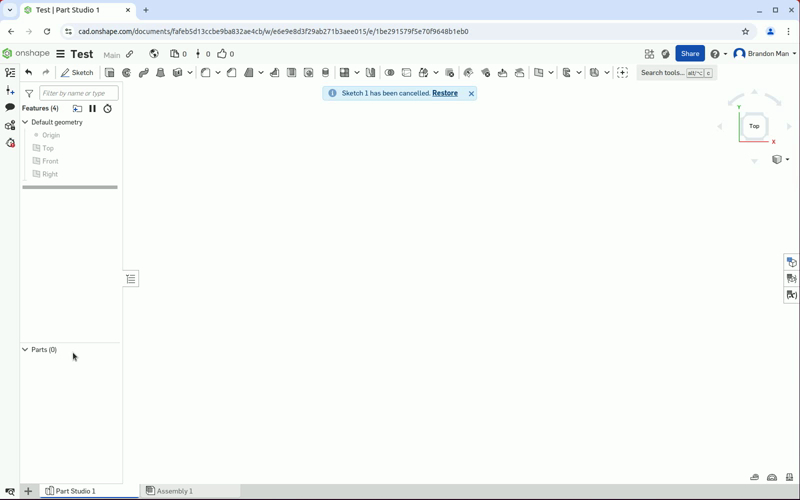
key(shift+p)
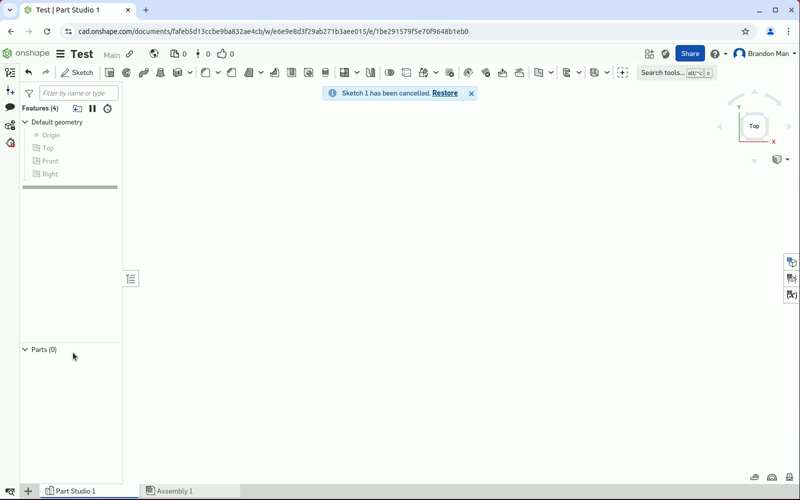
key(space)
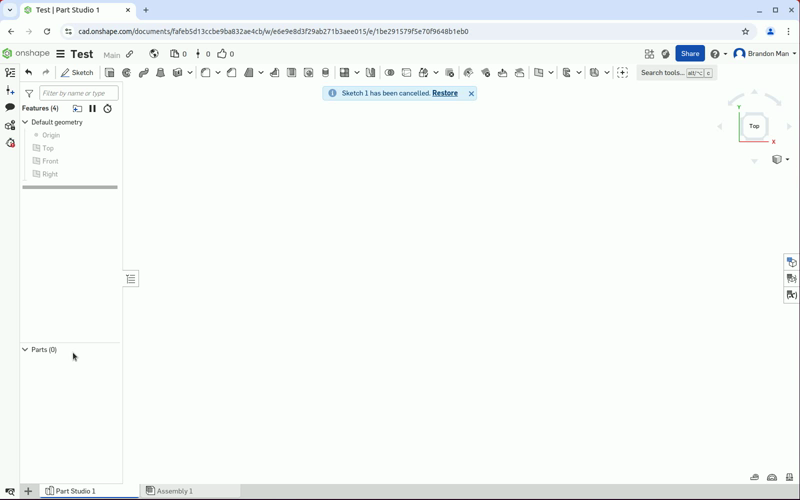
key_down(shift)
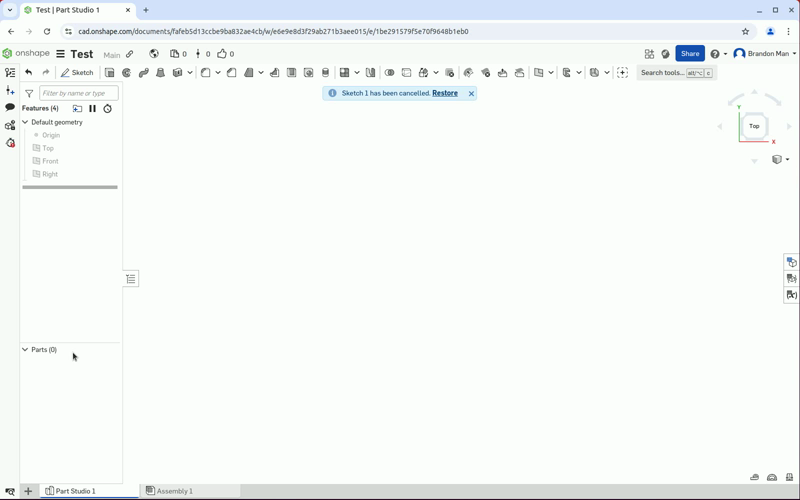
key(up)
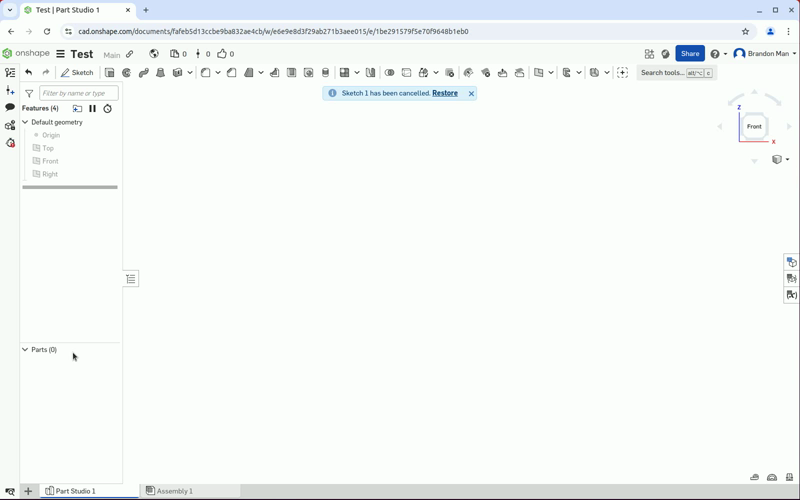
key_up(shift)
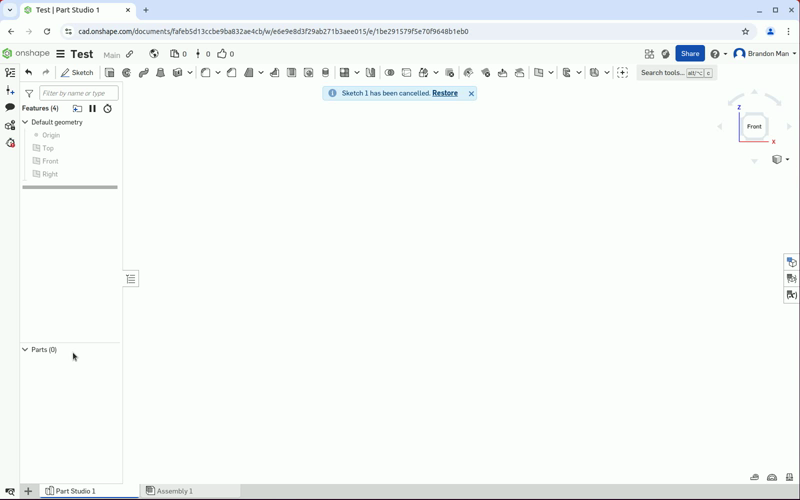
key(space)
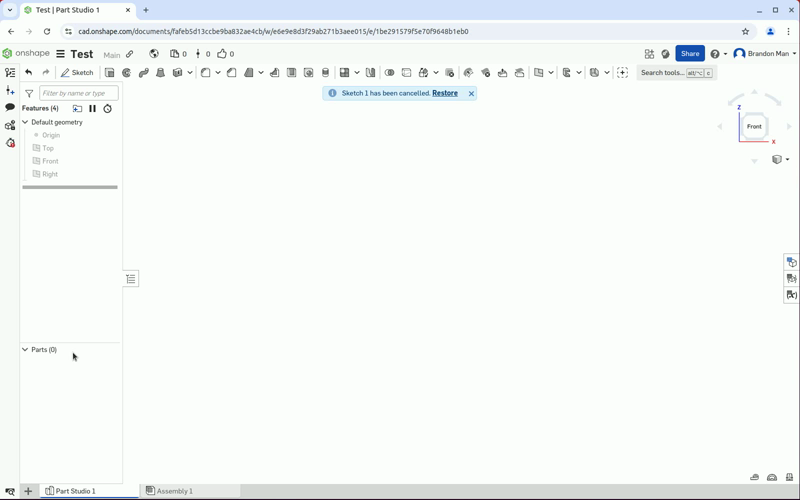
key_down(shift)
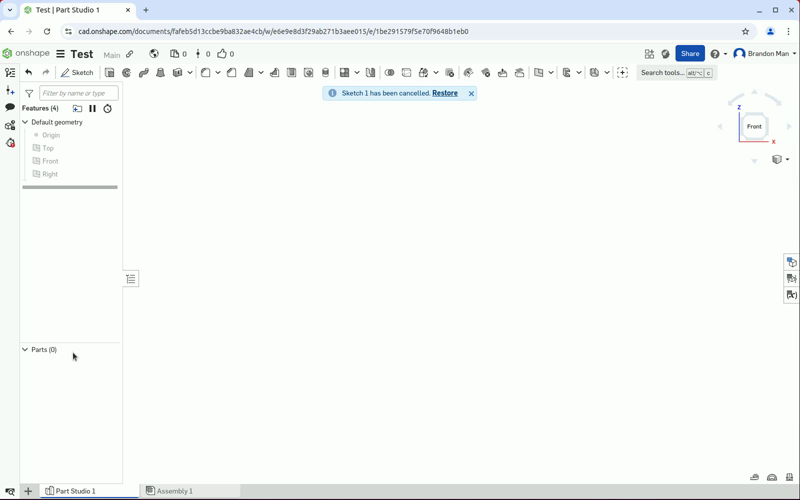
key(left)
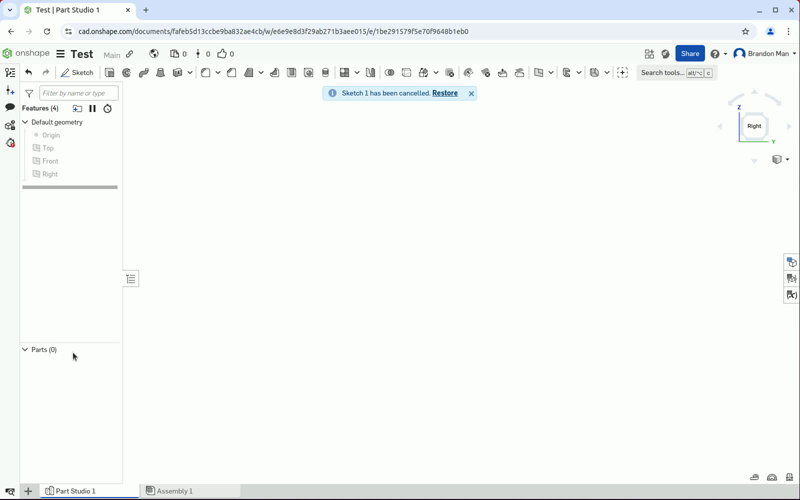
key_up(shift)
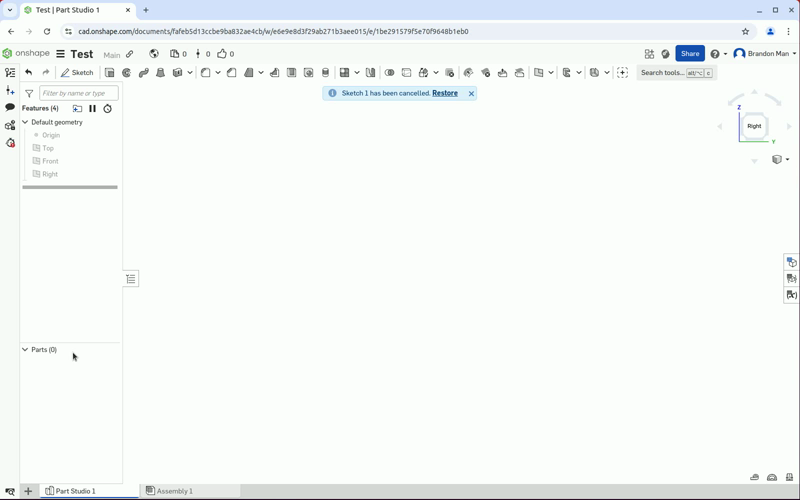
mouse_move(73, 352)
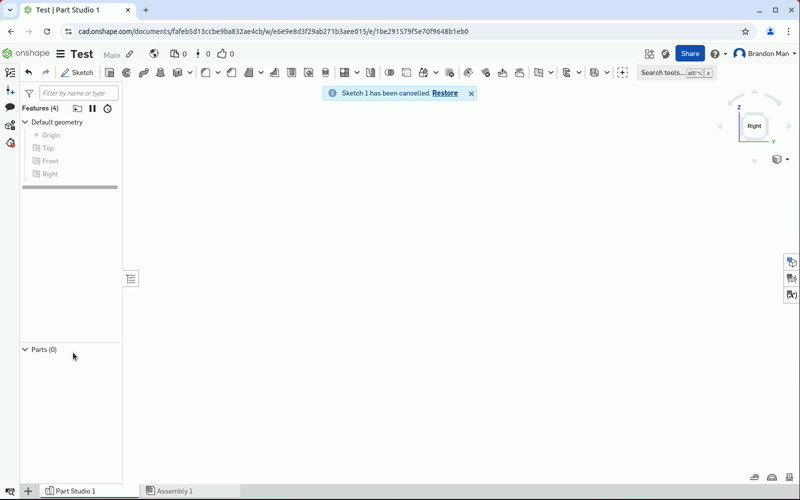
key(shift+y)
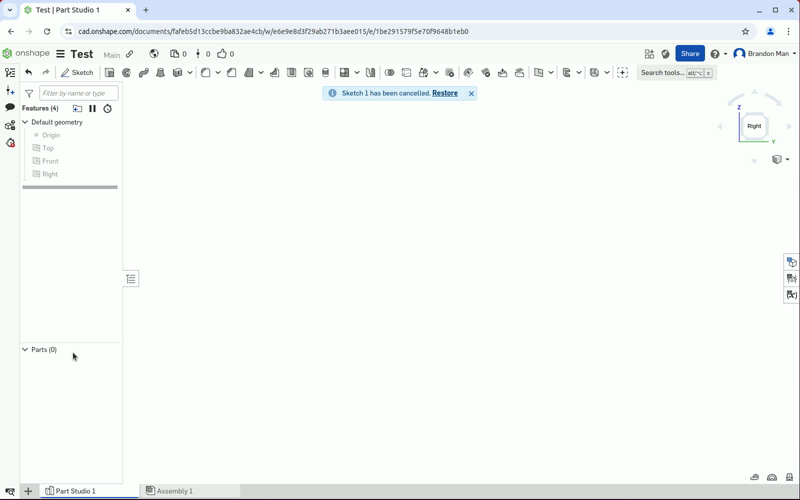
key(shift+s)
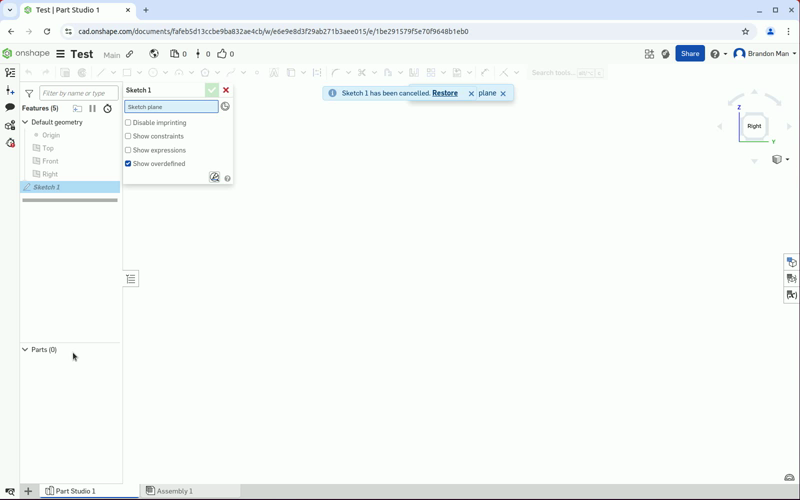
mouse_move(73, 176)
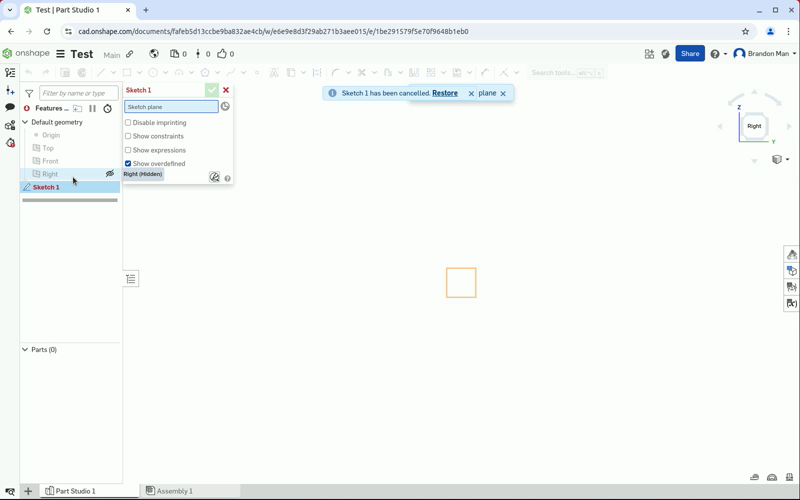
click(73, 176)
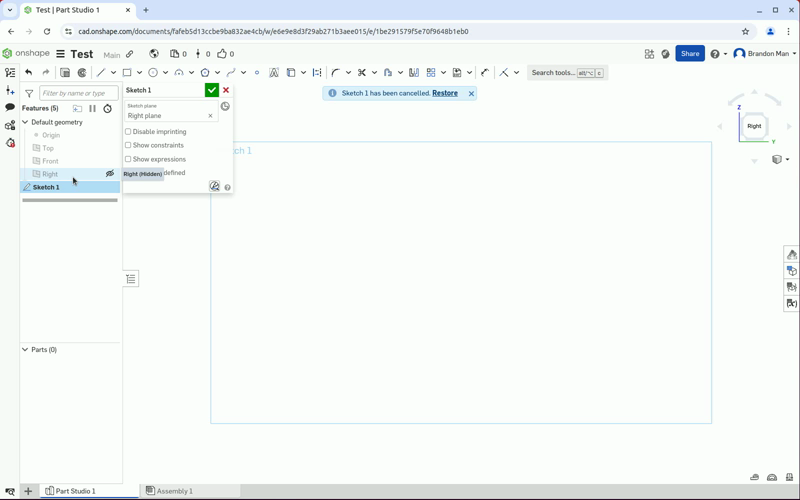
mouse_move(73, 352)
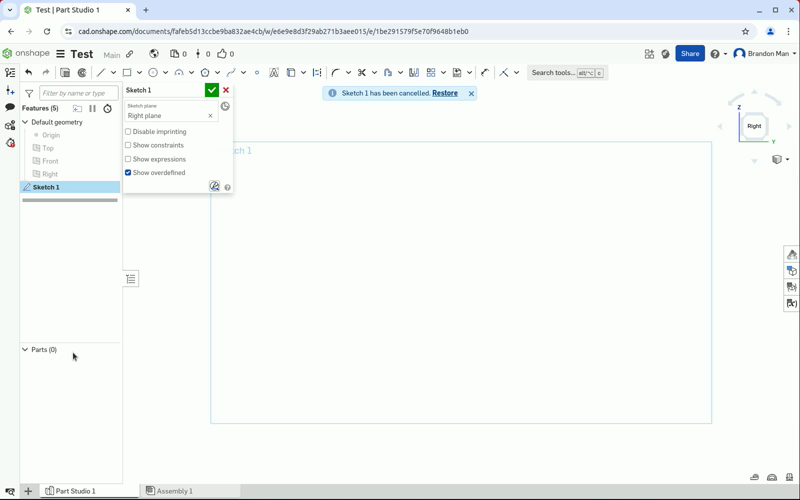
key(y)
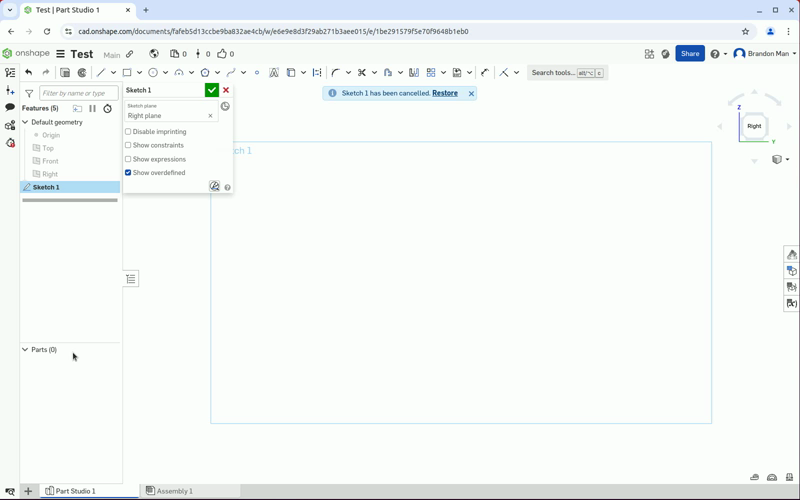
key(l)
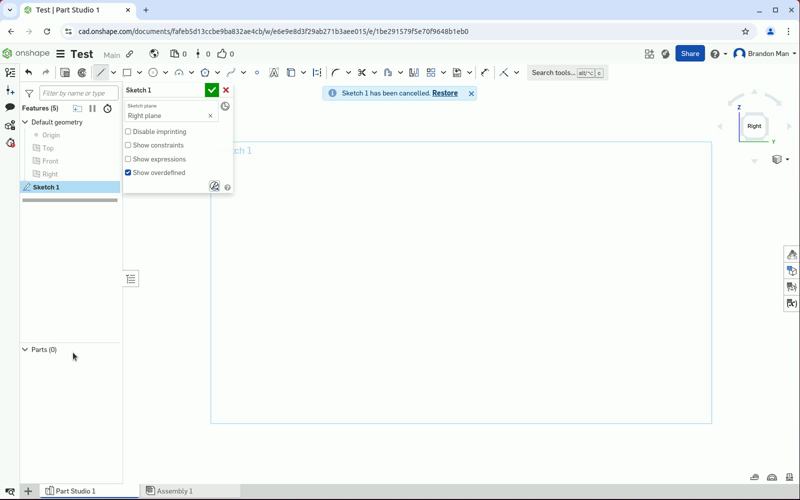
key_down(shift)
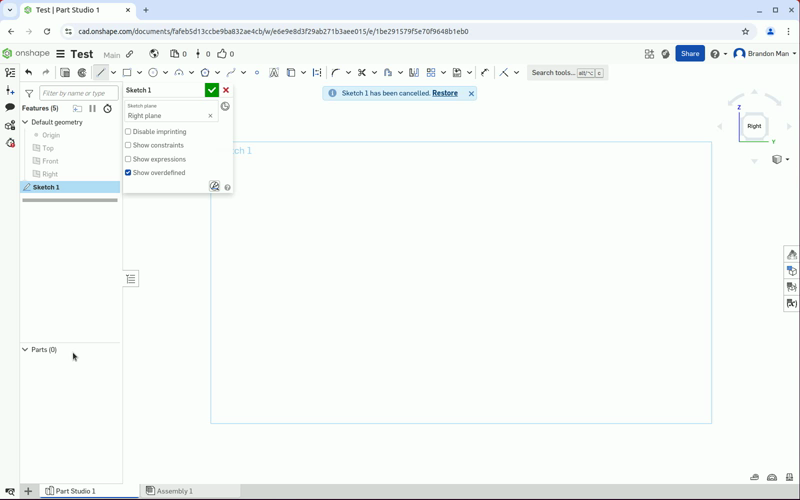
mouse_move(348, 282)
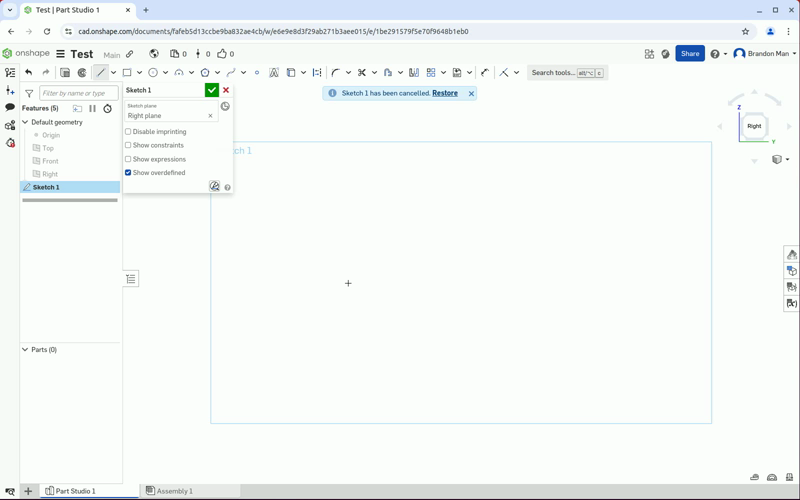
click(348, 282)
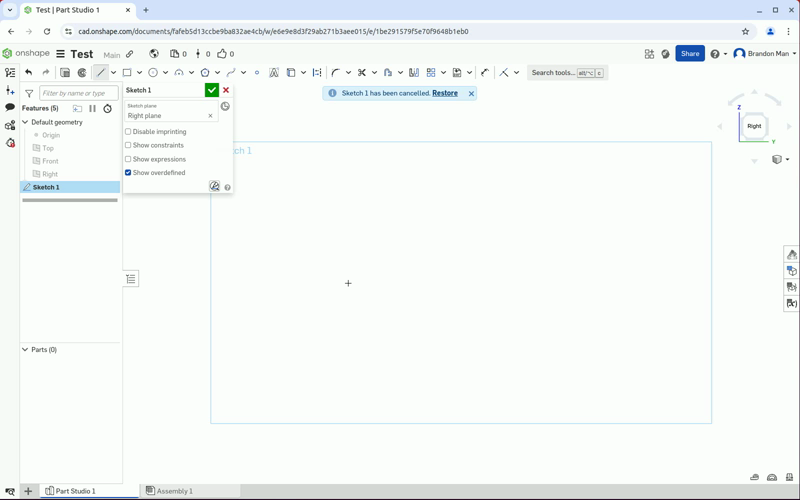
key_up(shift)
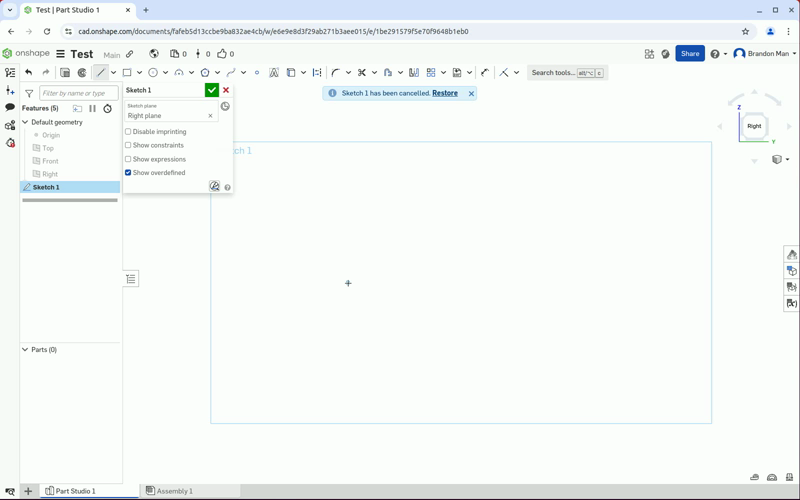
key_down(shift)
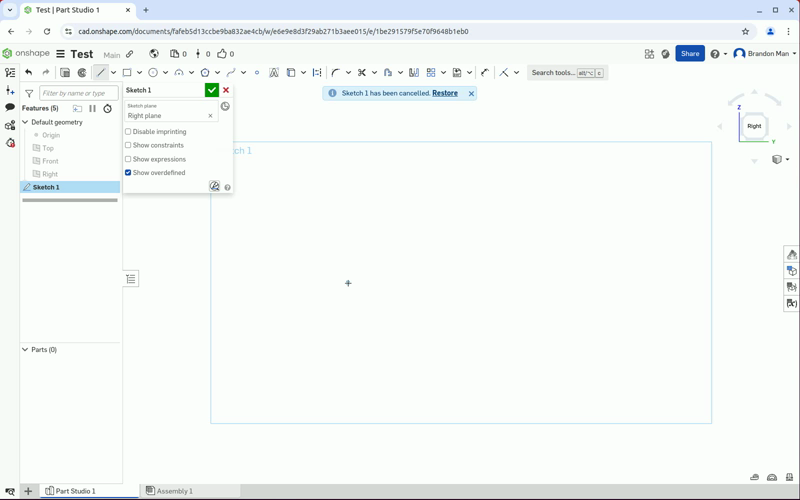
mouse_move(378, 282)
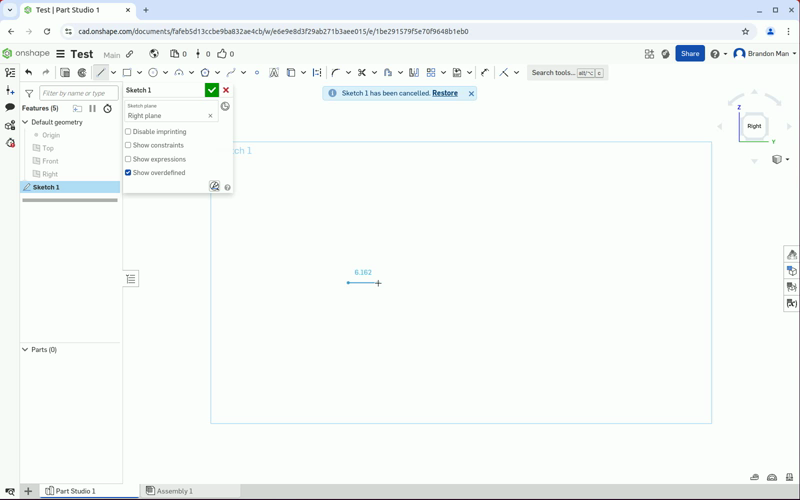
mouse_move(366, 282)
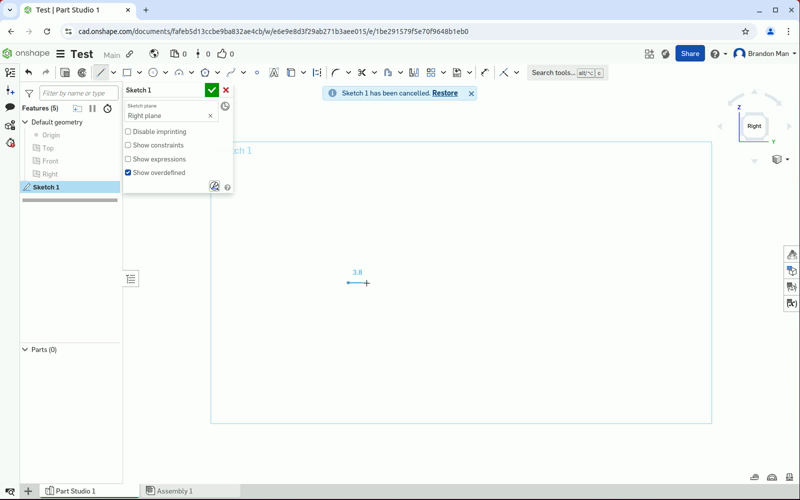
click(366, 282)
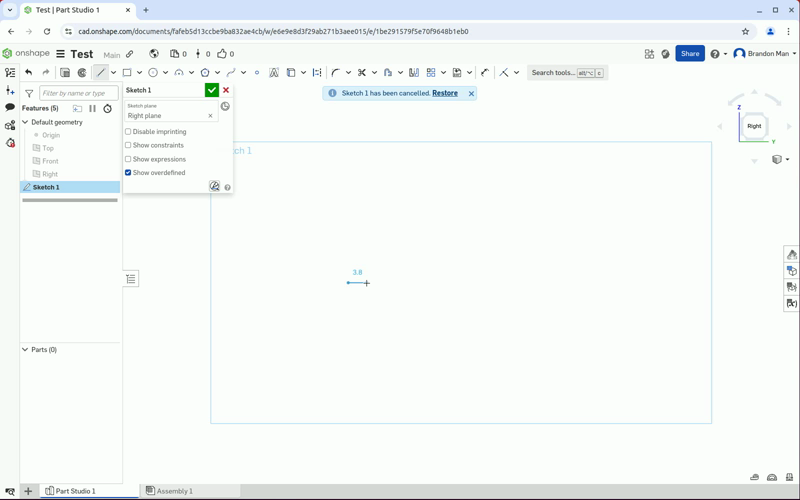
key_up(shift)
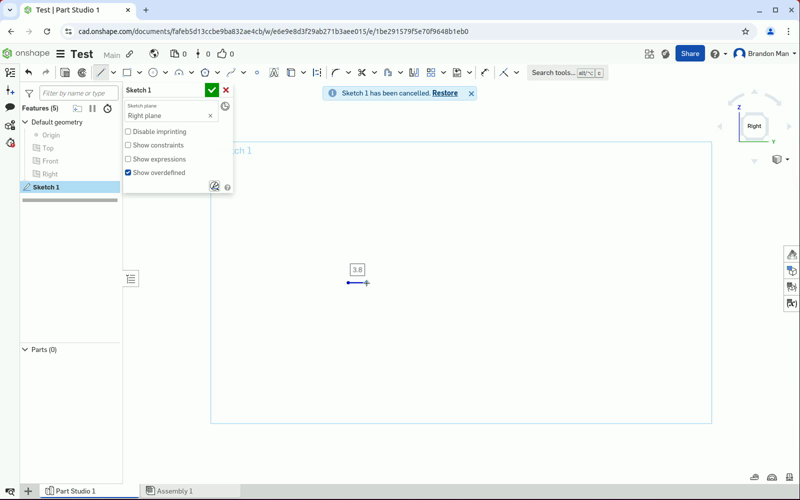
key(esc)
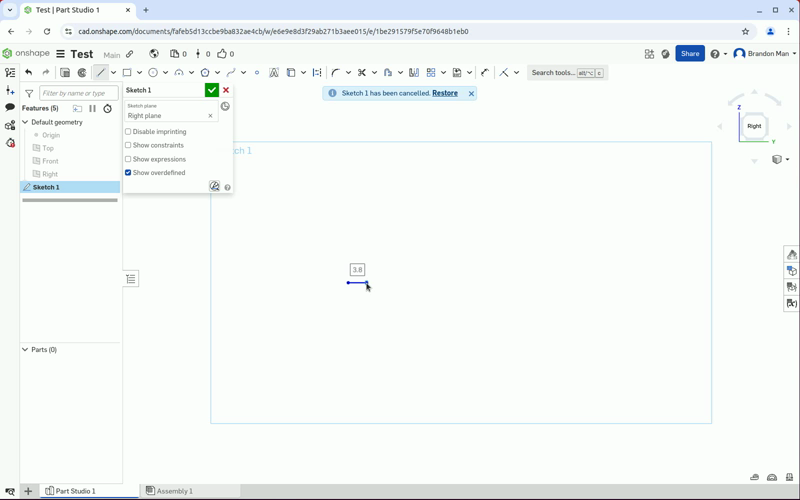
key(a)
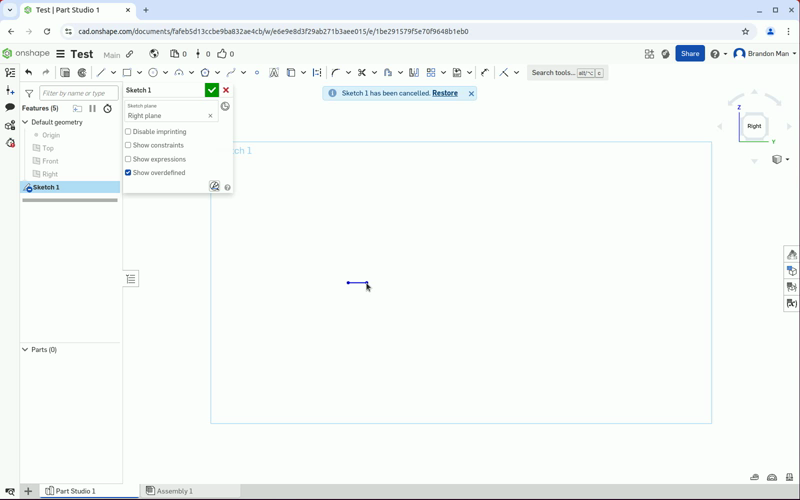
mouse_move(366, 282)
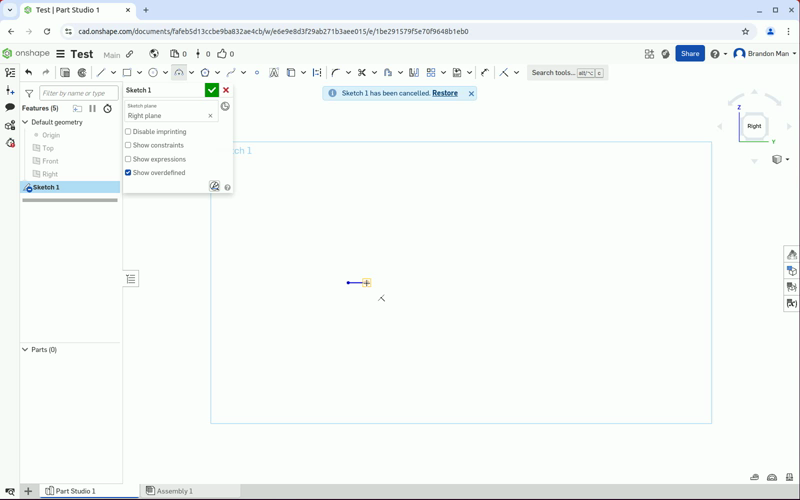
click(366, 282)
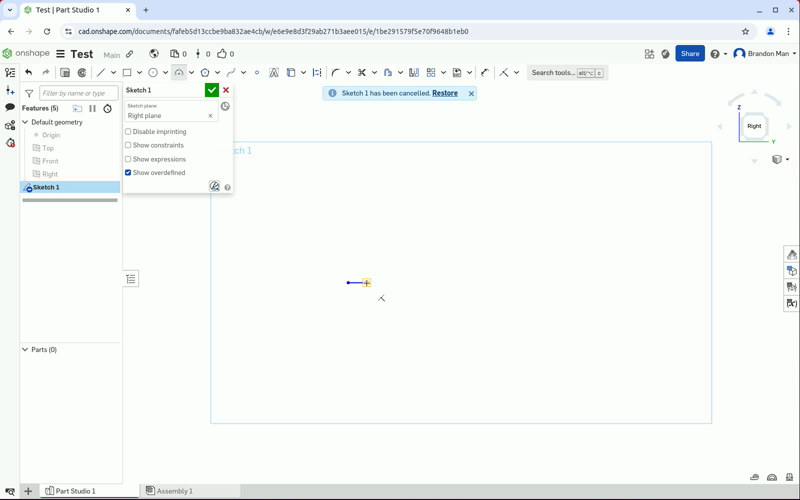
key_down(shift)
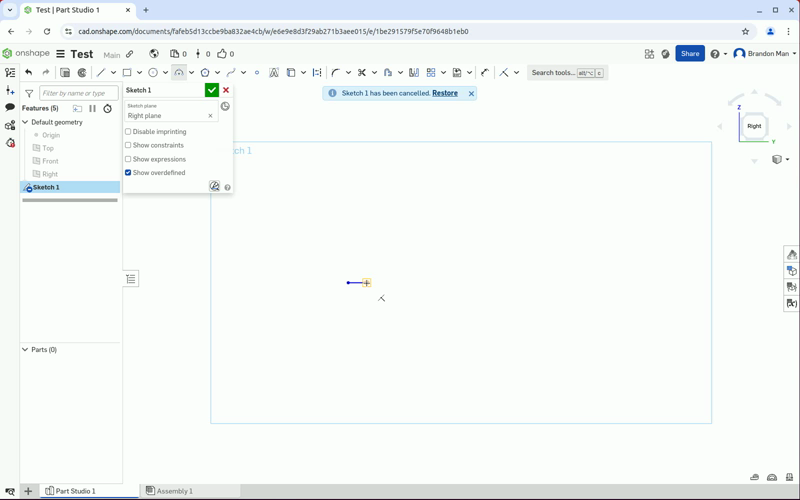
mouse_move(392, 282)
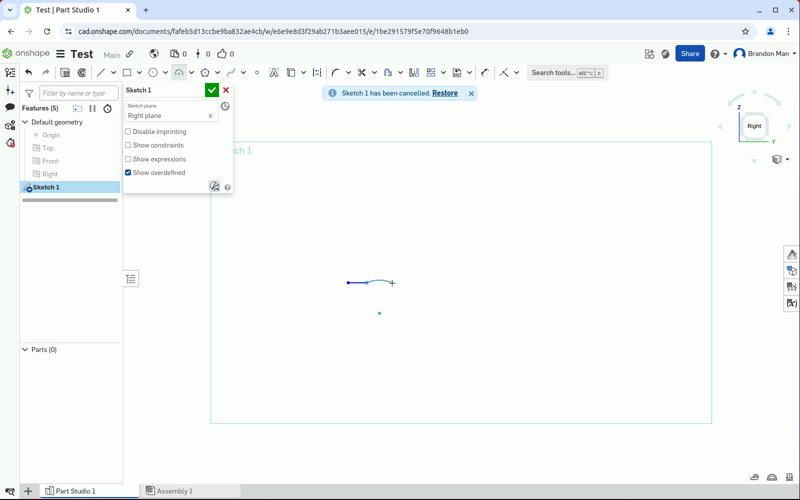
click(392, 282)
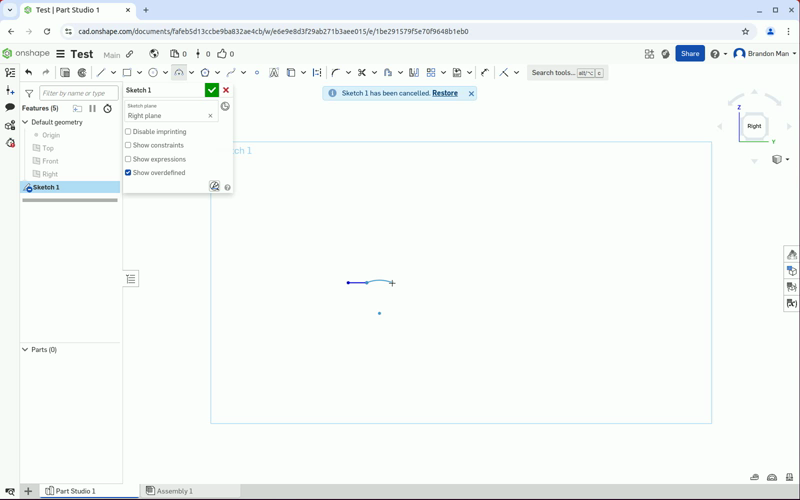
mouse_move(379, 295)
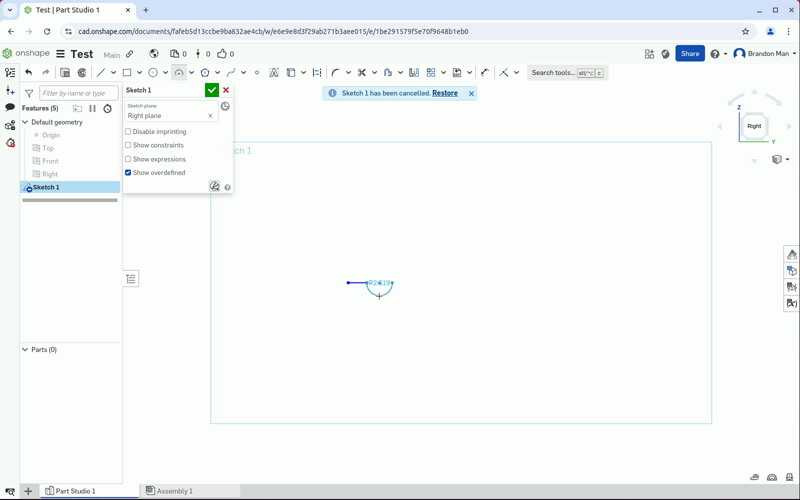
click(379, 295)
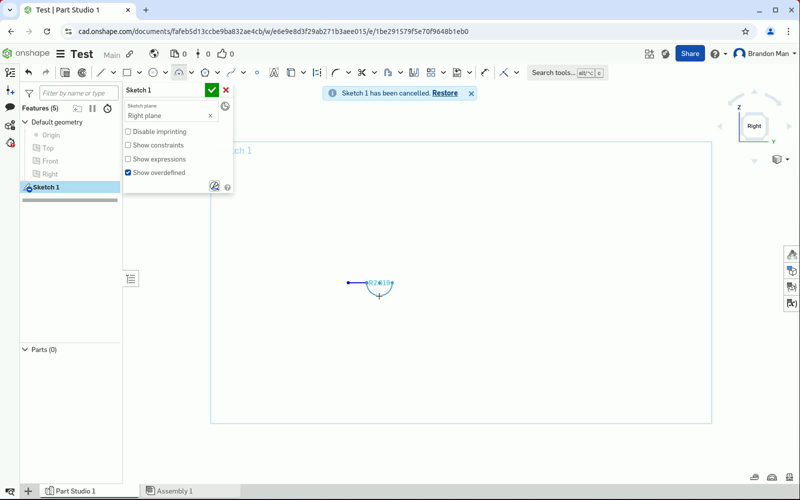
key_up(shift)
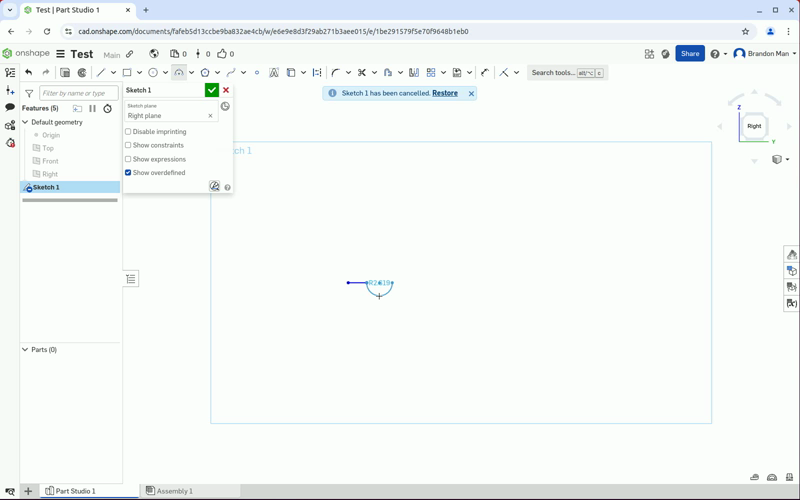
key(esc)
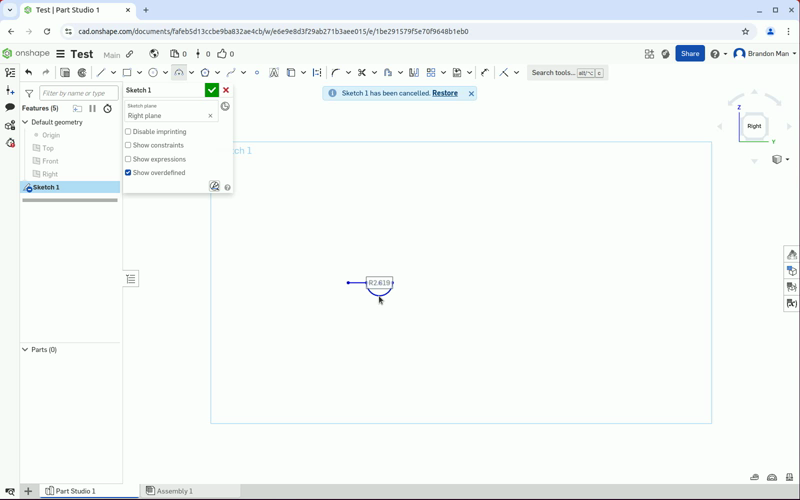
key(l)
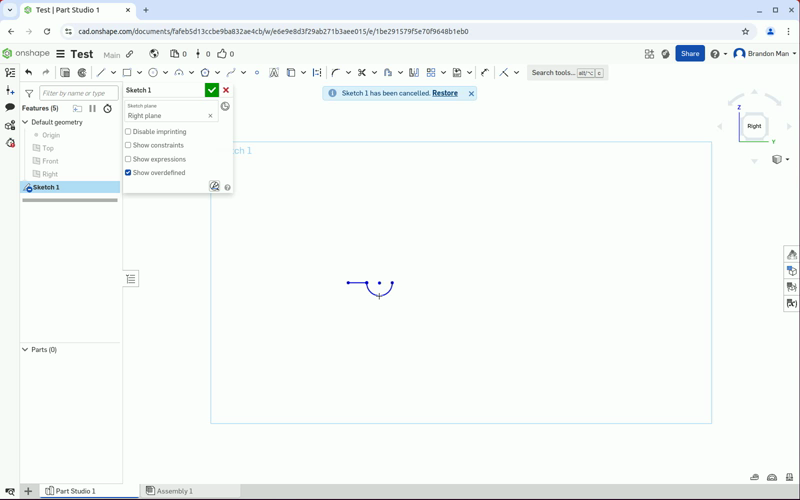
mouse_move(392, 282)
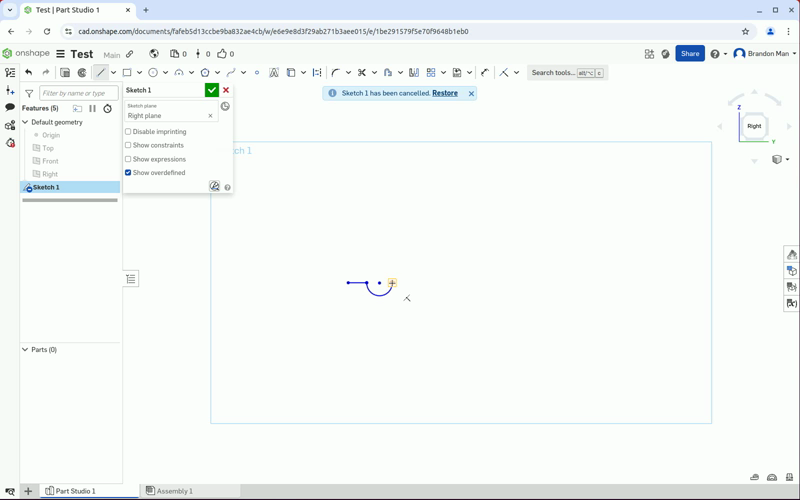
click(392, 282)
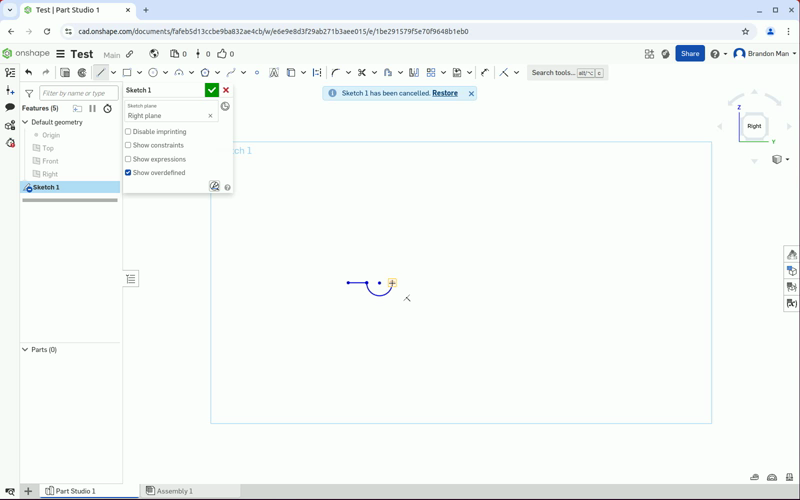
key_down(shift)
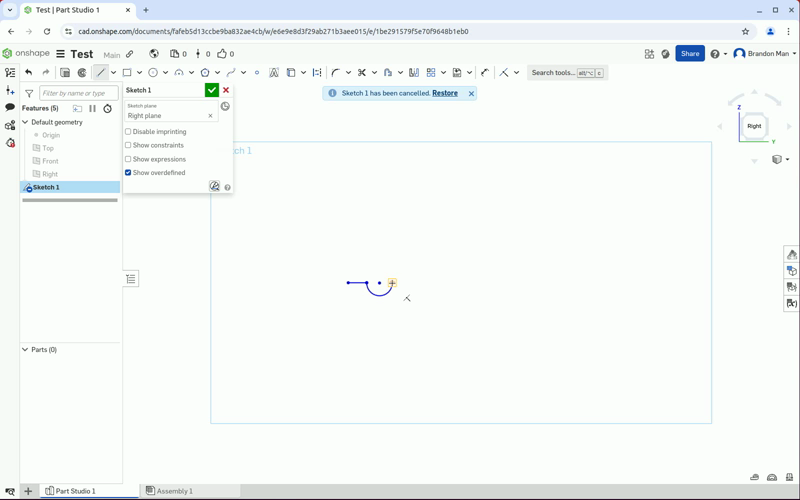
mouse_move(422, 282)
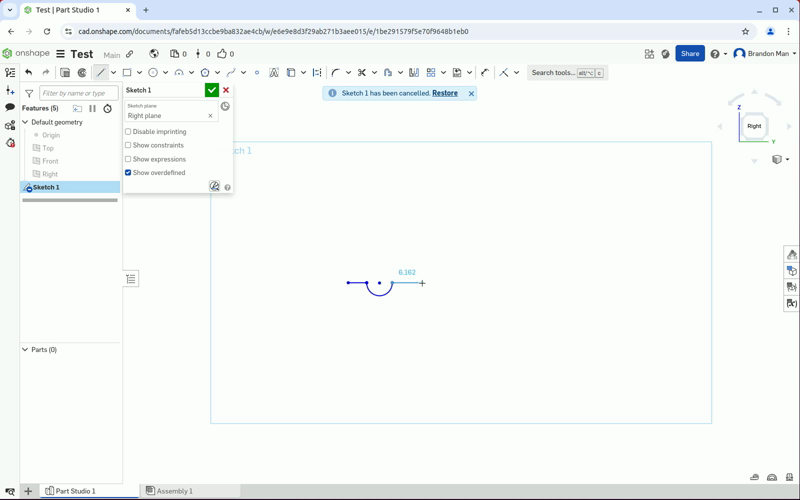
mouse_move(415, 282)
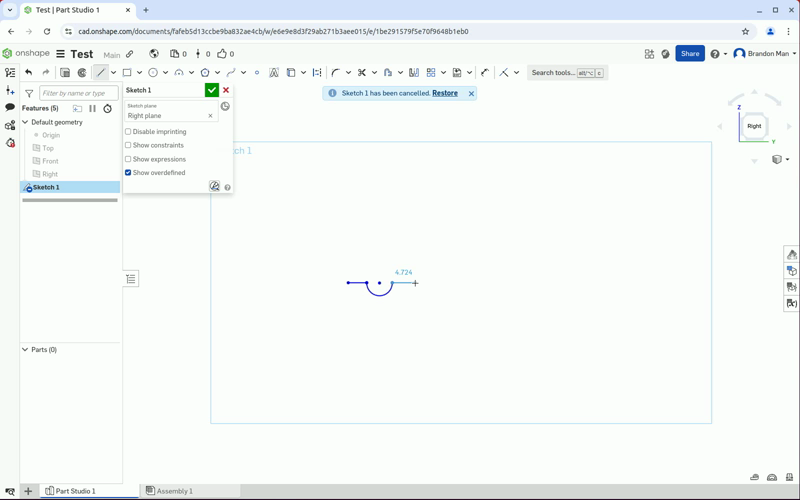
click(415, 282)
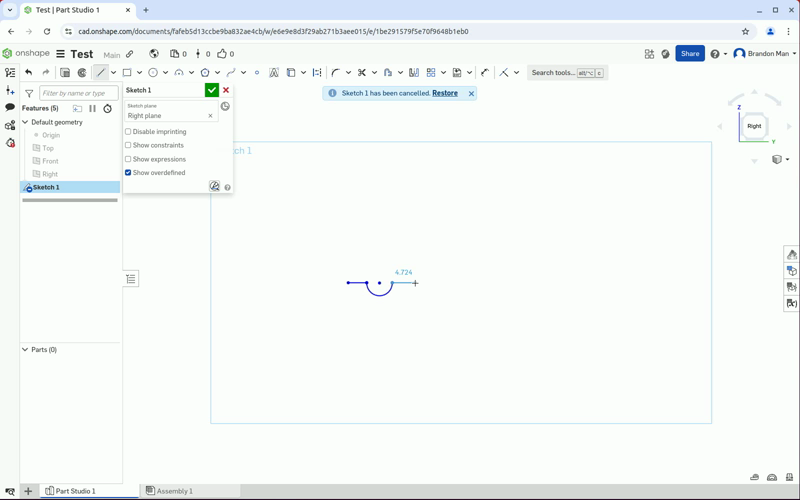
key_up(shift)
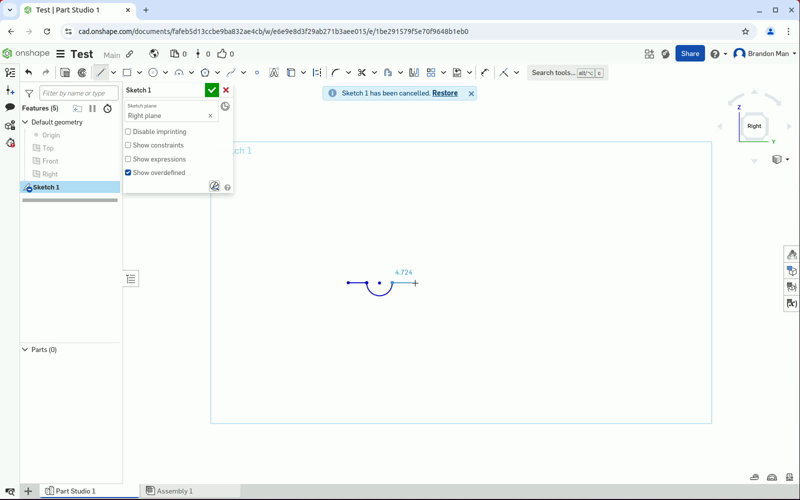
key(esc)
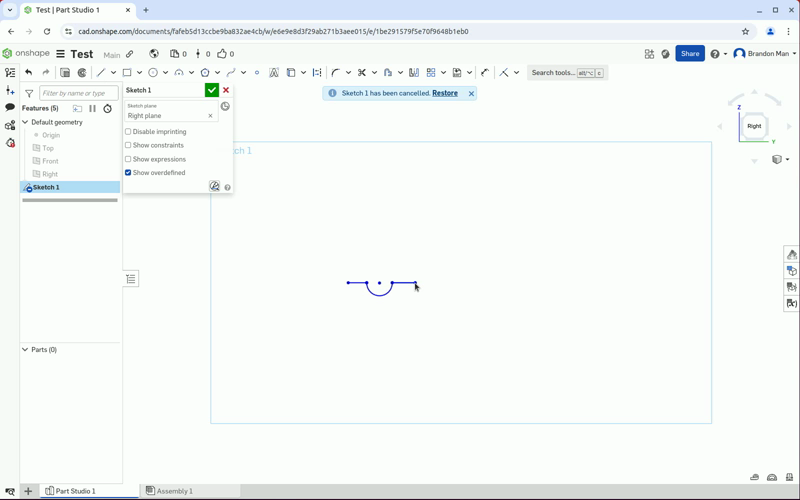
key(a)
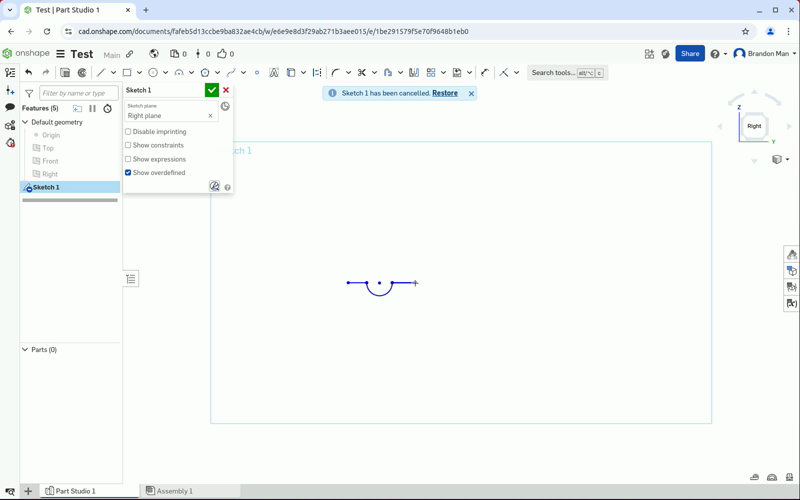
mouse_move(415, 282)
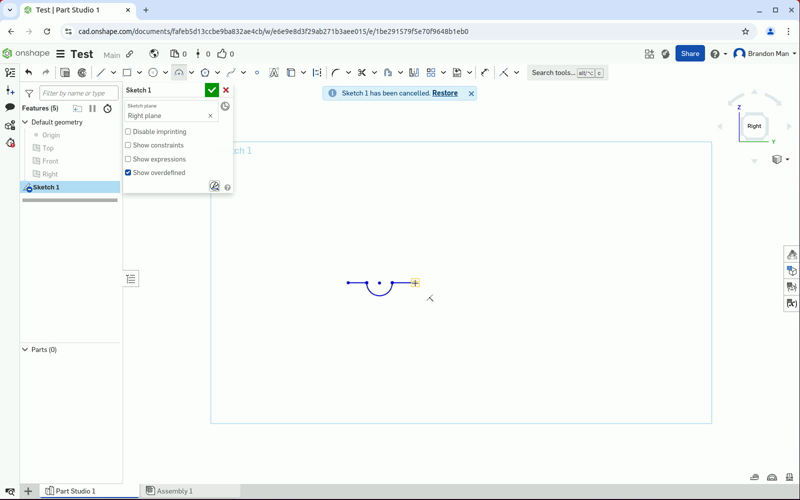
click(415, 282)
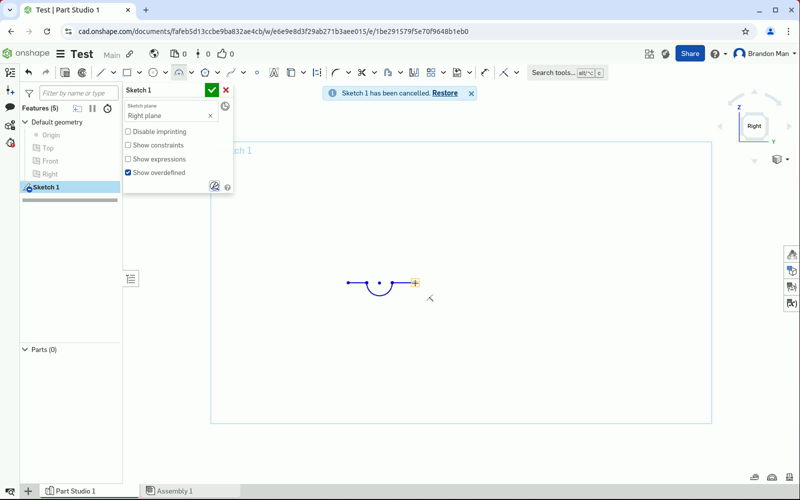
key_down(shift)
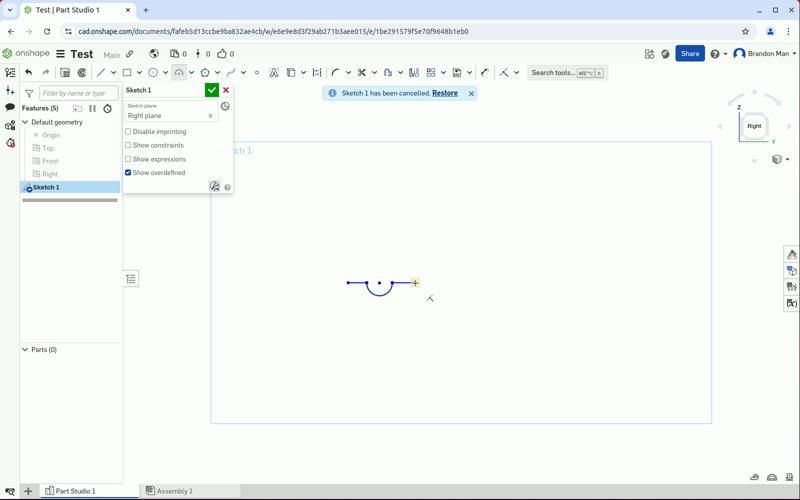
mouse_move(503, 282)
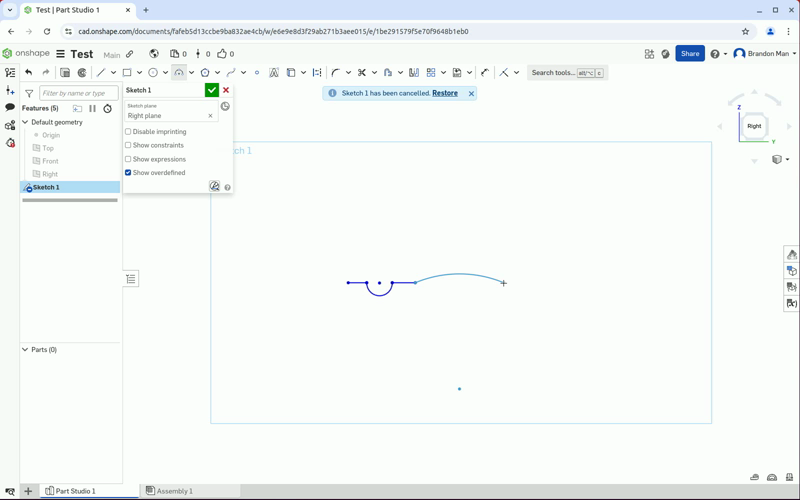
click(503, 282)
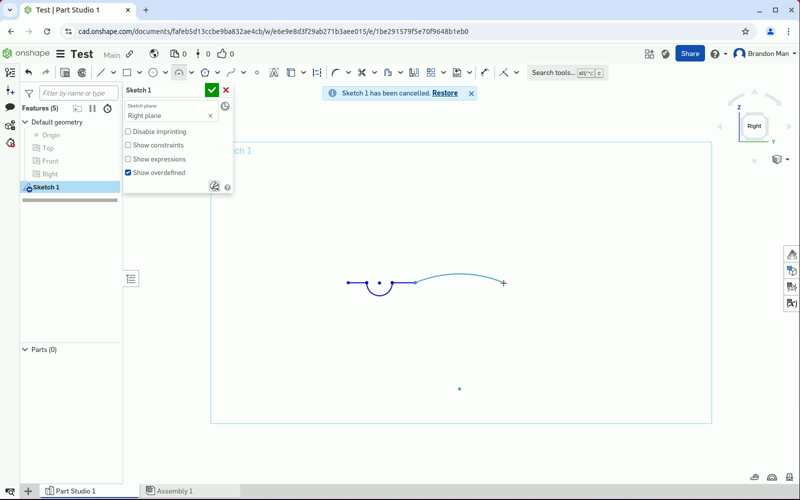
mouse_move(459, 238)
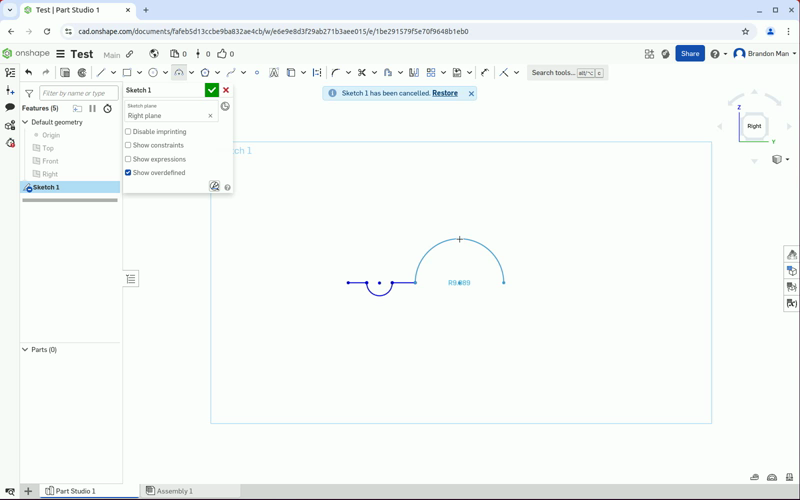
click(459, 238)
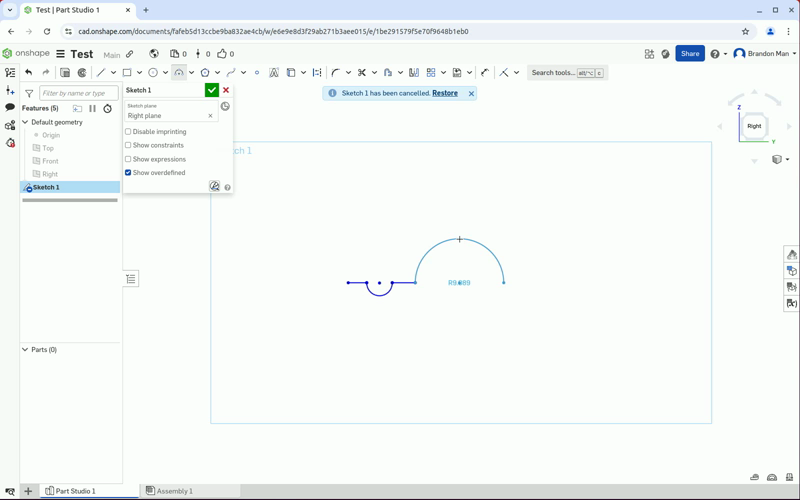
key_up(shift)
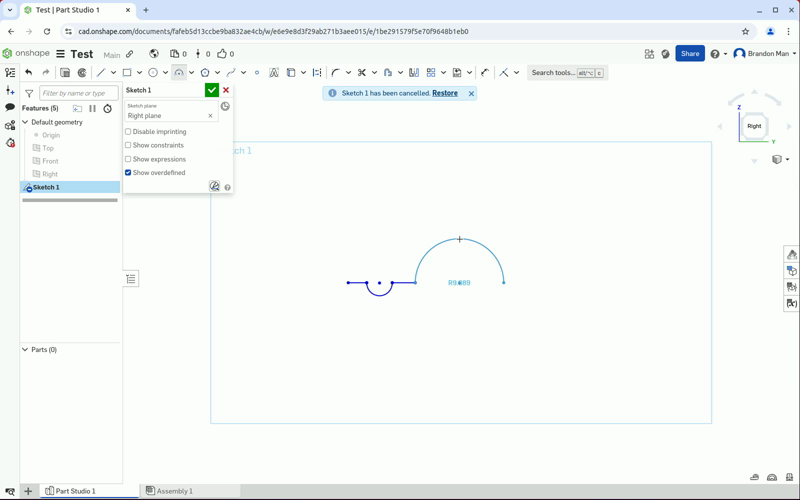
key(esc)
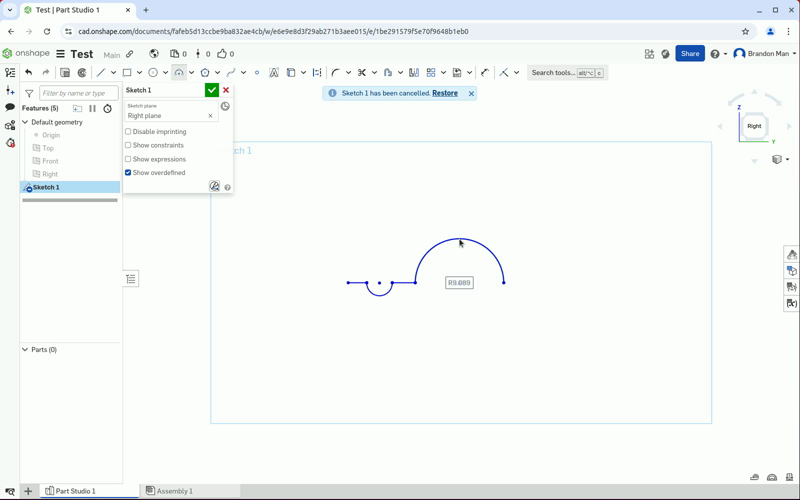
key(l)
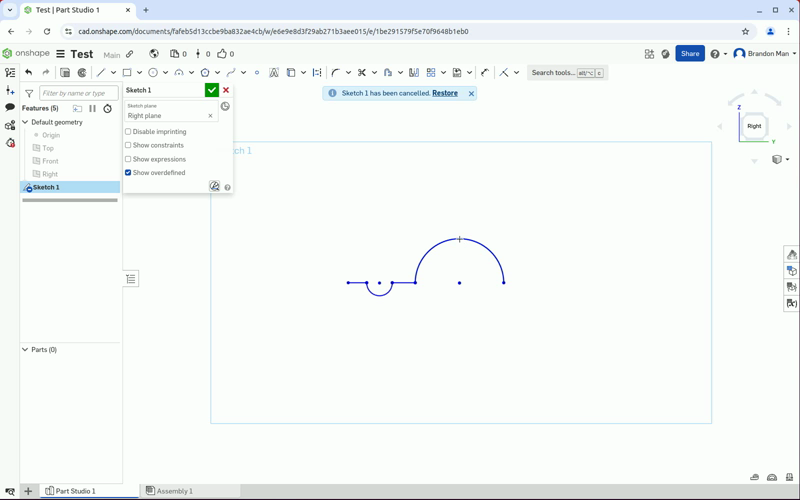
mouse_move(503, 282)
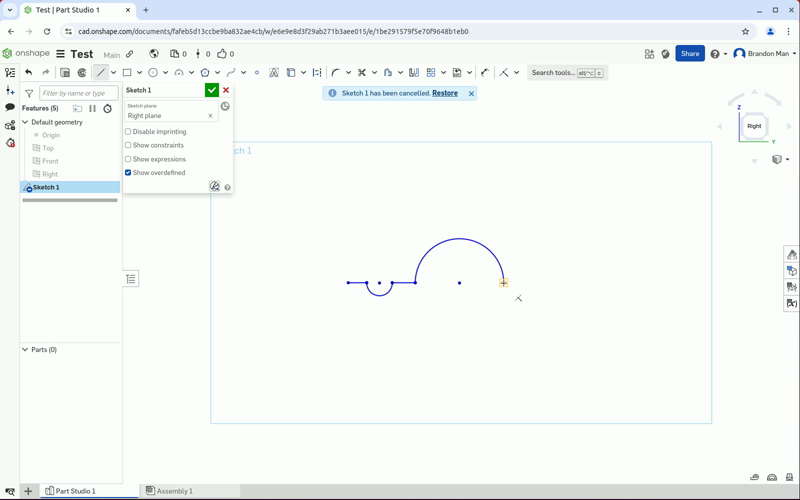
click(503, 282)
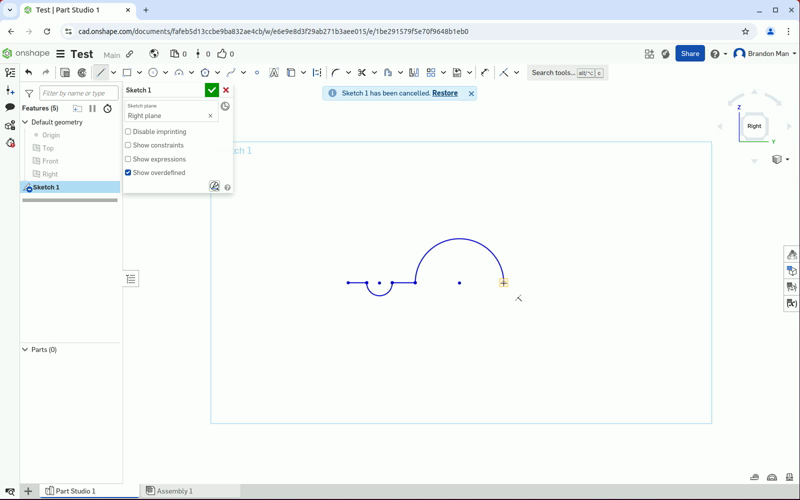
key_down(shift)
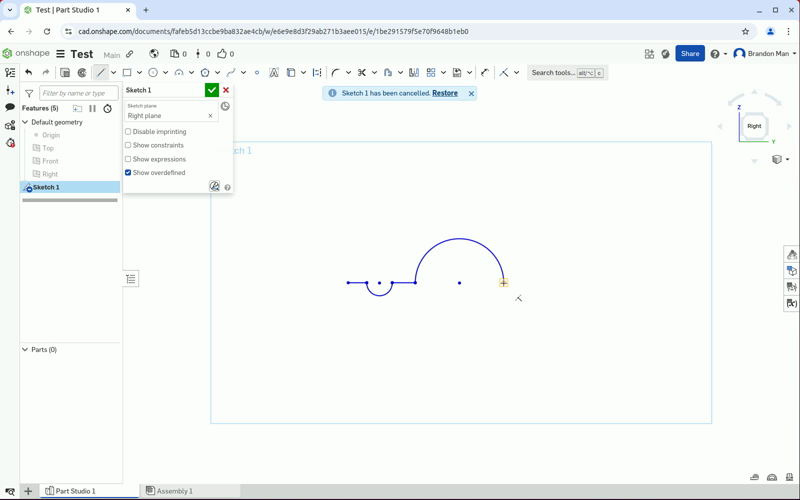
mouse_move(533, 282)
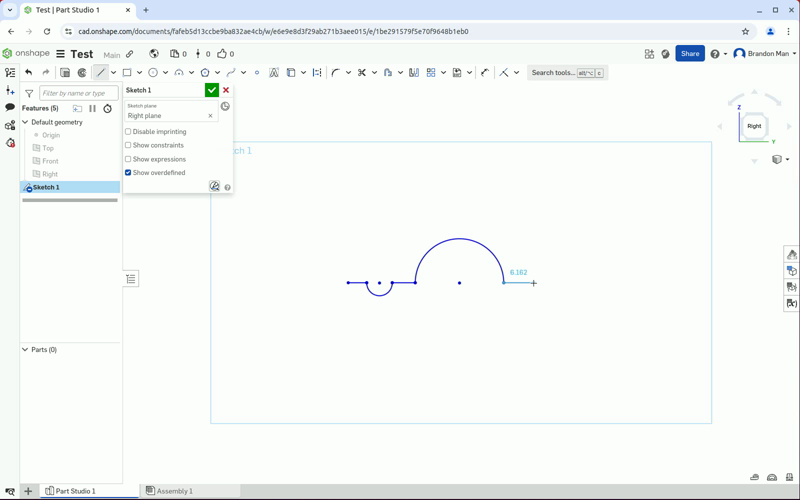
mouse_move(524, 282)
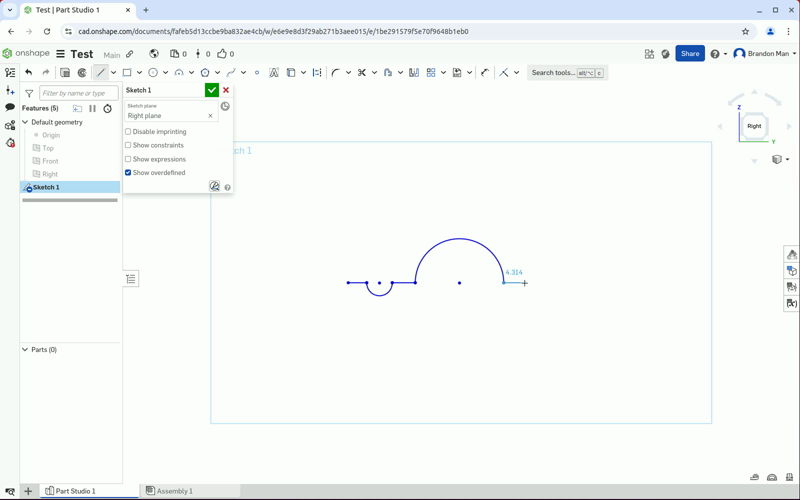
click(524, 282)
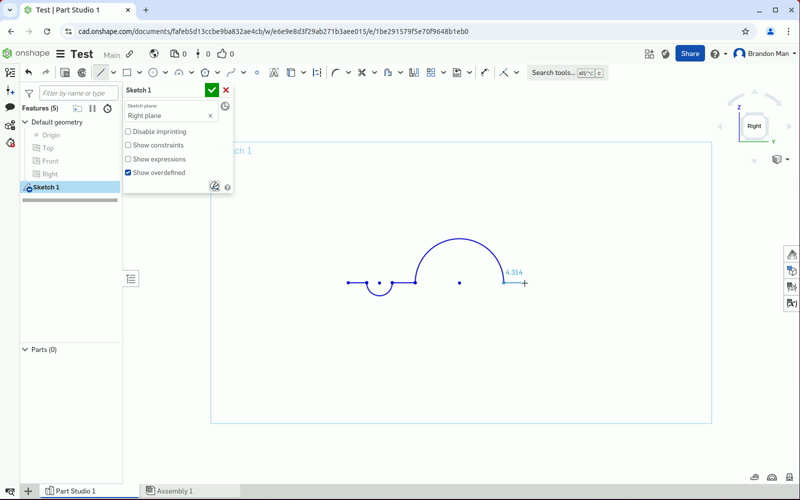
key_up(shift)
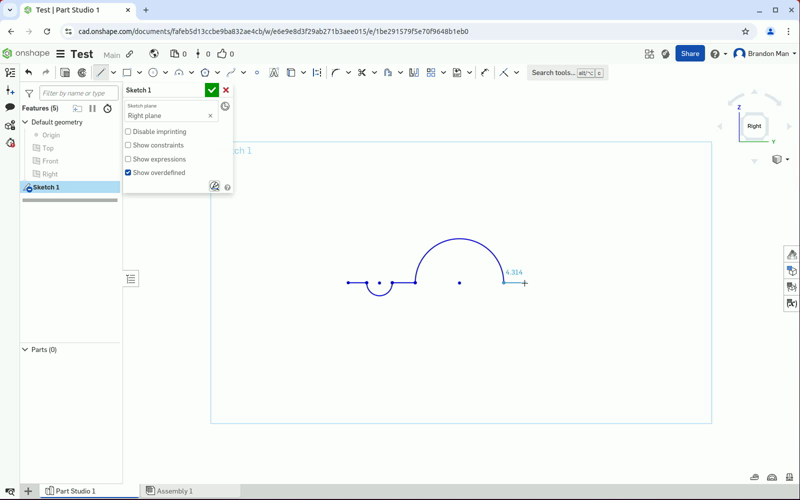
key(esc)
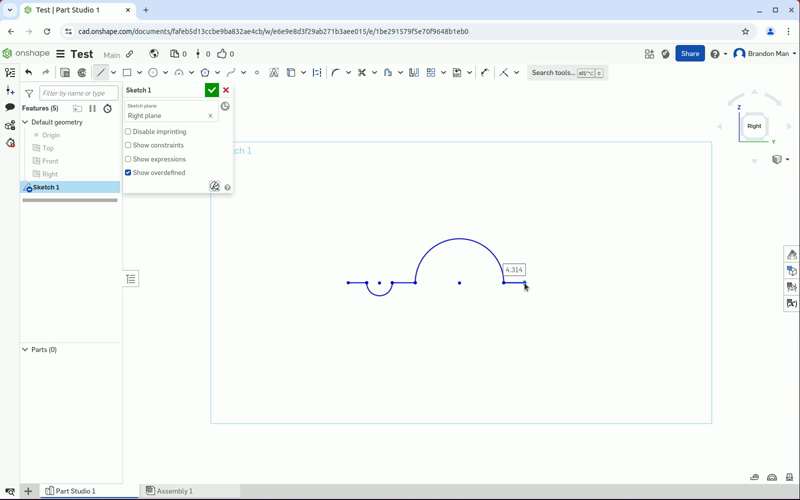
key(a)
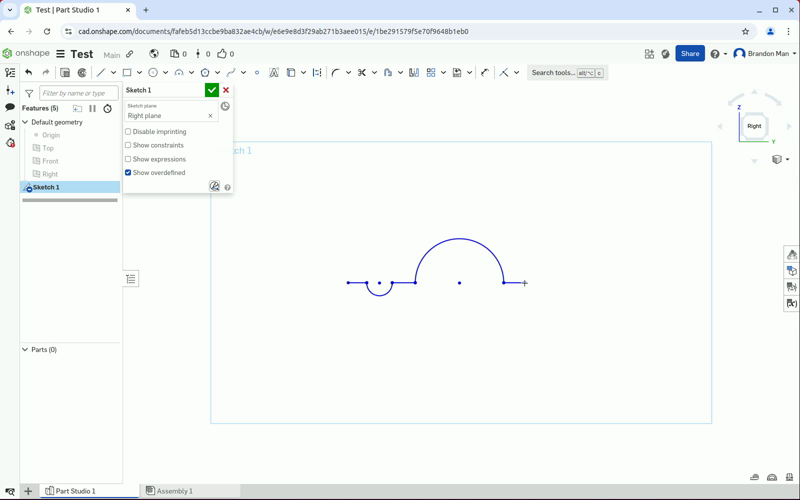
mouse_move(524, 282)
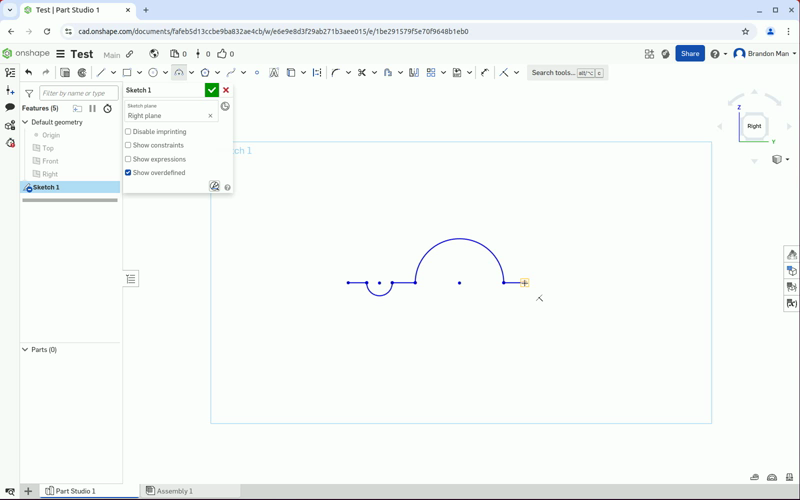
click(524, 282)
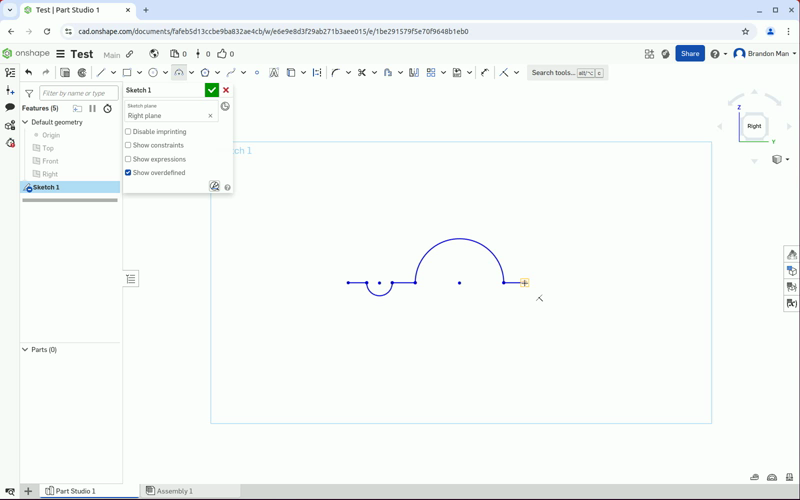
key_down(shift)
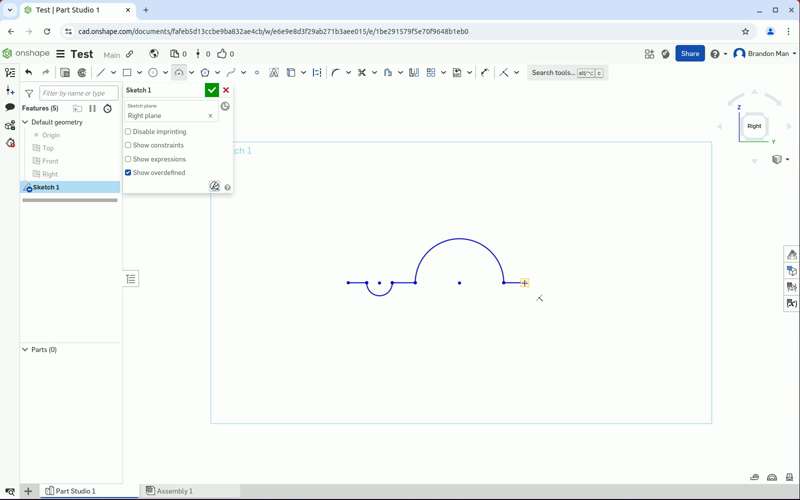
mouse_move(550, 282)
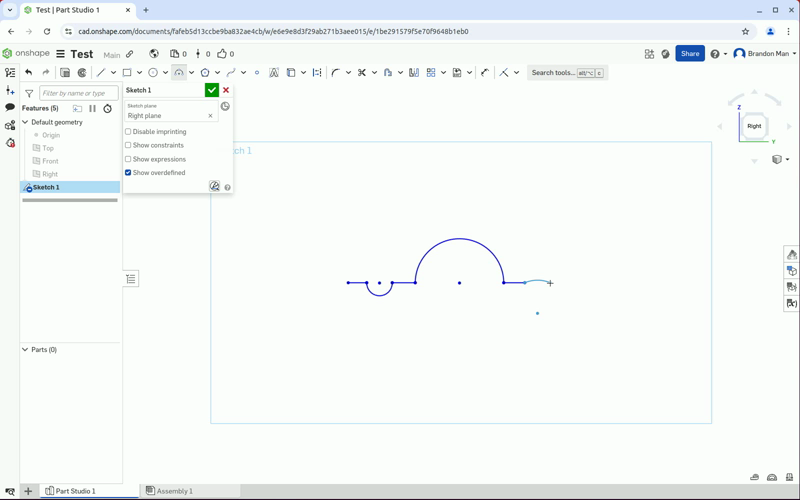
click(550, 282)
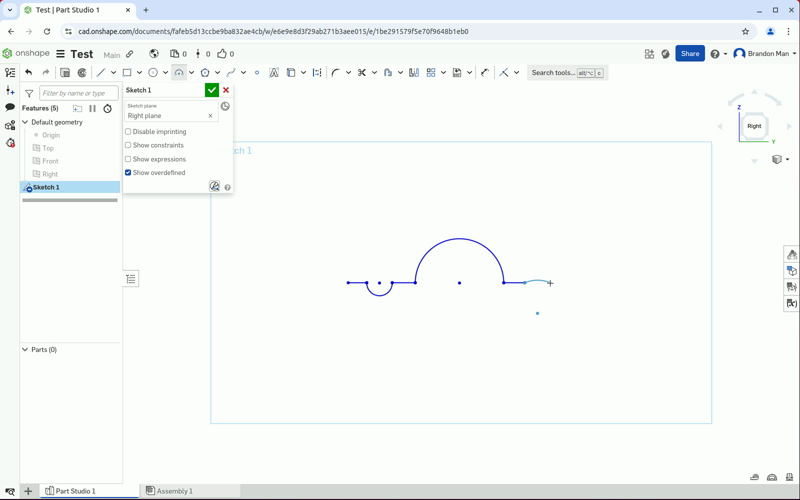
mouse_move(537, 295)
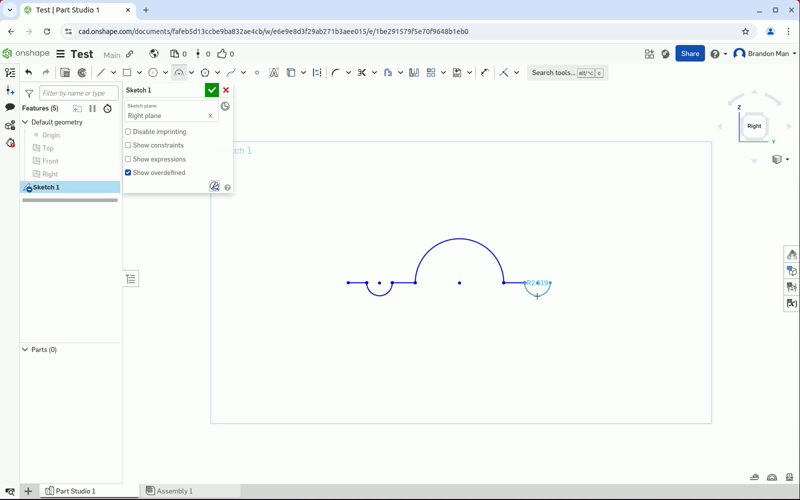
click(537, 295)
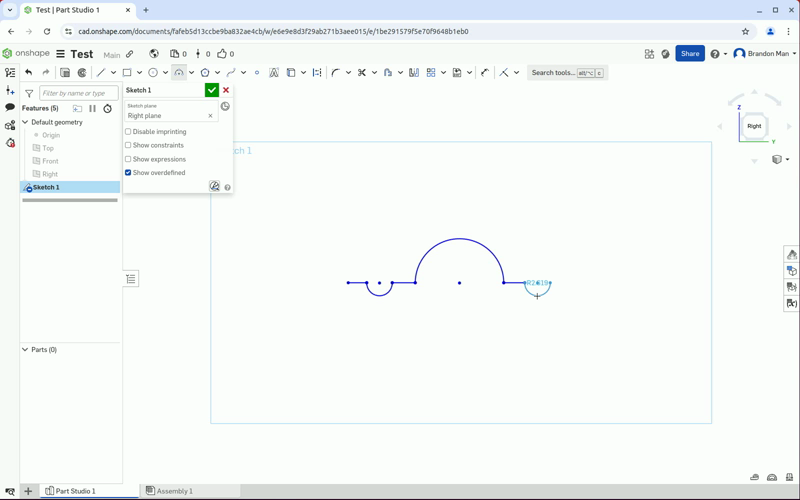
key_up(shift)
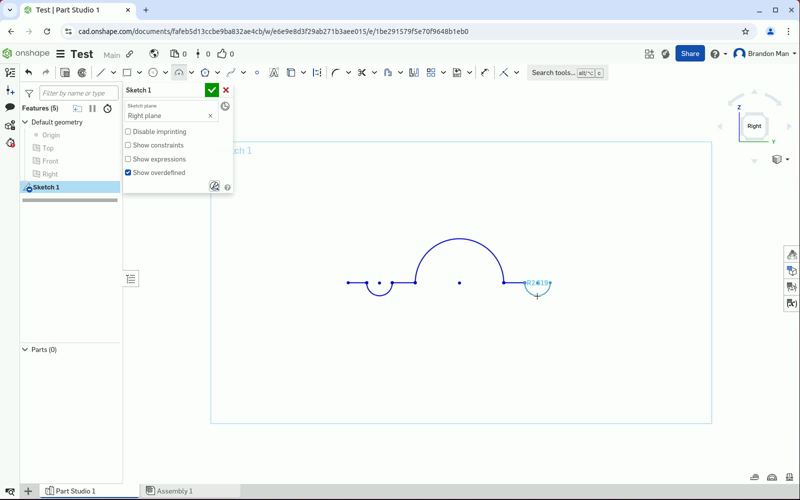
key(esc)
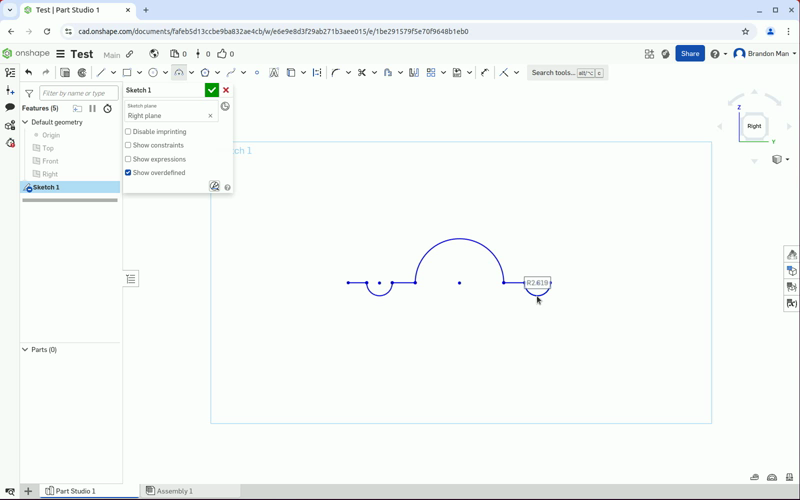
key(l)
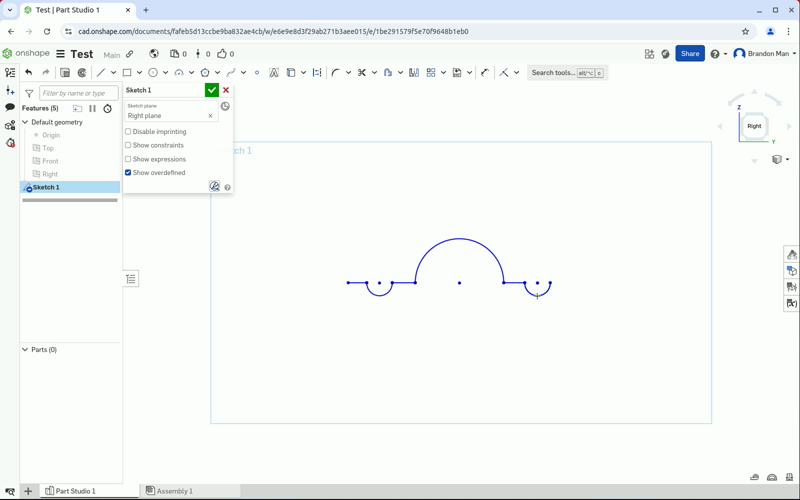
mouse_move(550, 282)
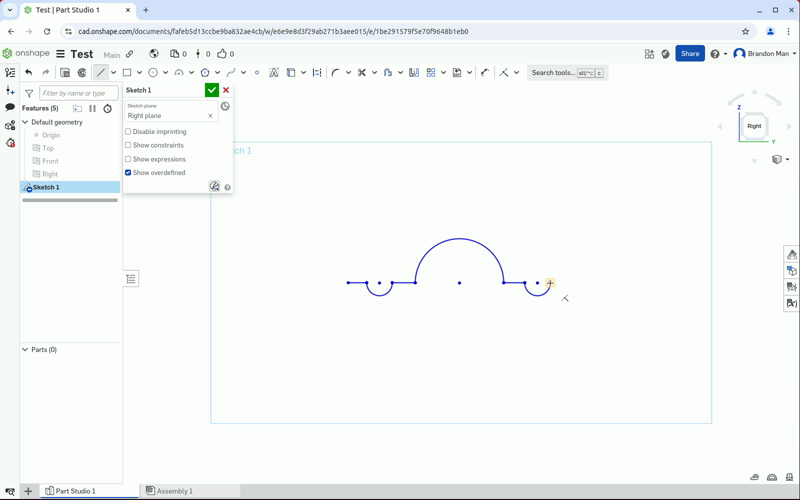
click(550, 282)
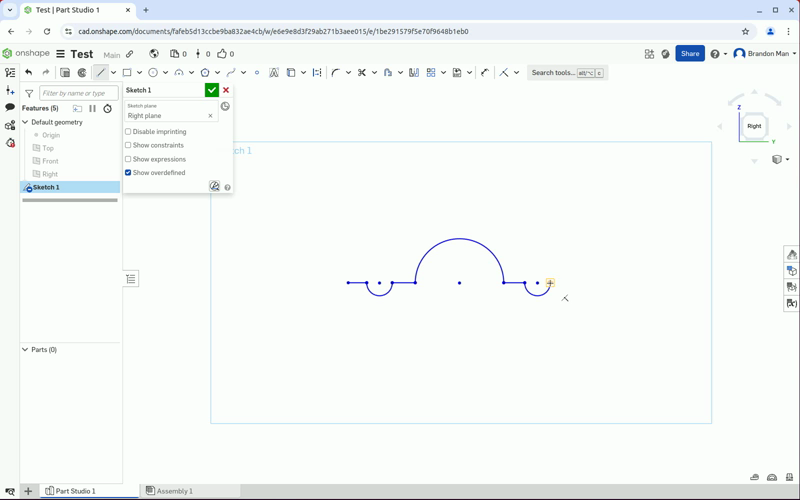
key_down(shift)
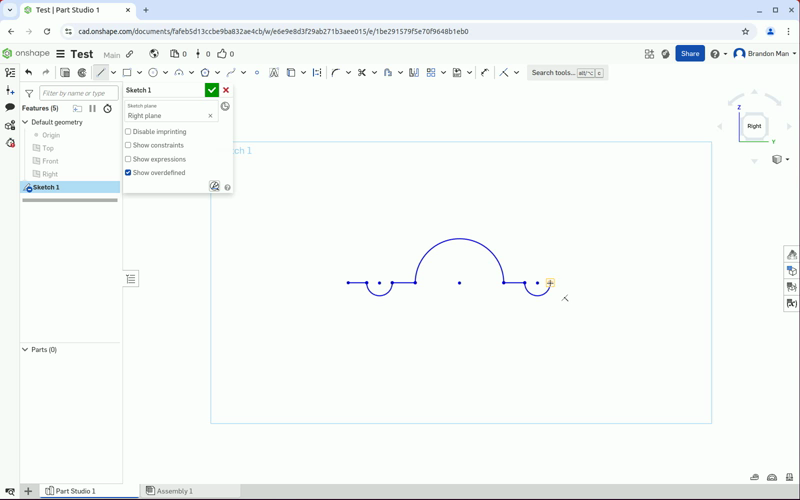
mouse_move(580, 282)
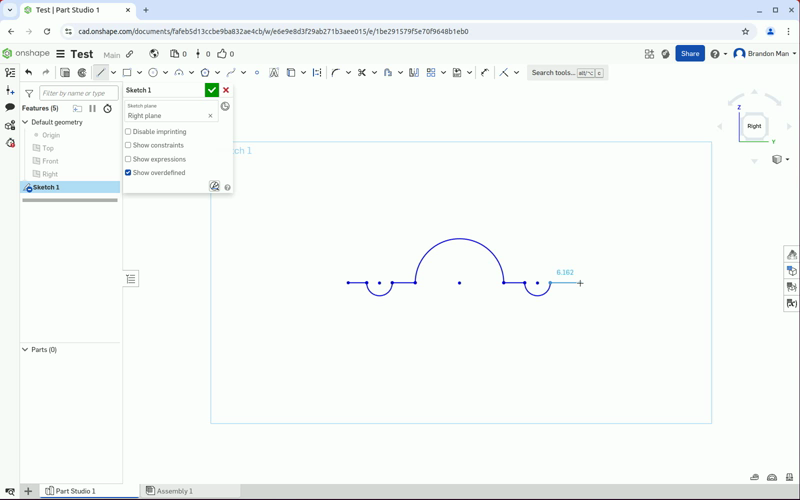
mouse_move(568, 282)
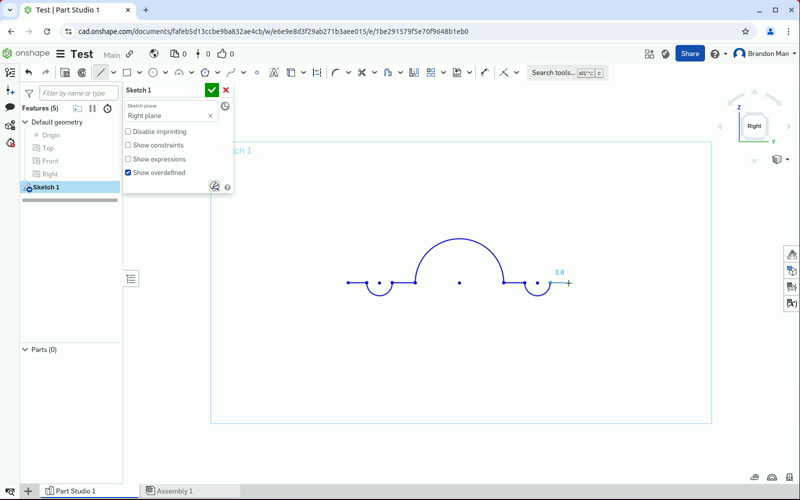
click(568, 282)
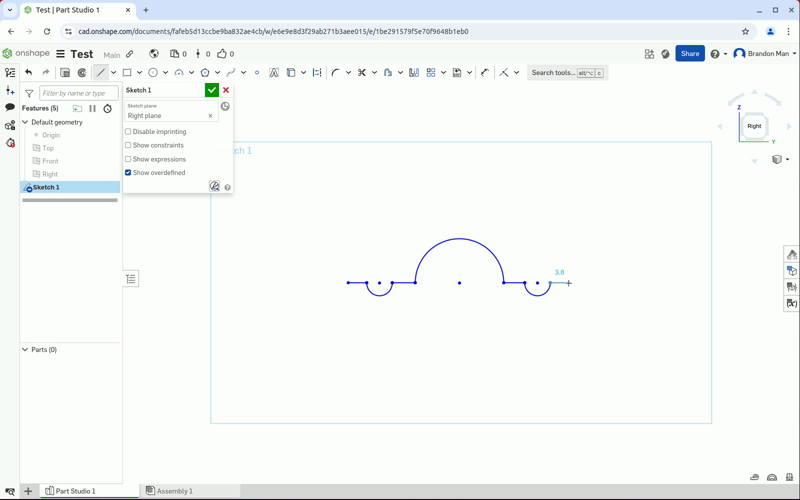
key_up(shift)
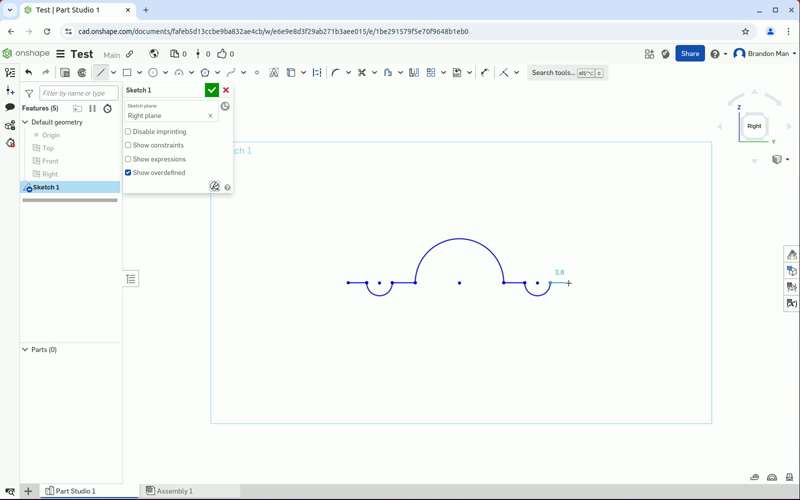
key(esc)
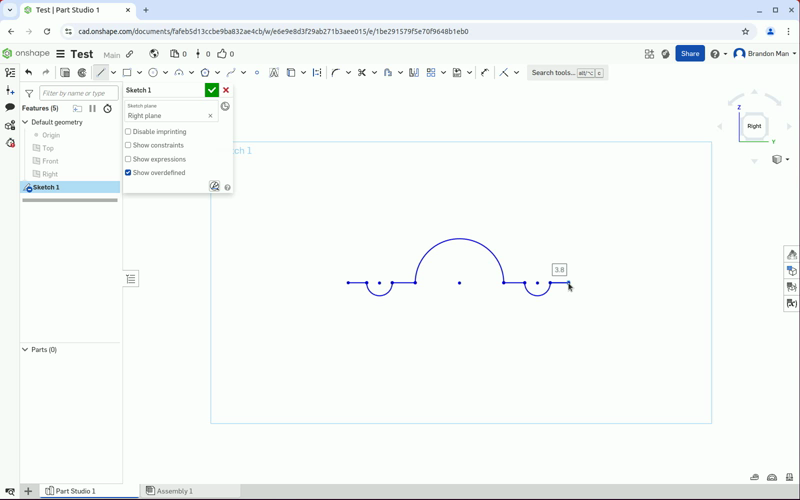
key(a)
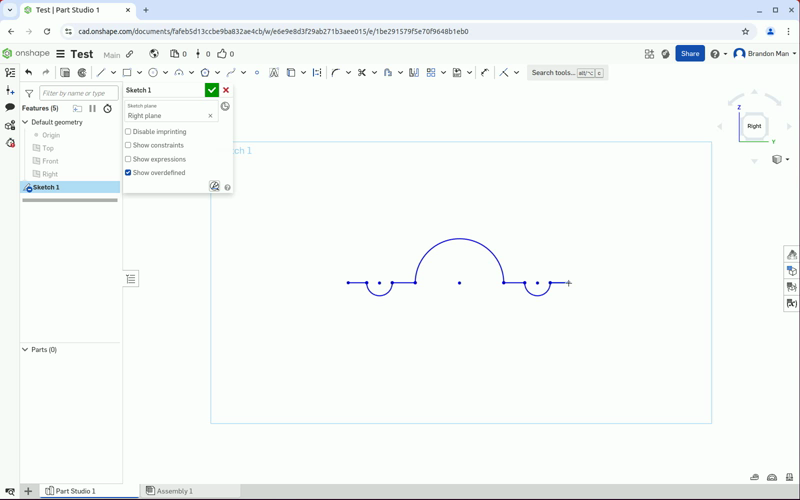
mouse_move(568, 282)
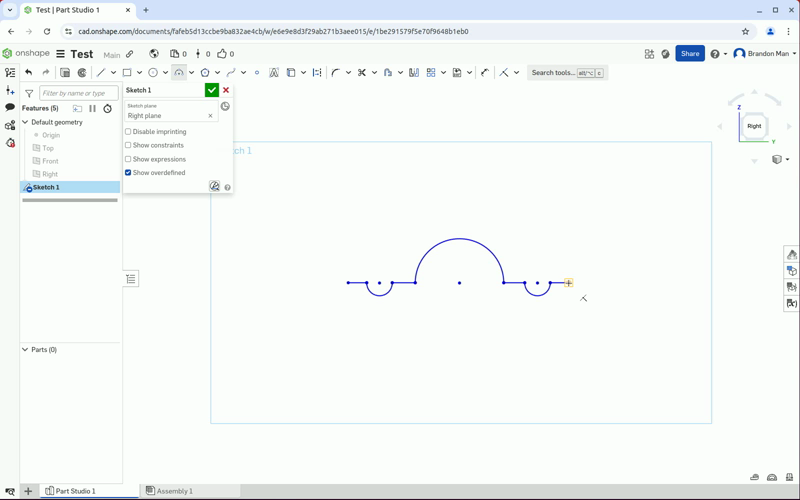
click(568, 282)
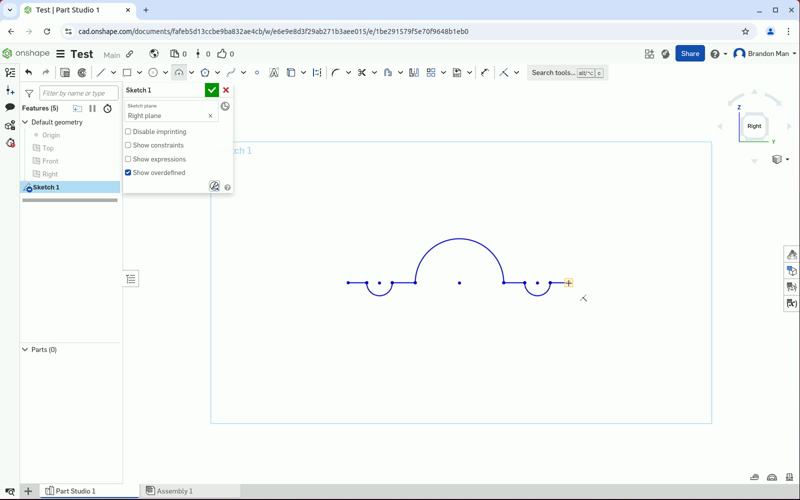
key_down(shift)
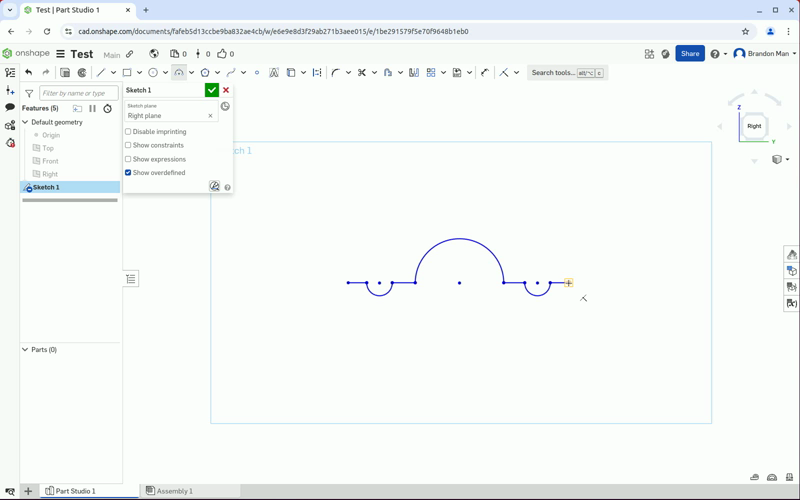
mouse_move(536, 250)
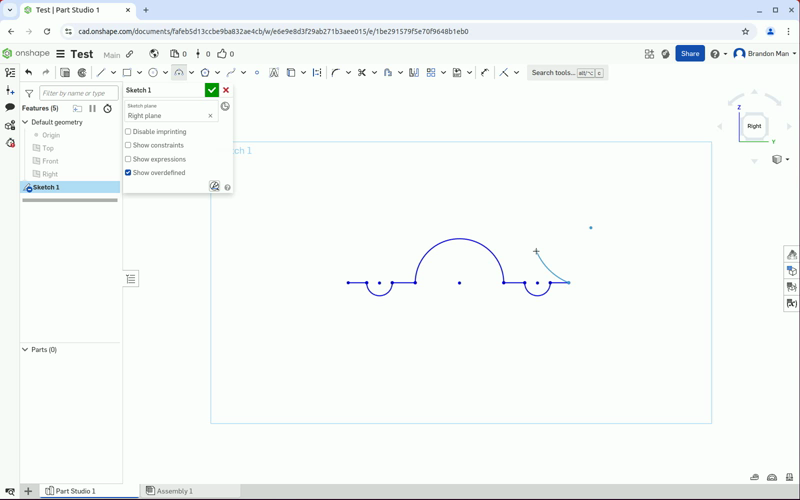
click(536, 250)
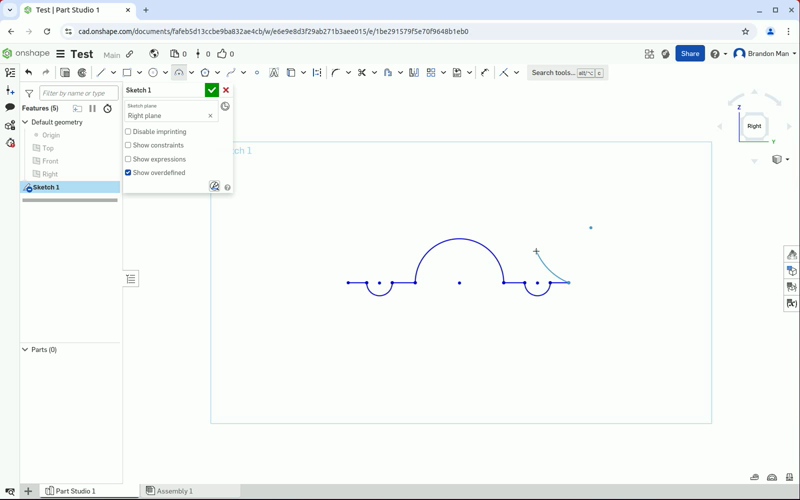
mouse_move(559, 259)
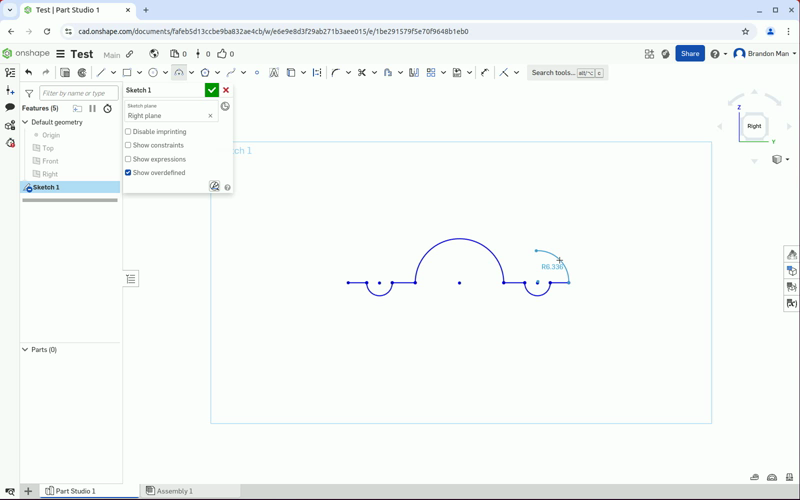
click(559, 259)
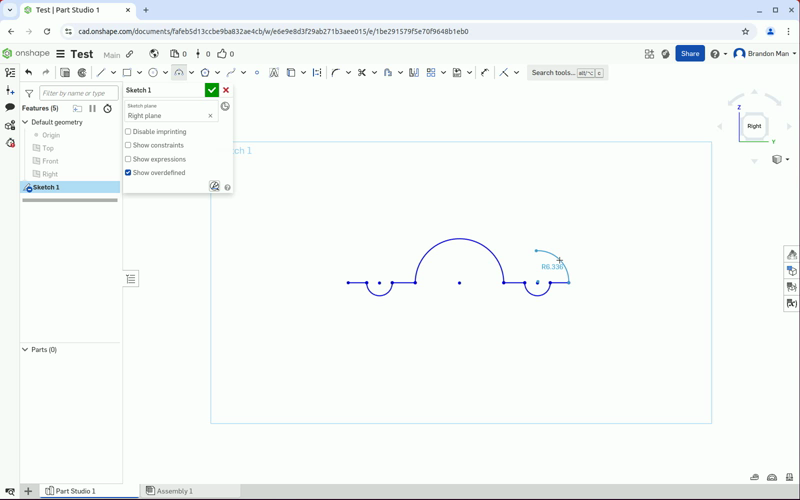
key_up(shift)
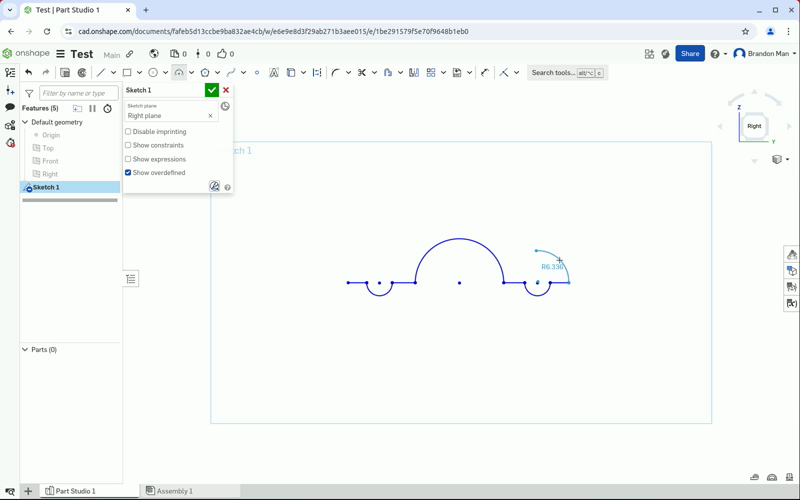
mouse_move(536, 250)
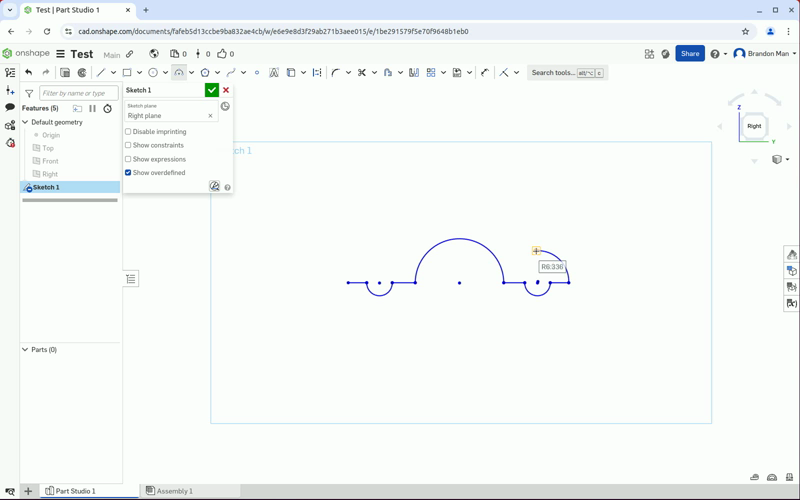
click(536, 250)
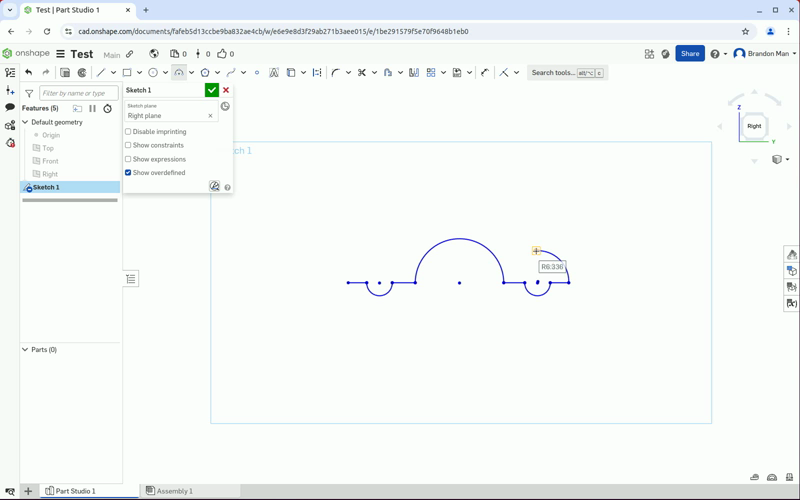
key_down(shift)
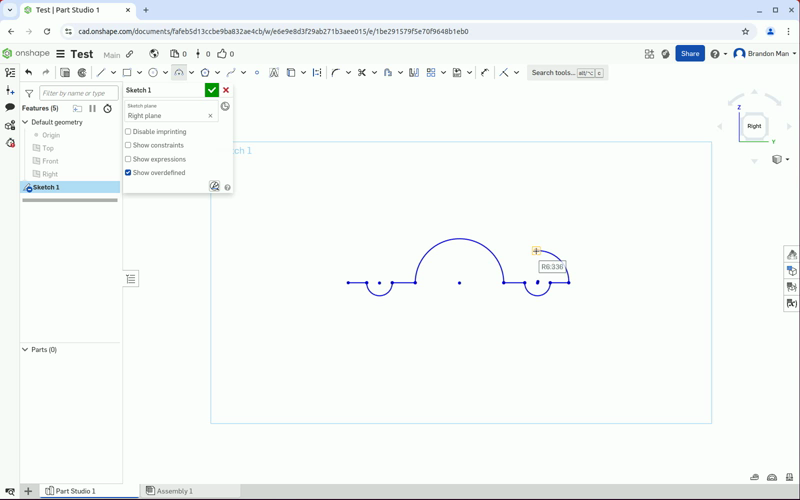
mouse_move(506, 238)
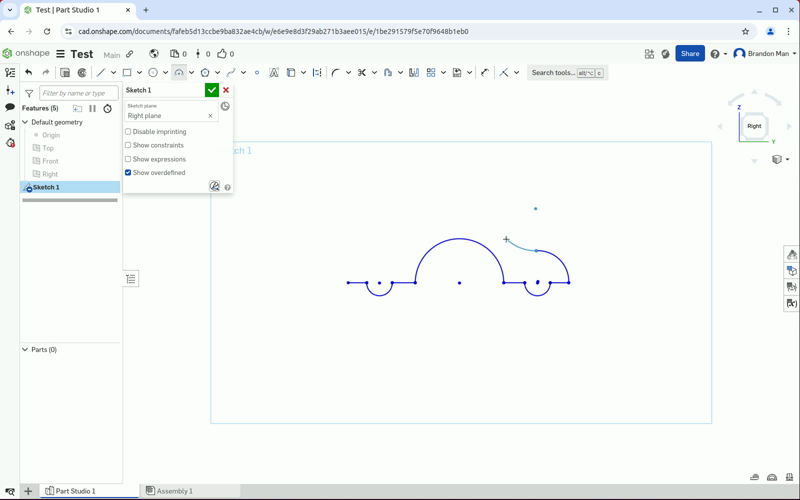
click(506, 238)
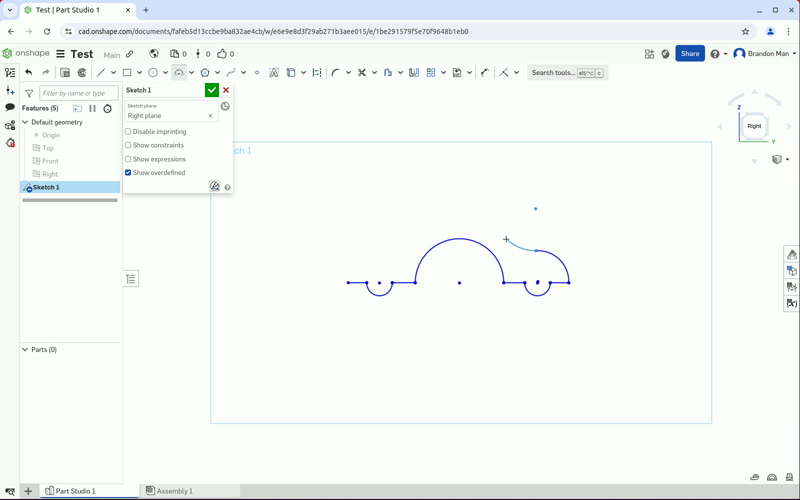
mouse_move(519, 247)
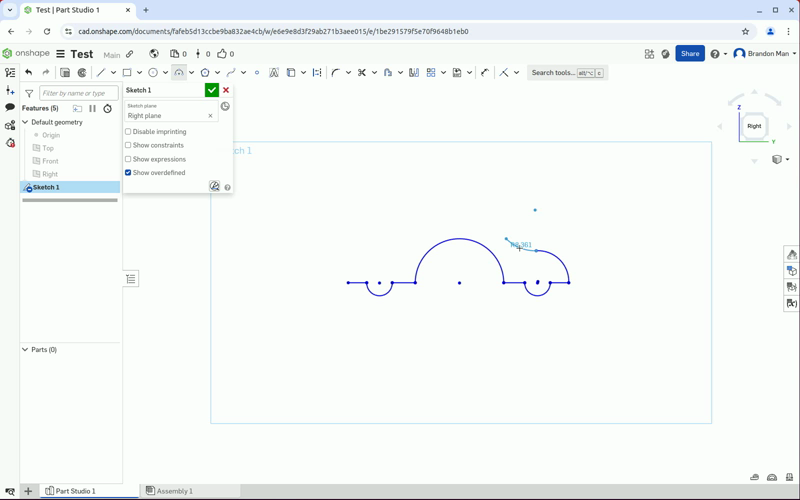
click(519, 247)
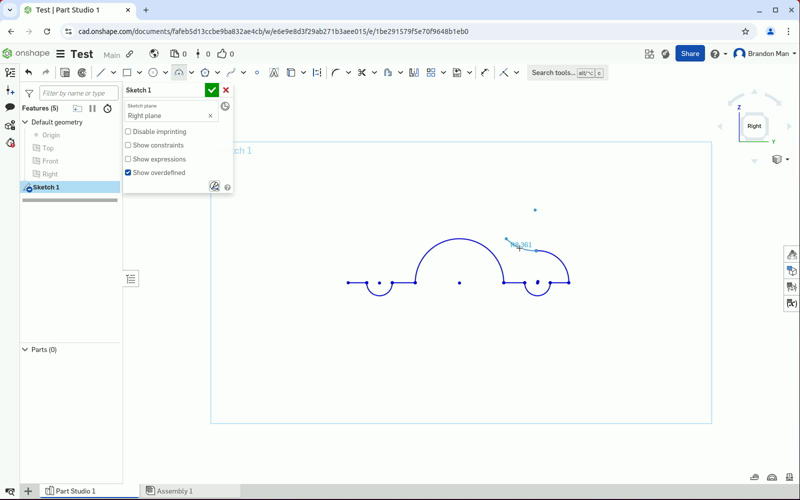
key_up(shift)
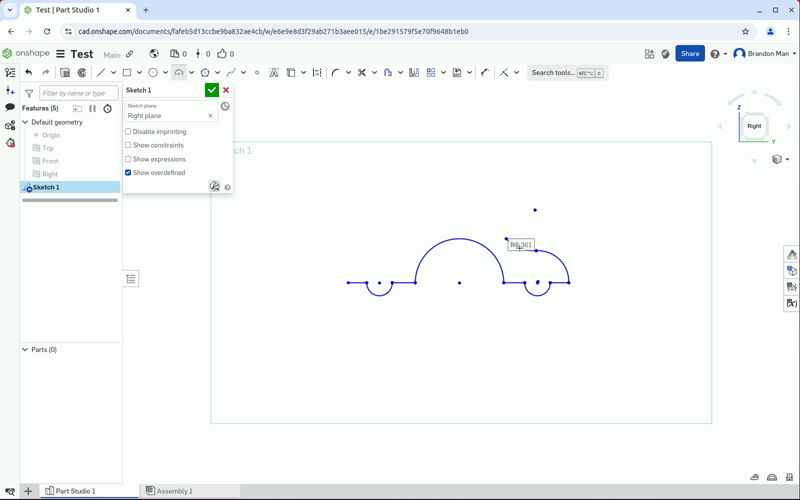
mouse_move(506, 238)
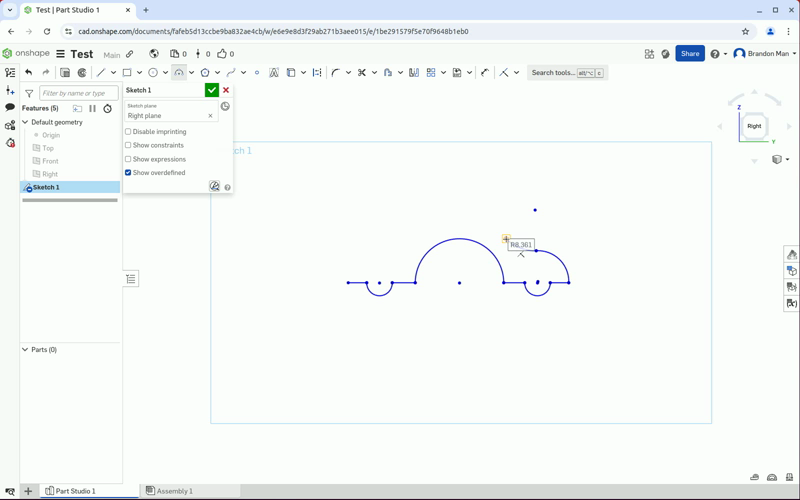
click(506, 238)
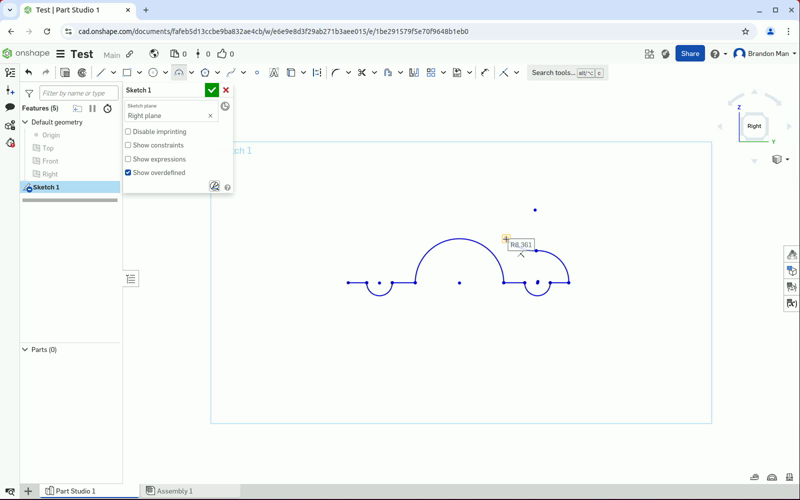
key_down(shift)
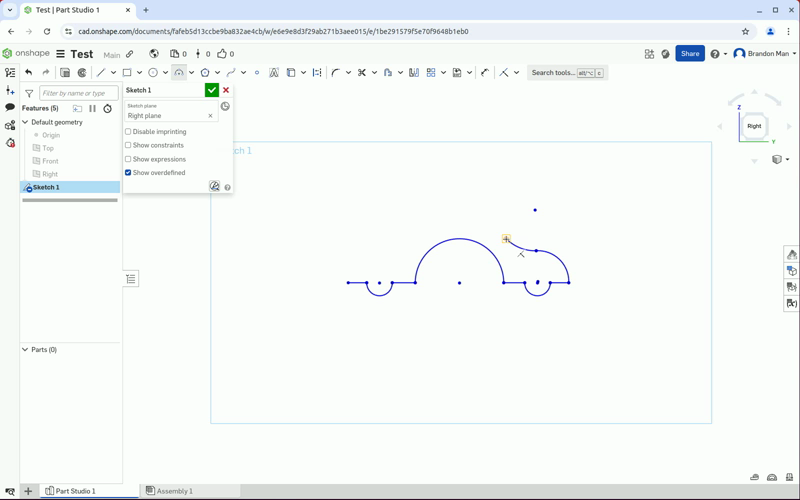
mouse_move(413, 238)
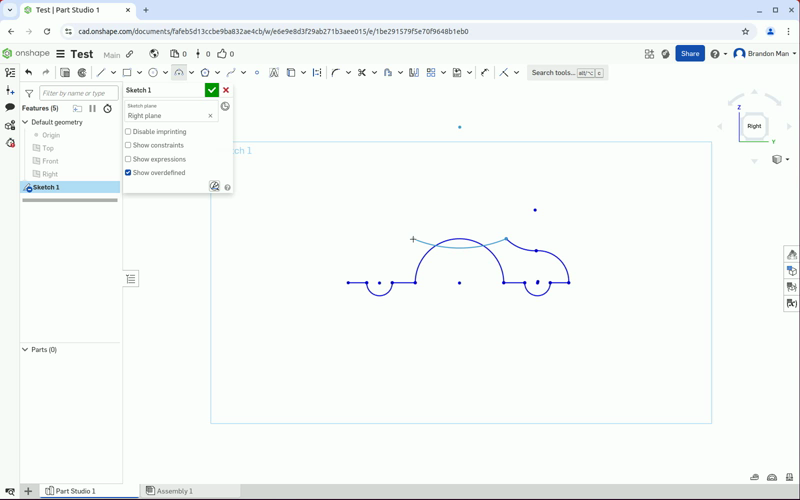
click(413, 238)
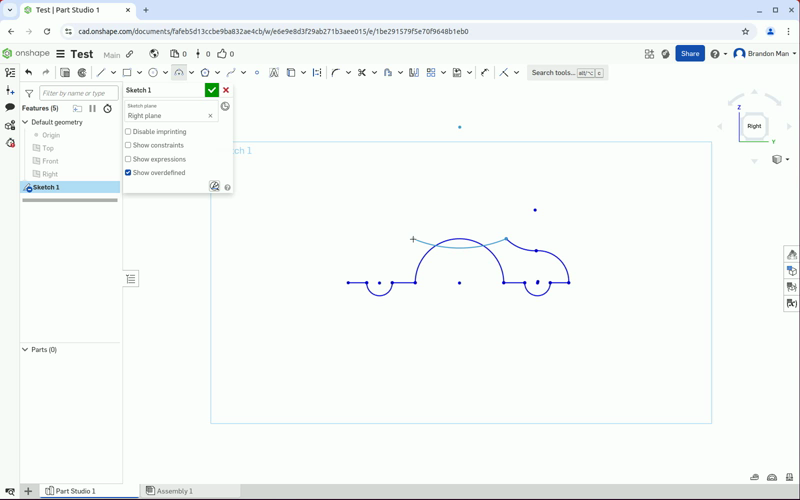
mouse_move(459, 219)
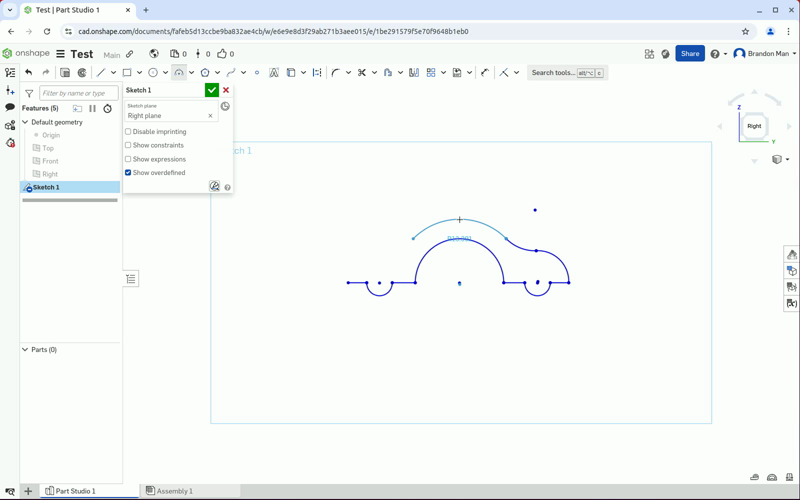
click(459, 219)
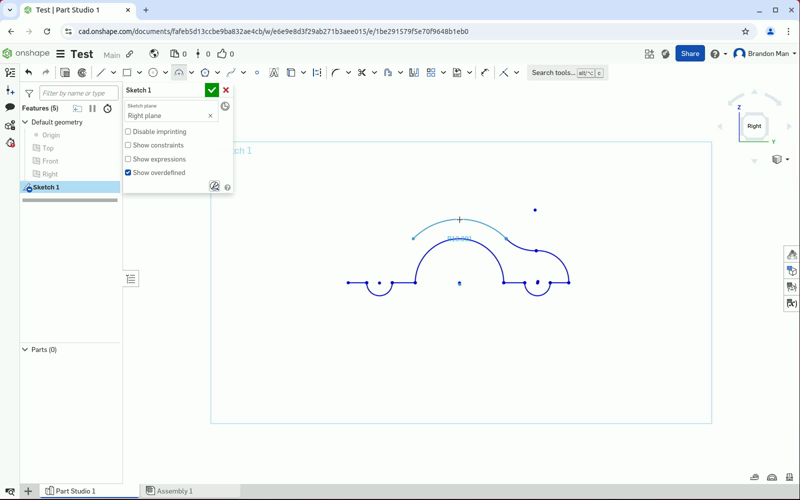
key_up(shift)
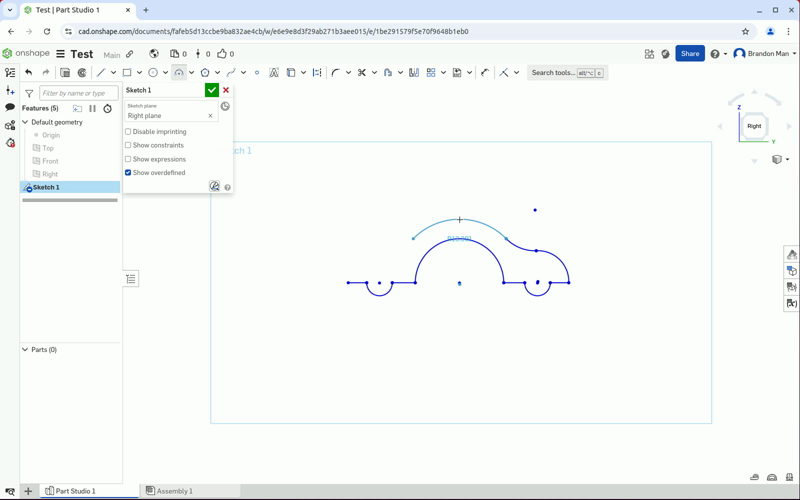
mouse_move(413, 238)
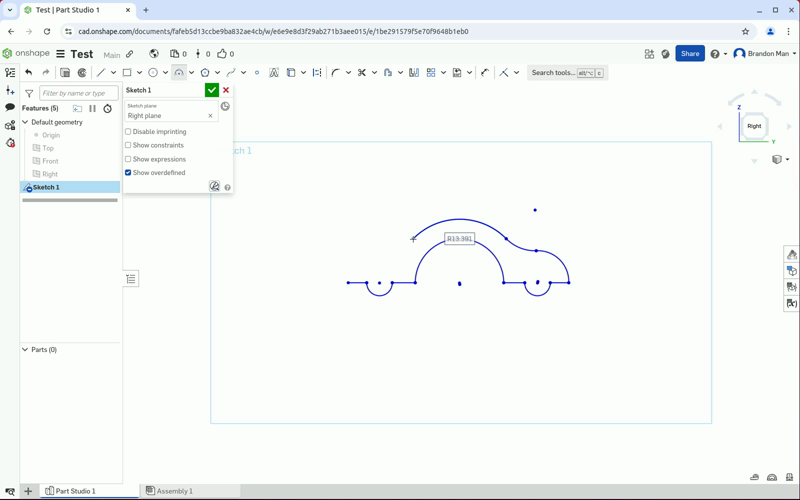
click(413, 238)
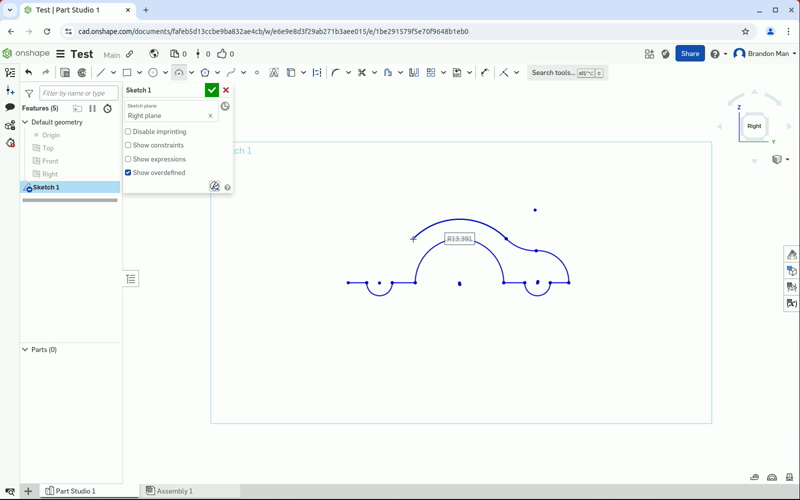
key_down(shift)
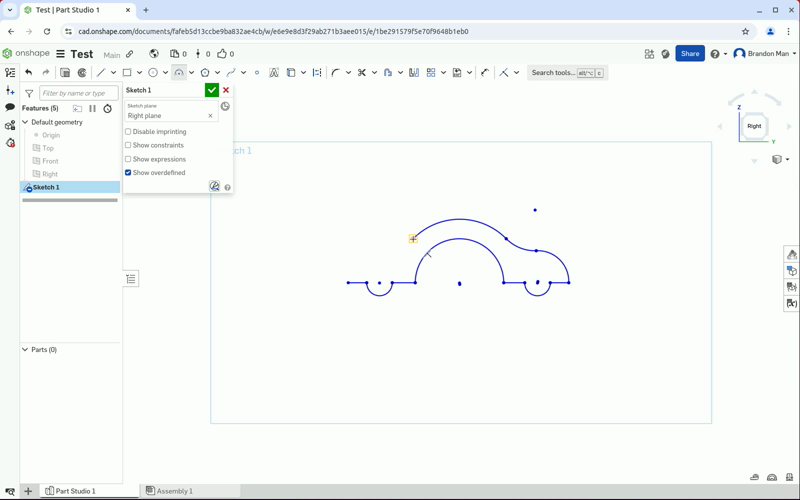
mouse_move(383, 250)
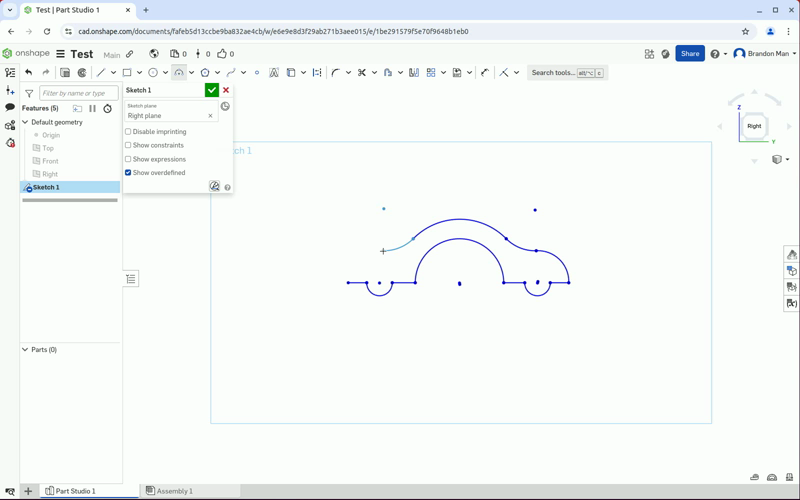
click(383, 250)
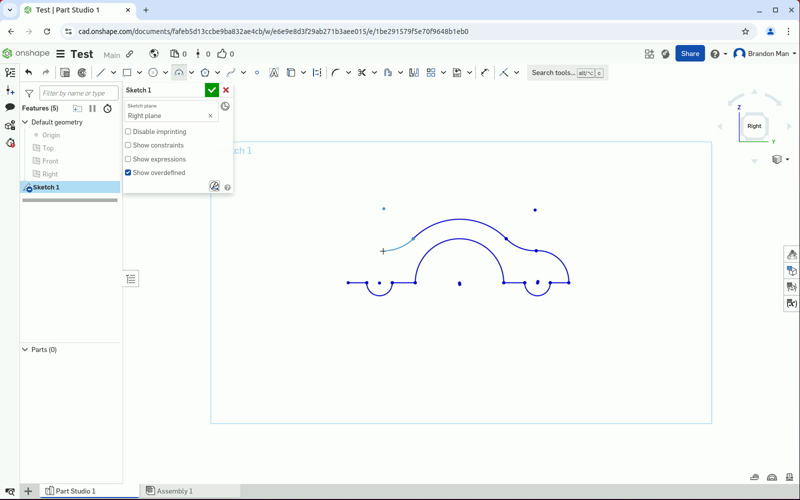
mouse_move(399, 248)
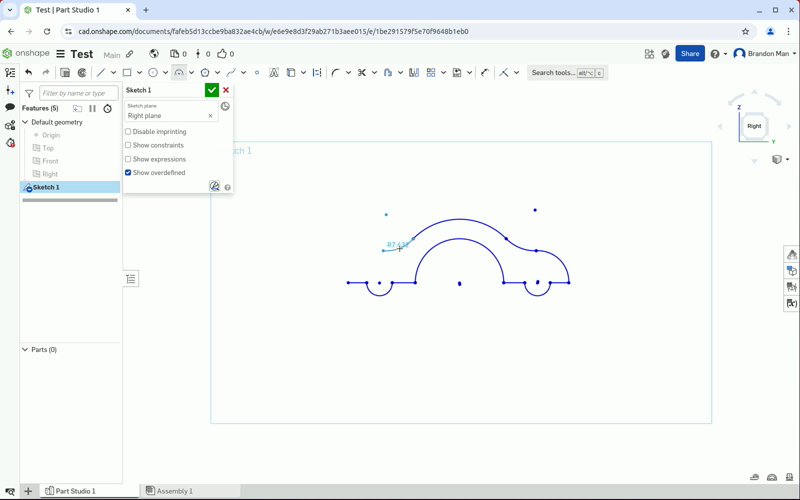
click(399, 248)
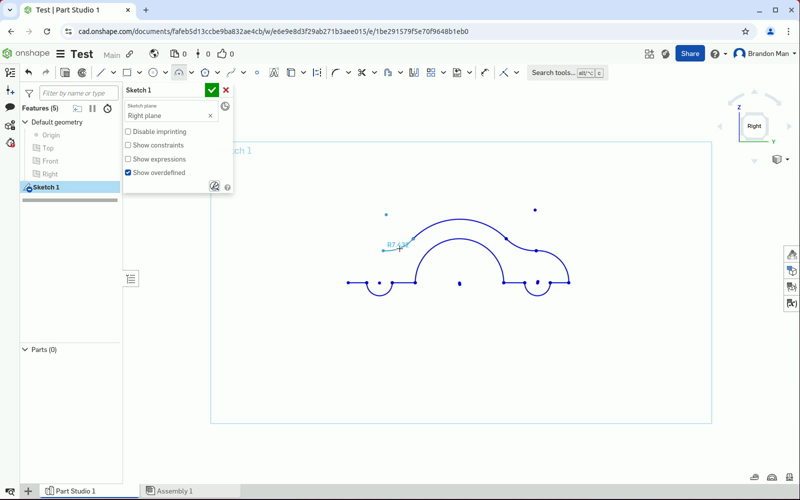
key_up(shift)
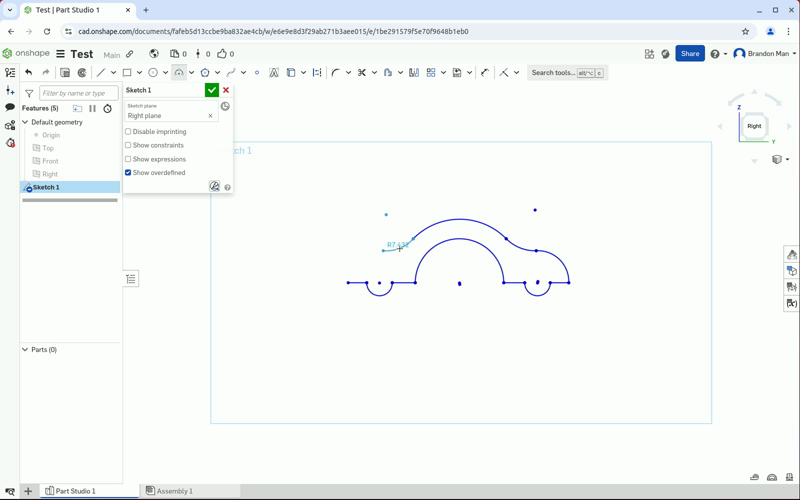
mouse_move(383, 250)
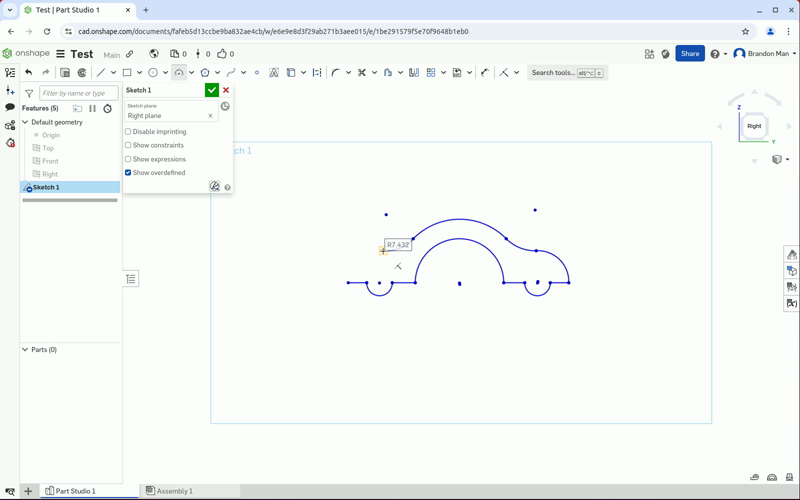
click(383, 250)
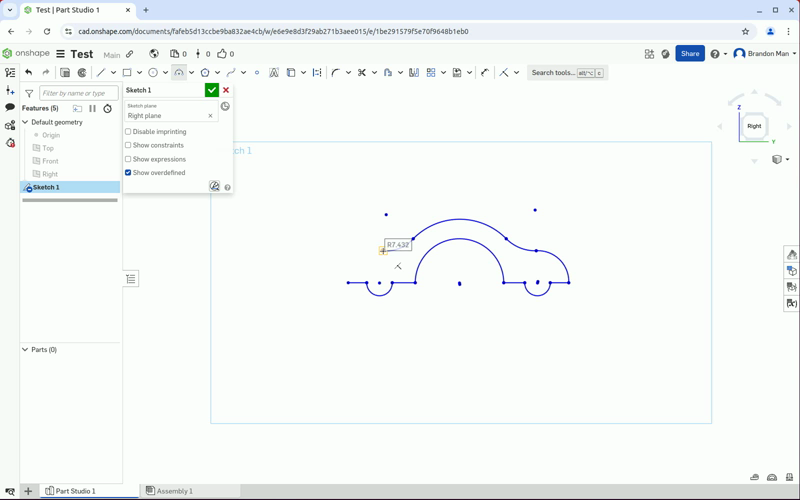
mouse_move(348, 282)
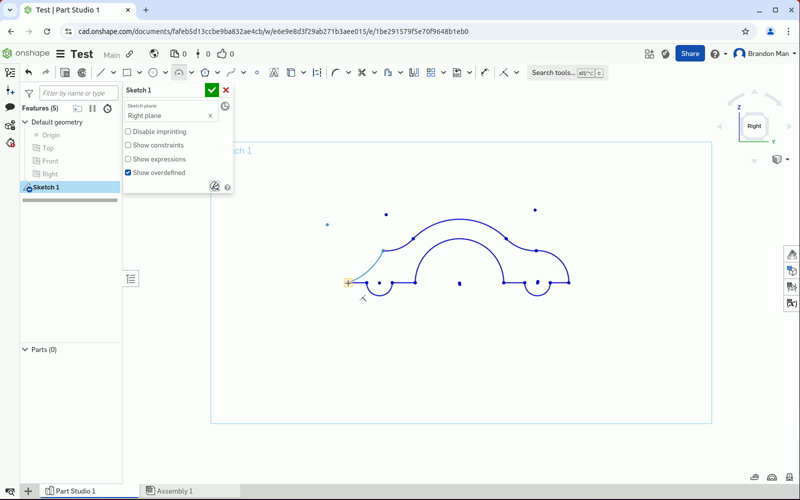
click(348, 282)
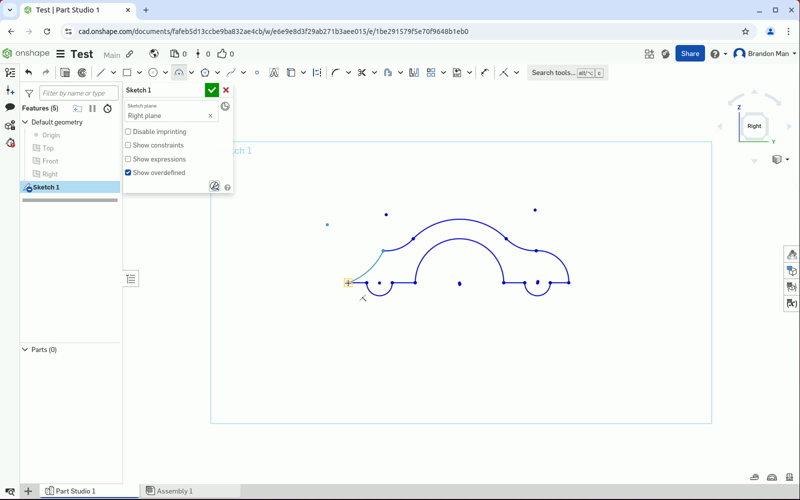
key_down(shift)
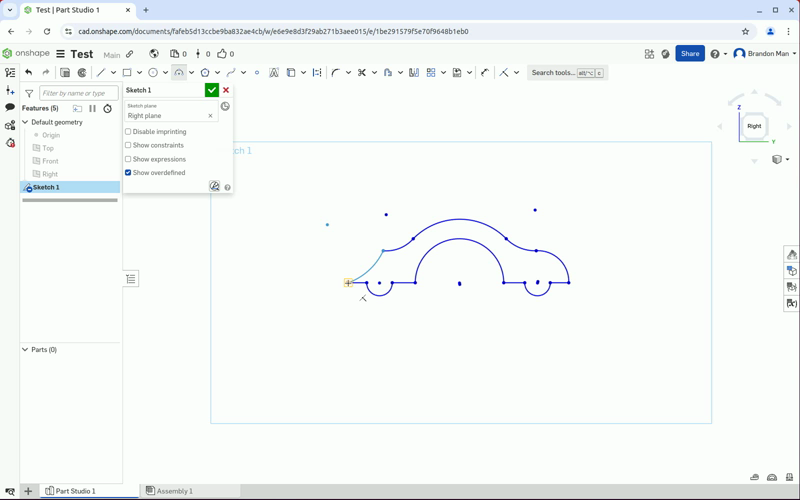
mouse_move(358, 259)
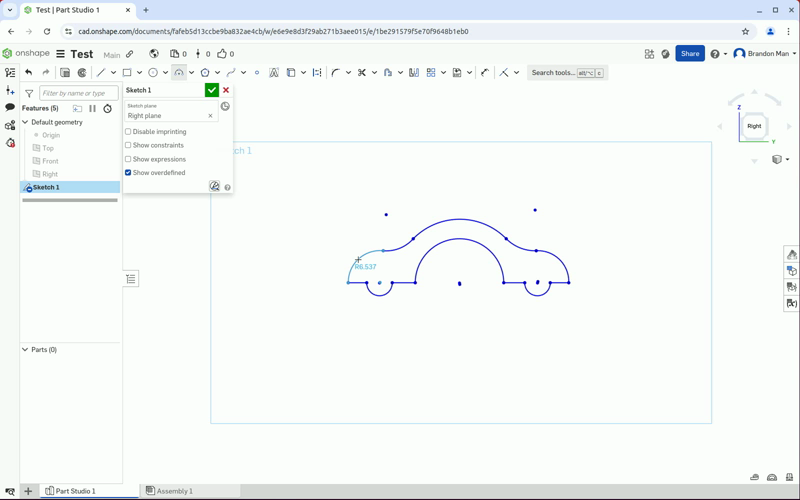
click(358, 259)
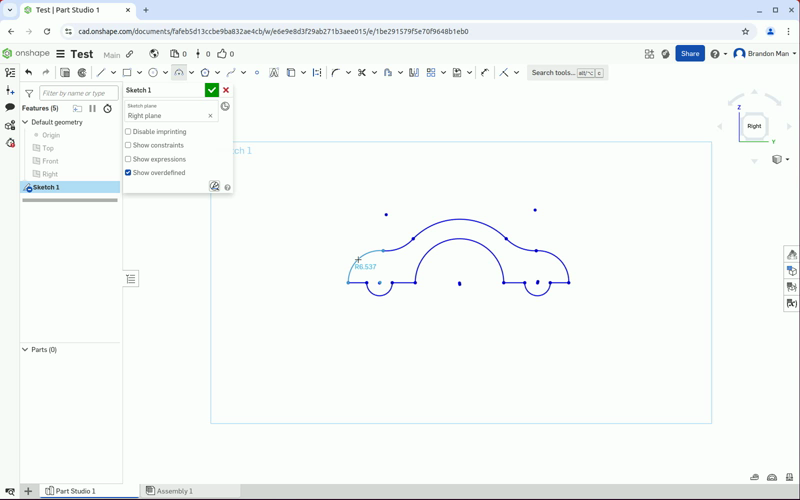
key_up(shift)
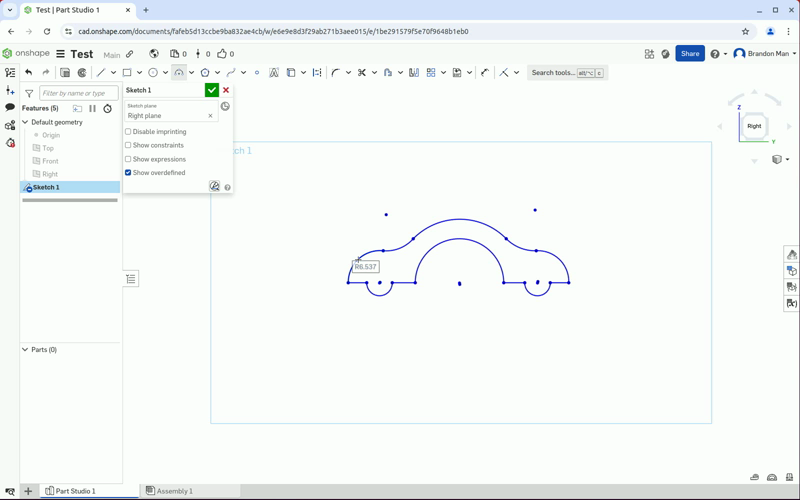
key(esc)
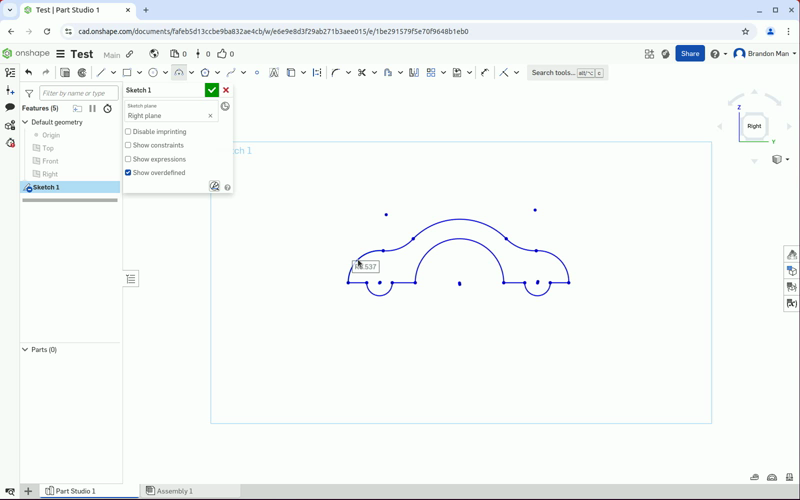
mouse_move(448, 261)
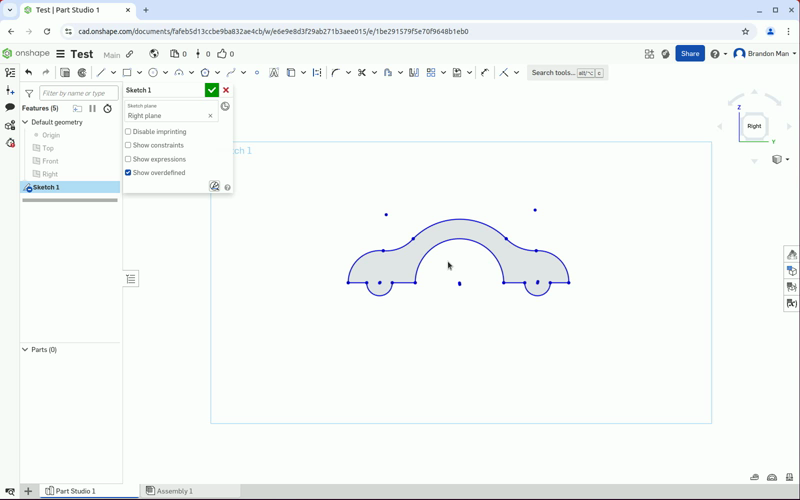
scroll(6)
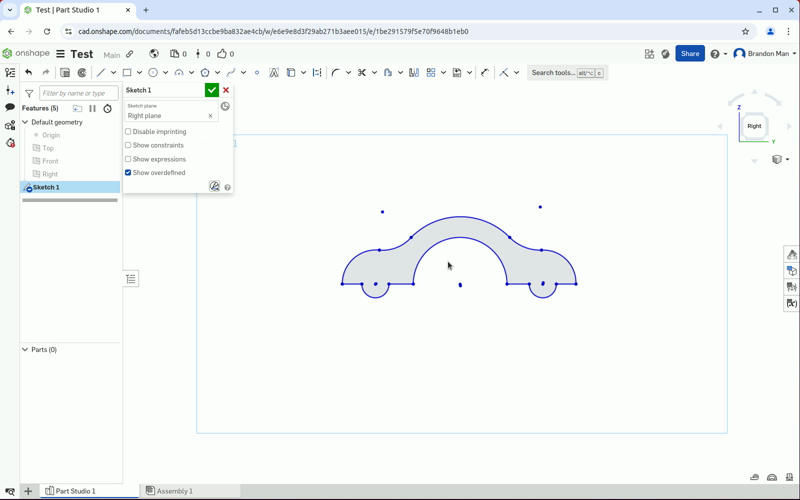
scroll(6)
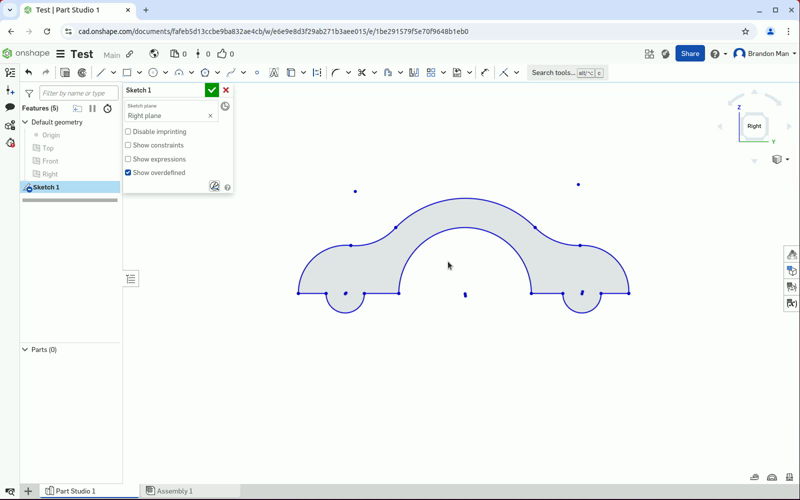
scroll(6)
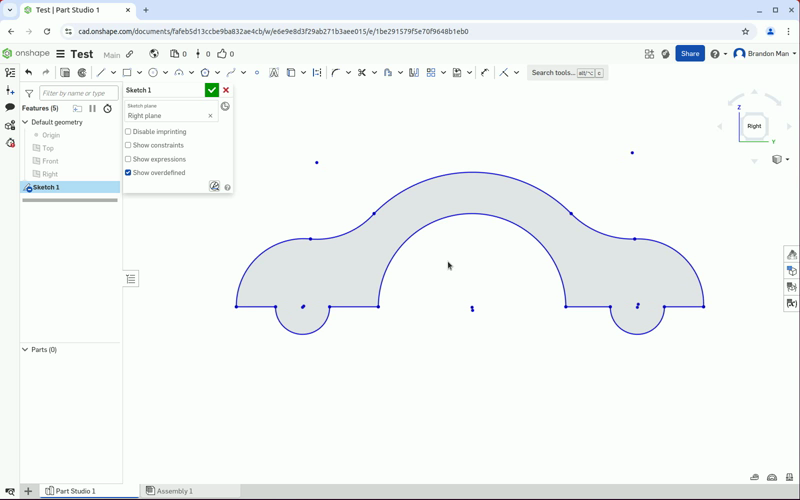
scroll(6)
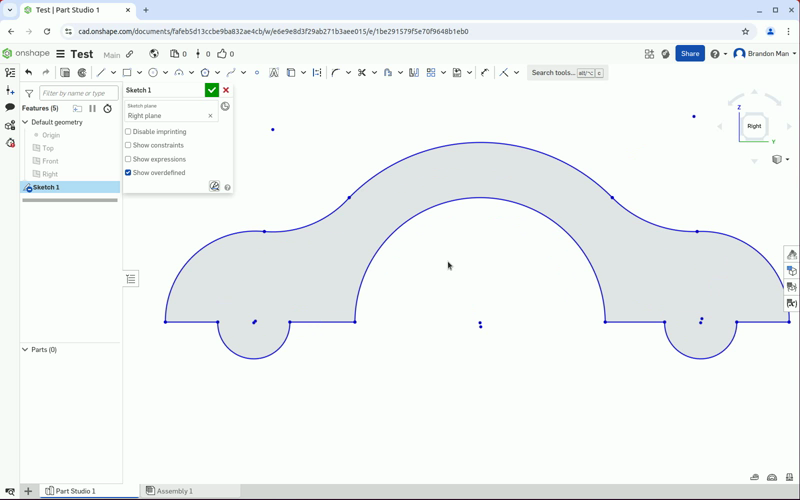
scroll(6)
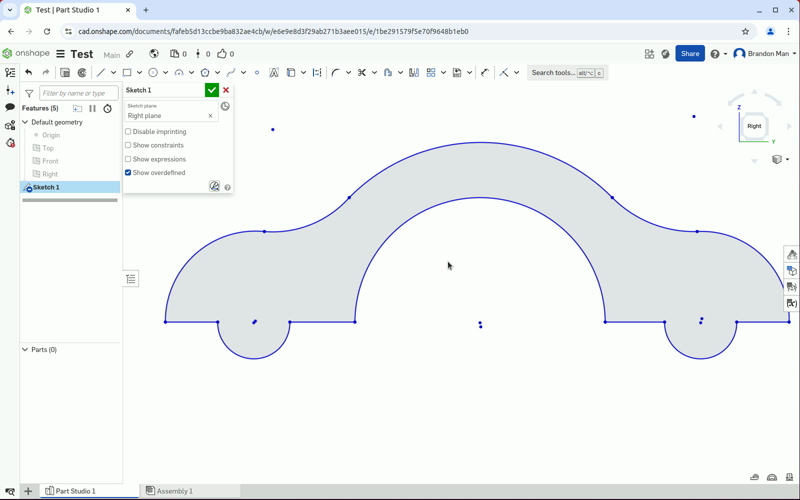
scroll(6)
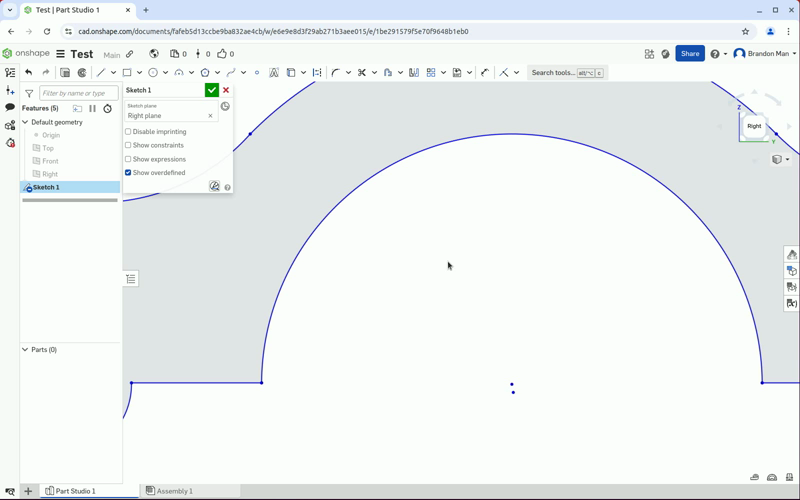
scroll(6)
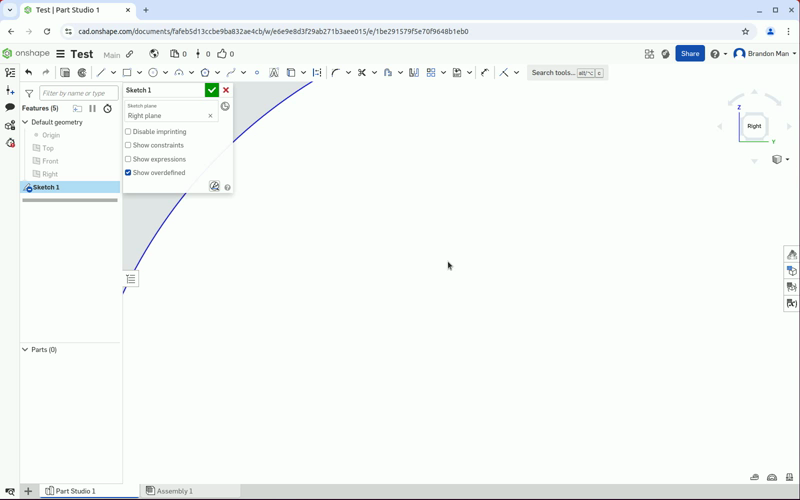
click(448, 261)
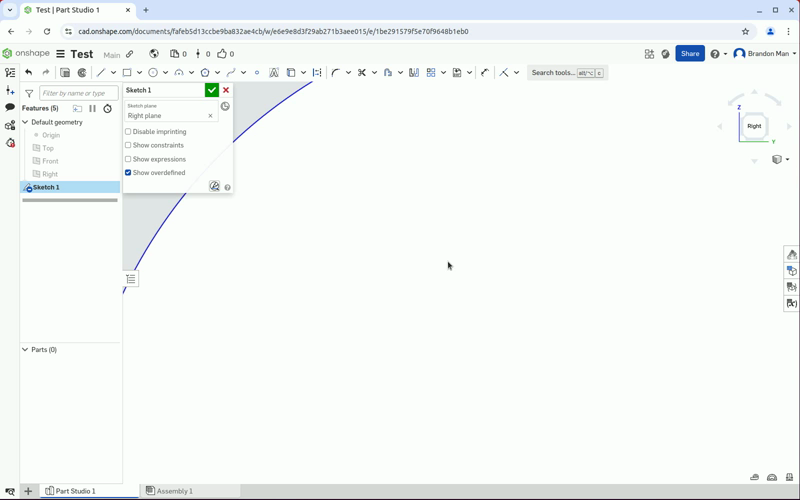
scroll(-6)
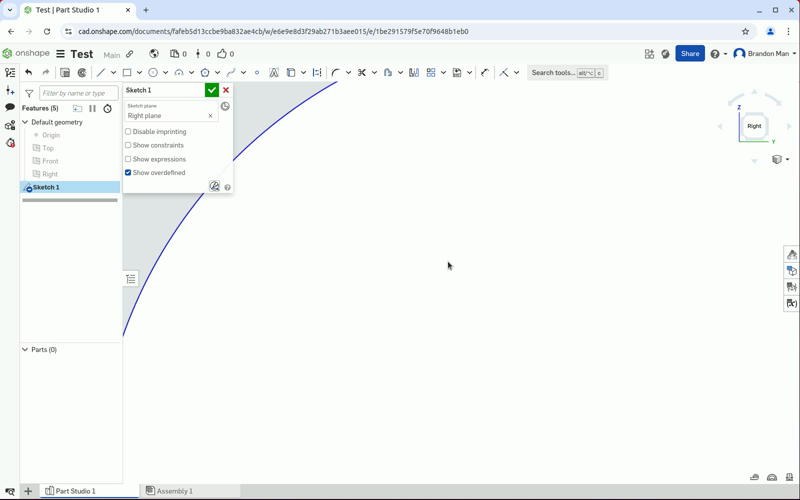
scroll(-6)
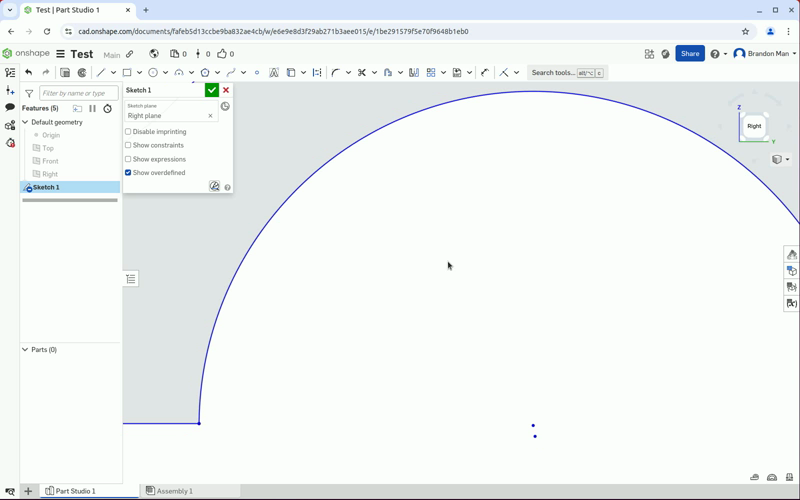
scroll(-6)
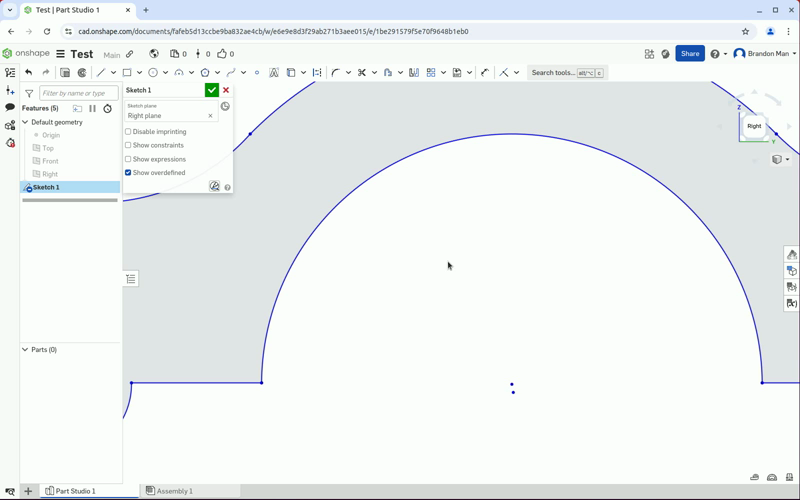
scroll(-6)
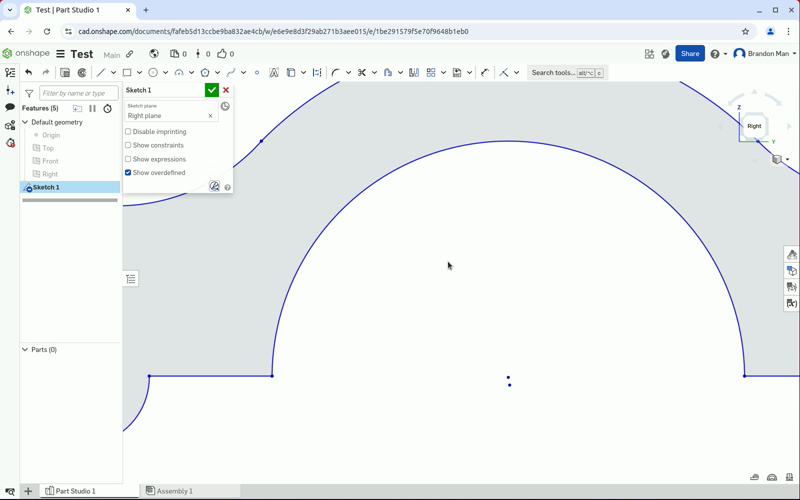
scroll(-6)
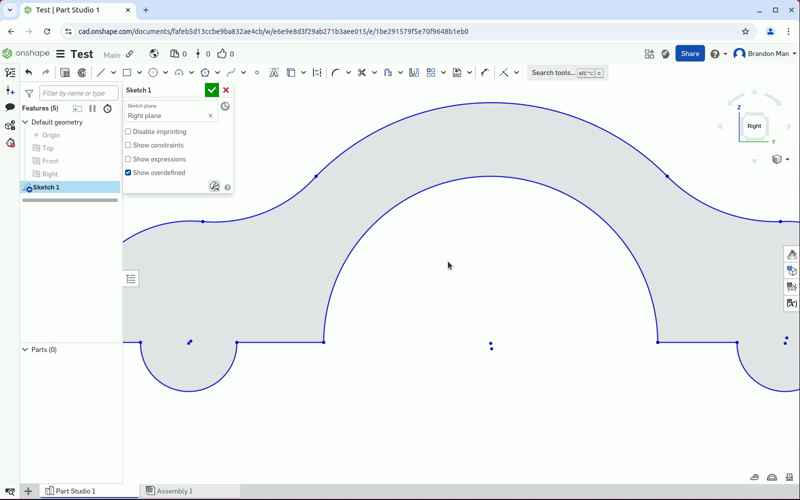
scroll(-6)
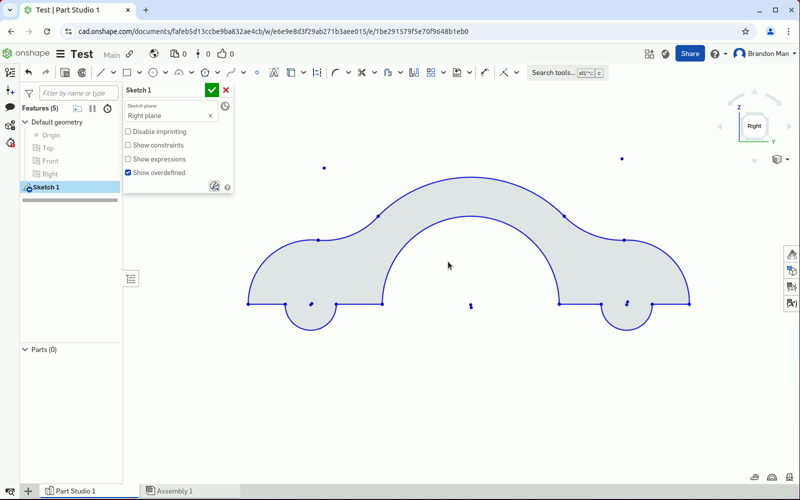
scroll(-6)
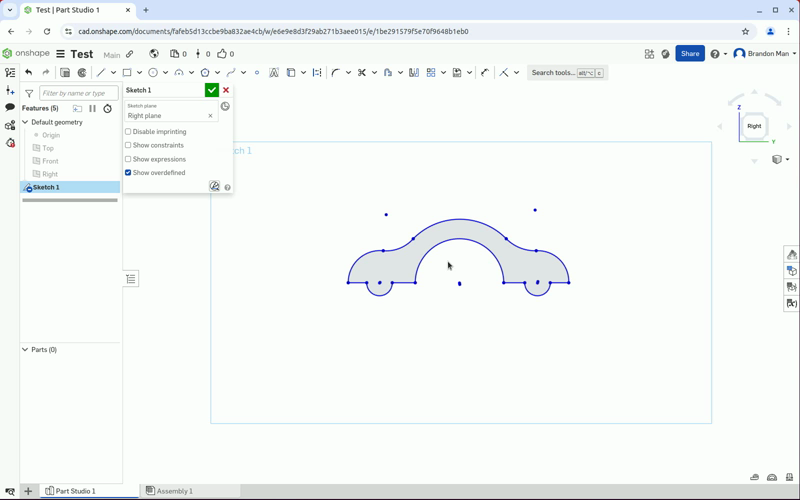
mouse_move(73, 352)
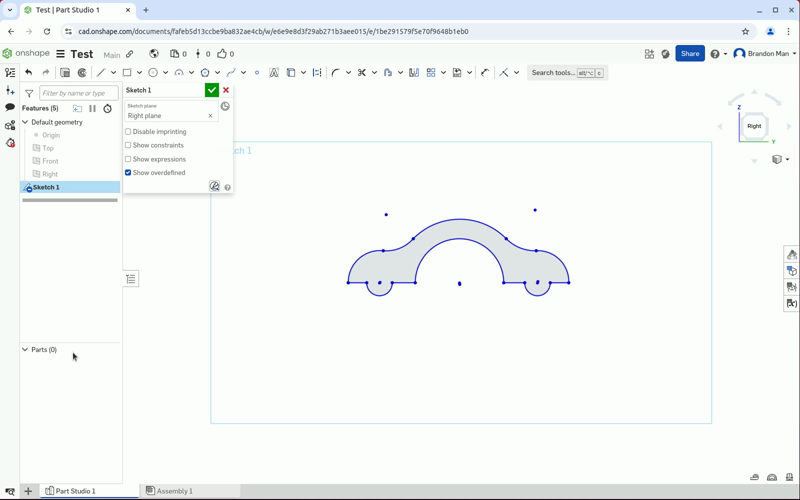
key(shift+y)
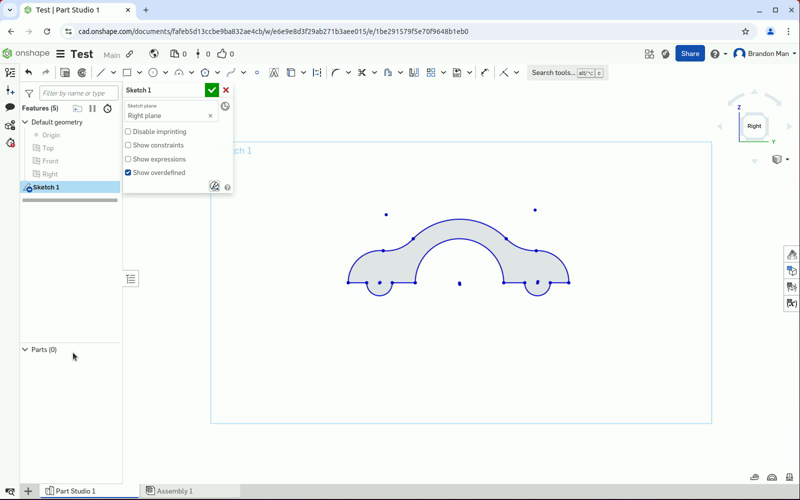
key(shift+e)
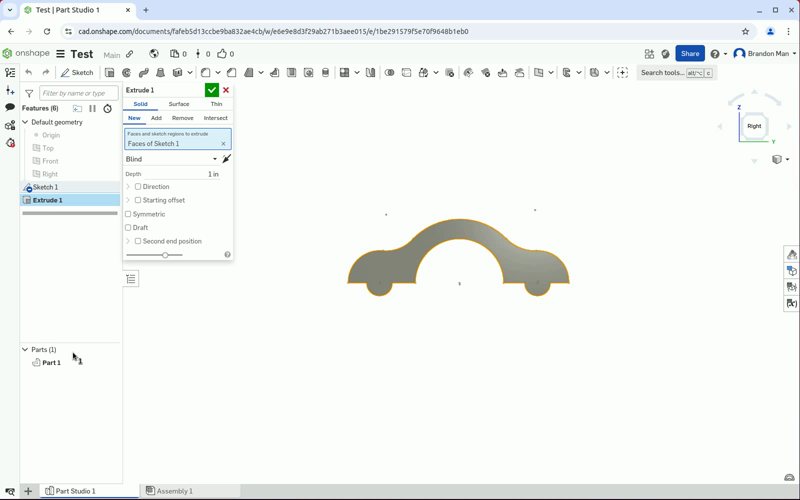
mouse_move(143, 106)
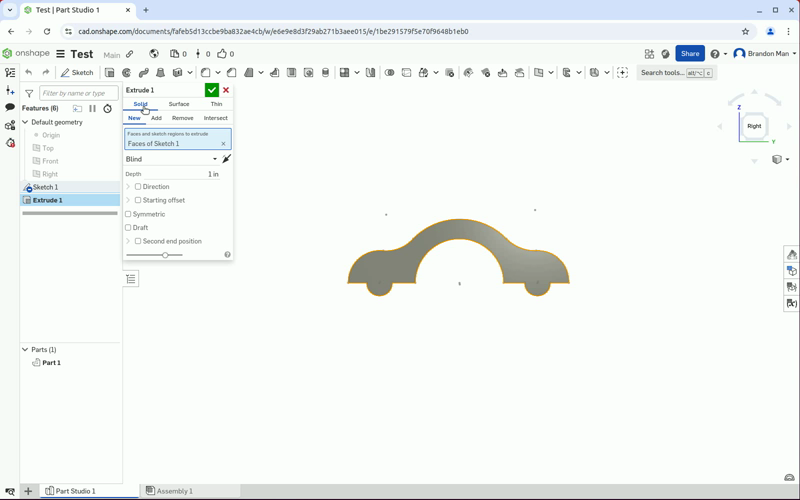
click(143, 106)
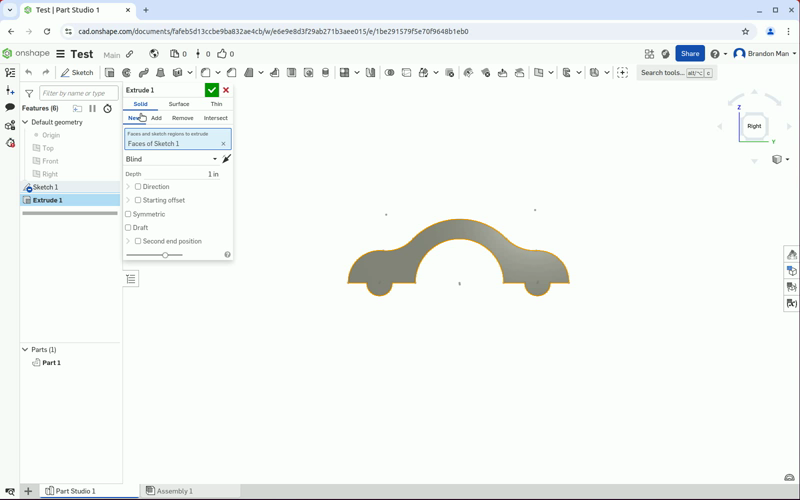
mouse_move(137, 120)
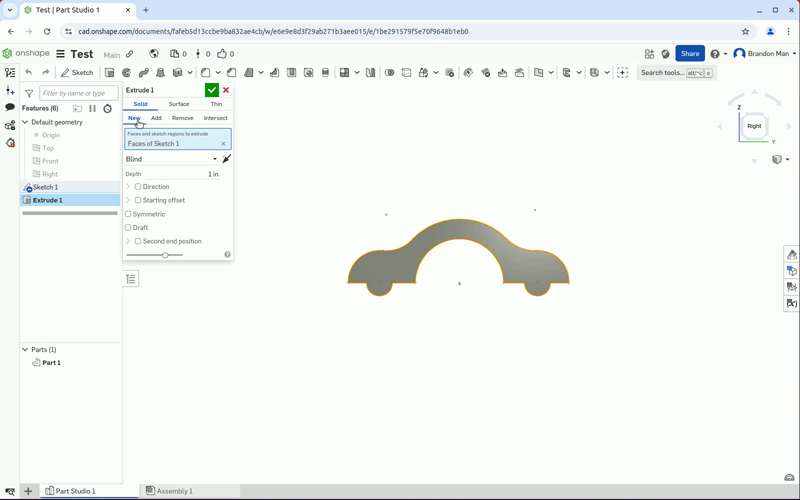
click(137, 120)
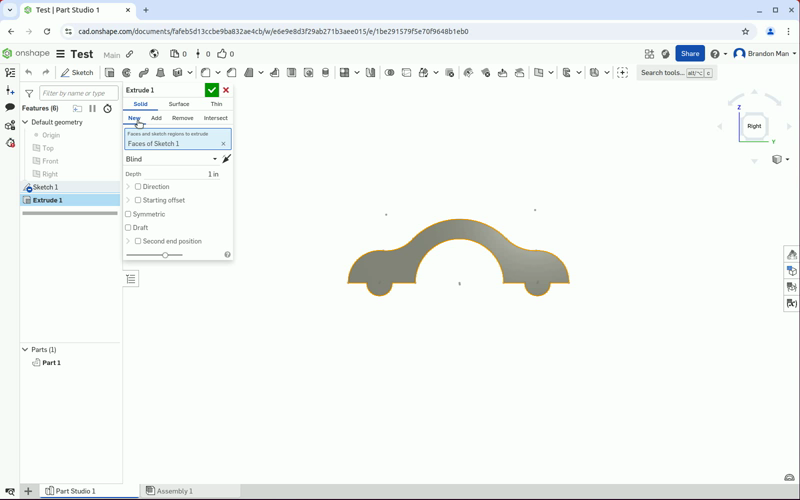
key(tab, 4)
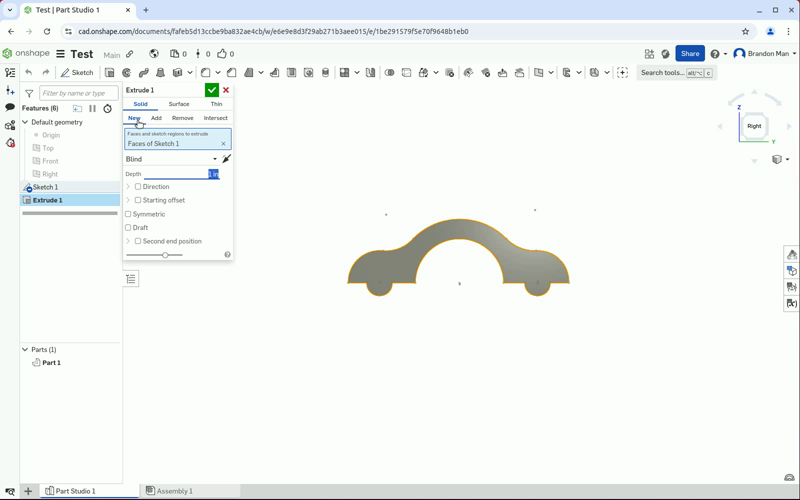
text(5.296)
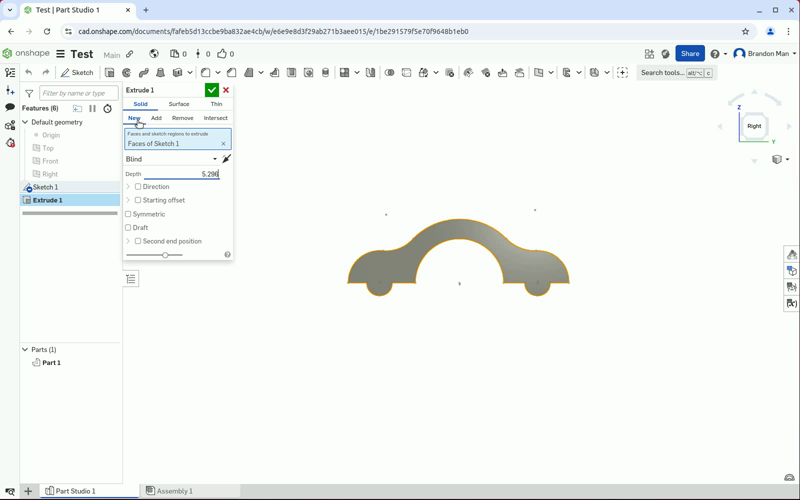
key(enter)
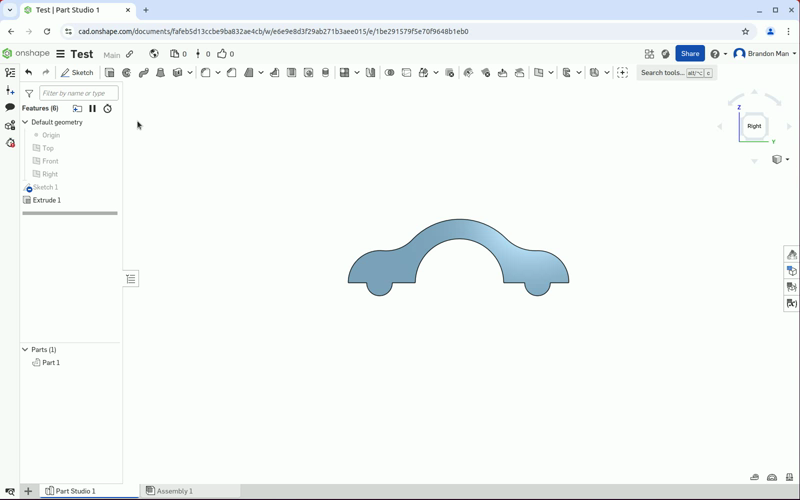
key(shift+h)
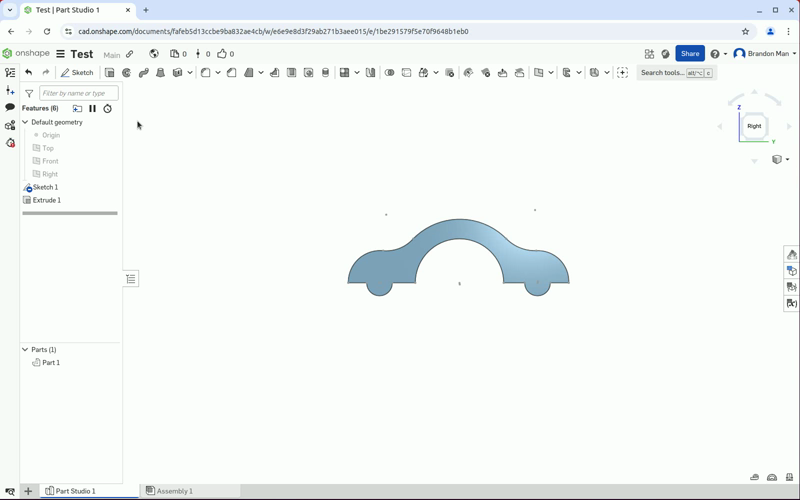
key(shift+h)
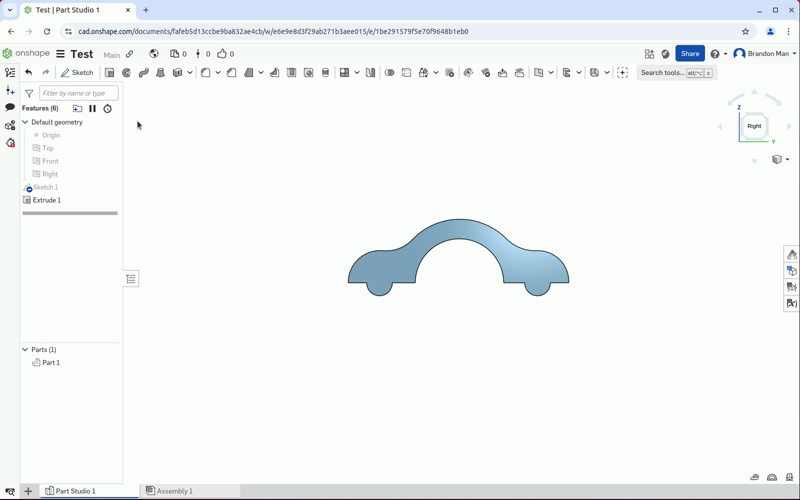
mouse_move(73, 189)
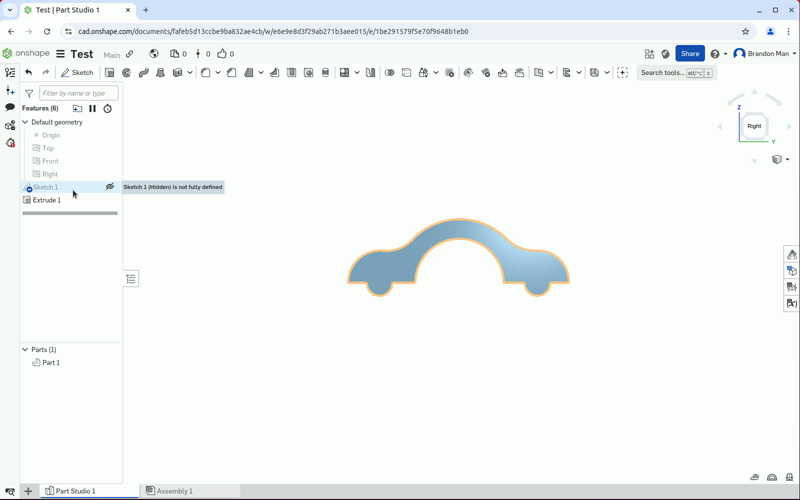
click(73, 189)
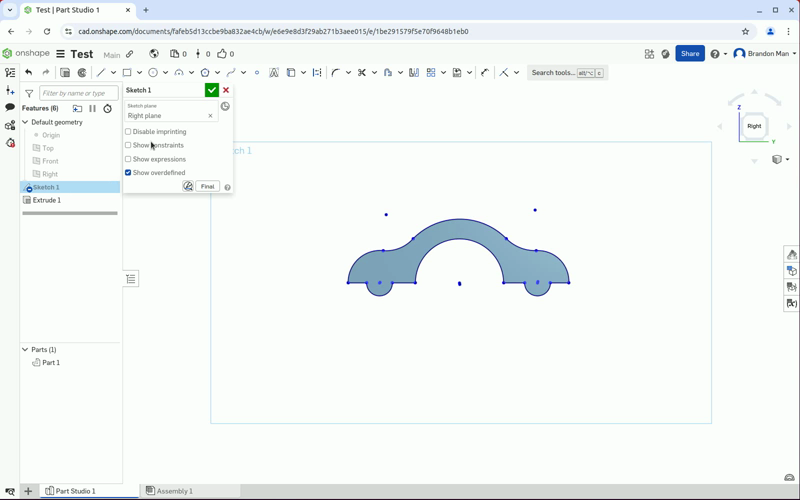
mouse_move(229, 92)
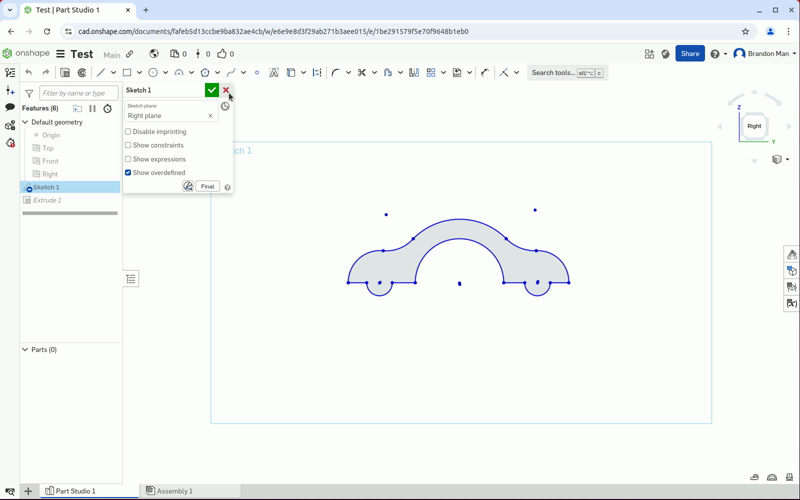
click(229, 92)
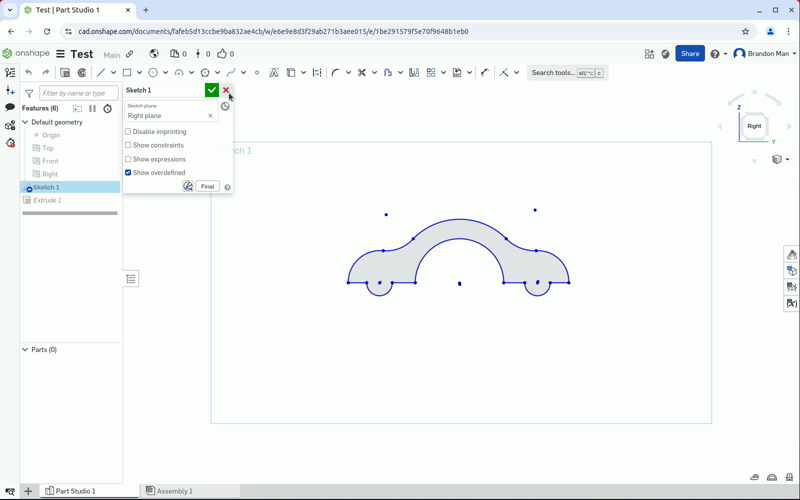
key(shift+s)
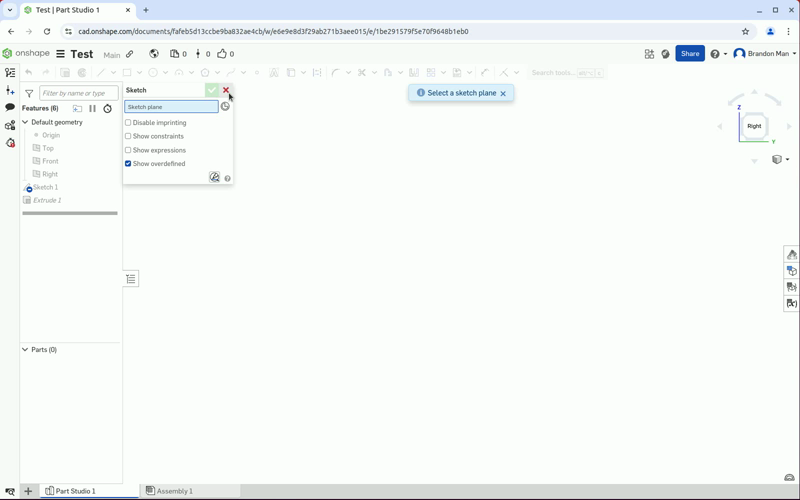
mouse_move(73, 176)
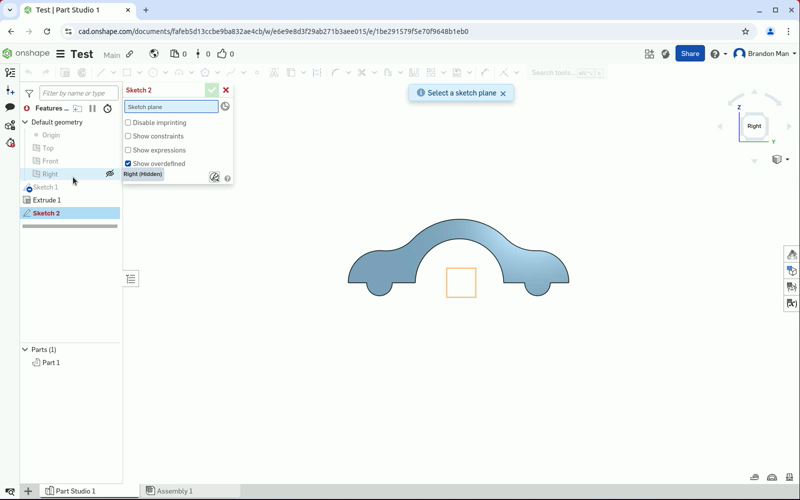
click(73, 176)
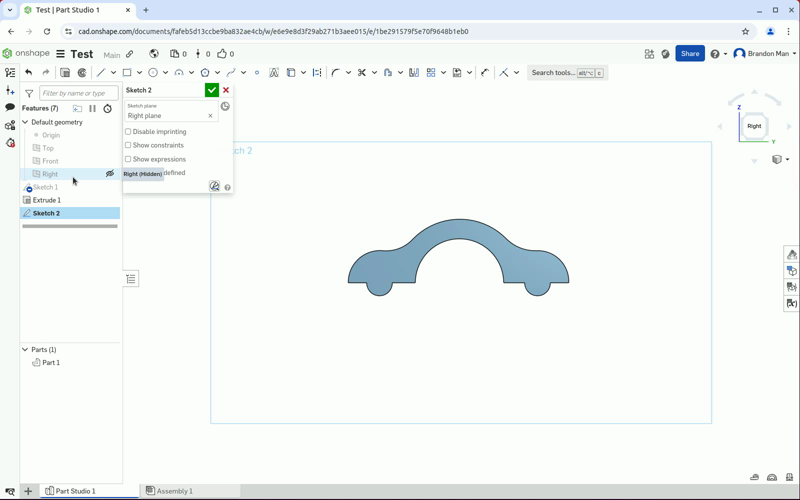
mouse_move(73, 352)
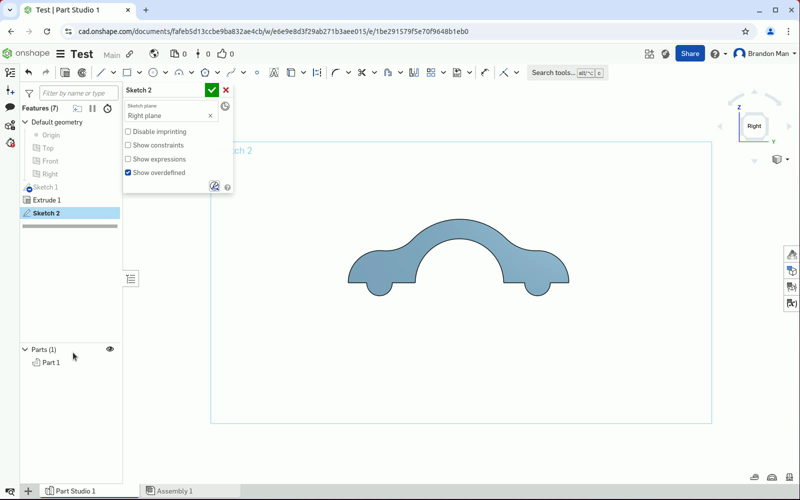
key(y)
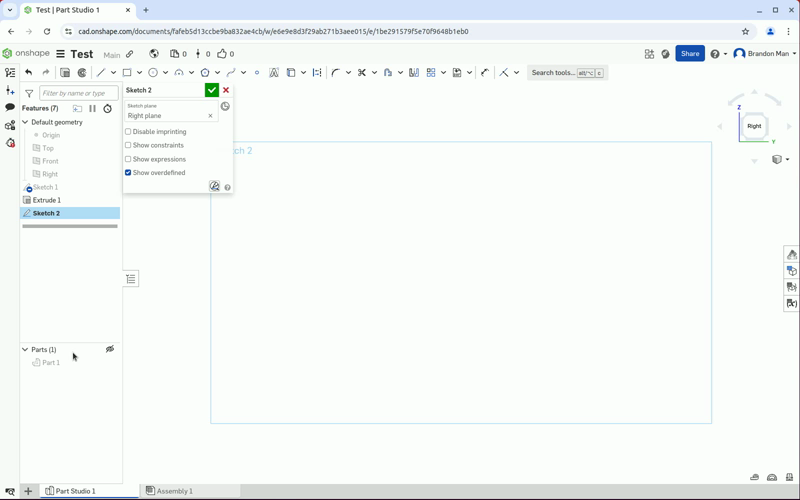
key(a)
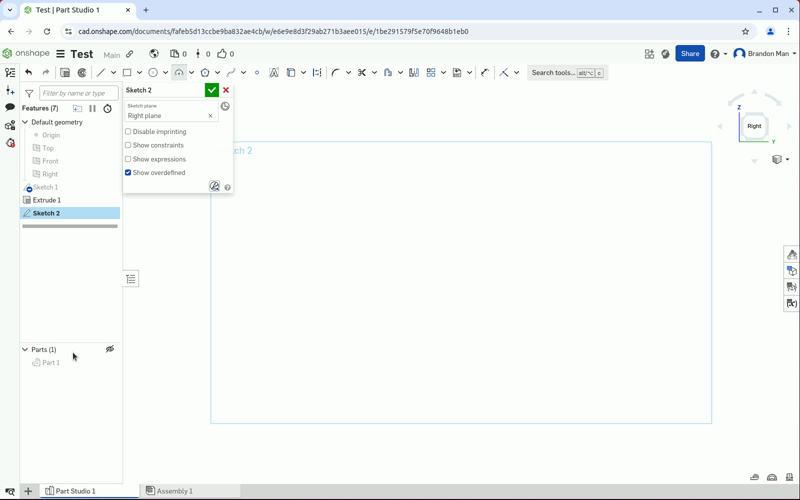
key_down(shift)
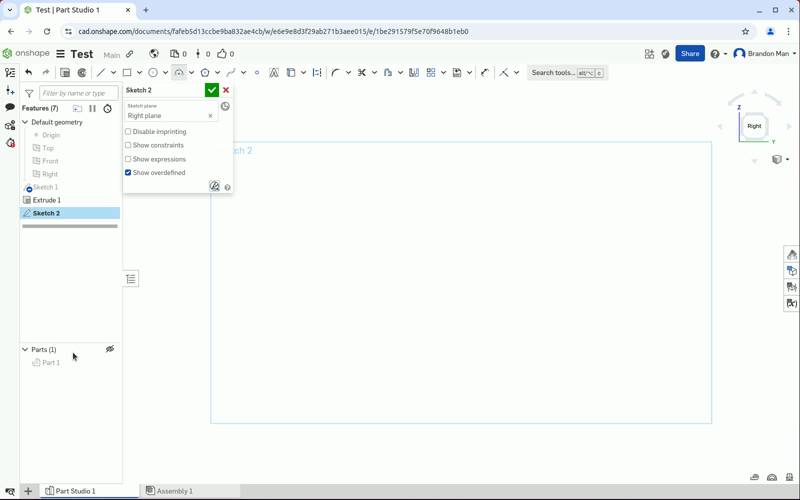
mouse_move(348, 282)
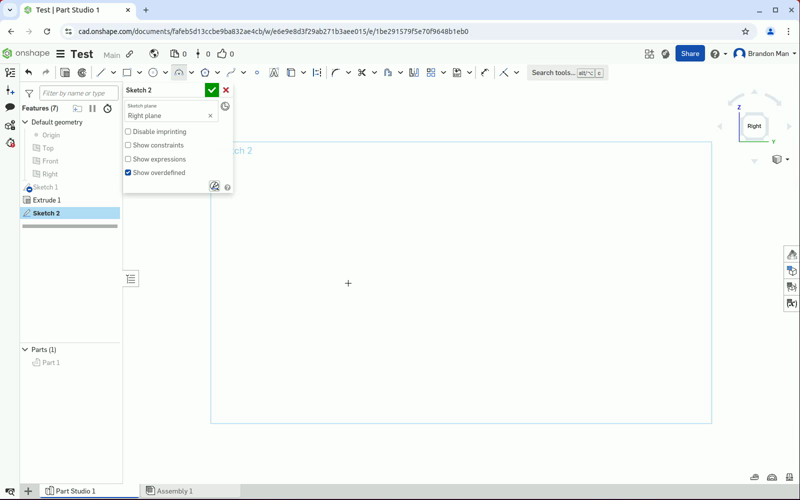
click(348, 282)
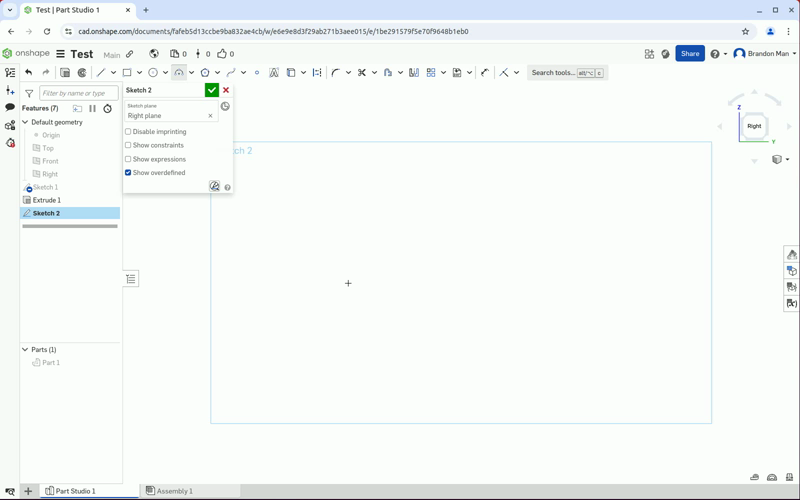
key_up(shift)
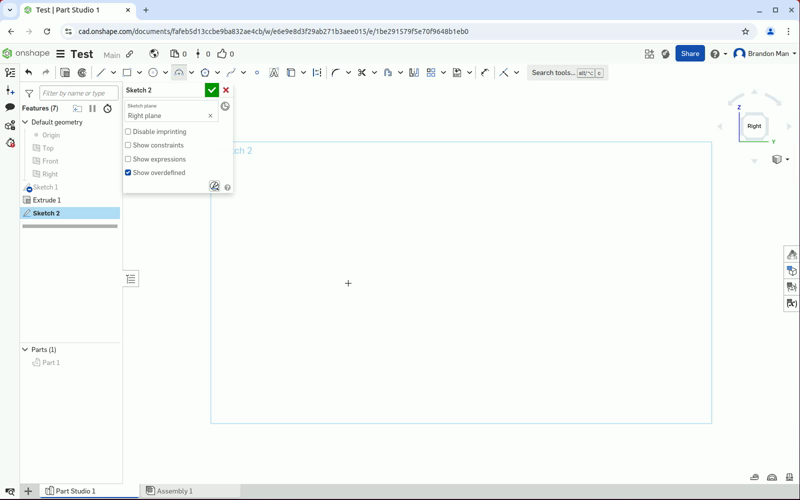
key_down(shift)
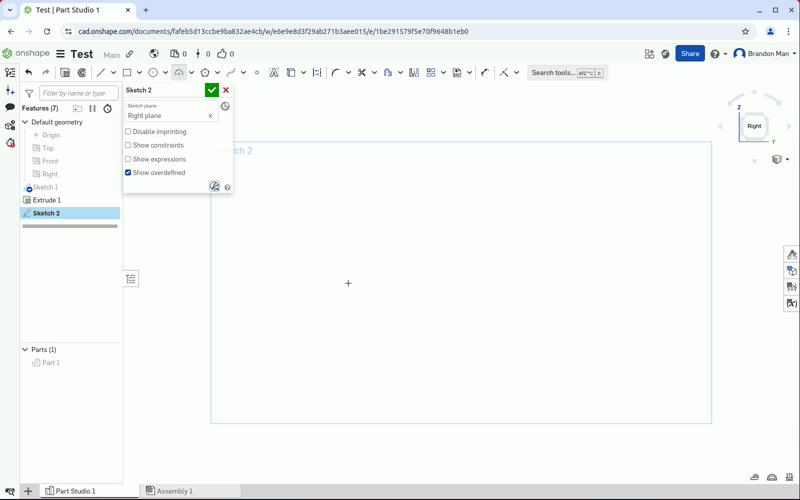
mouse_move(383, 315)
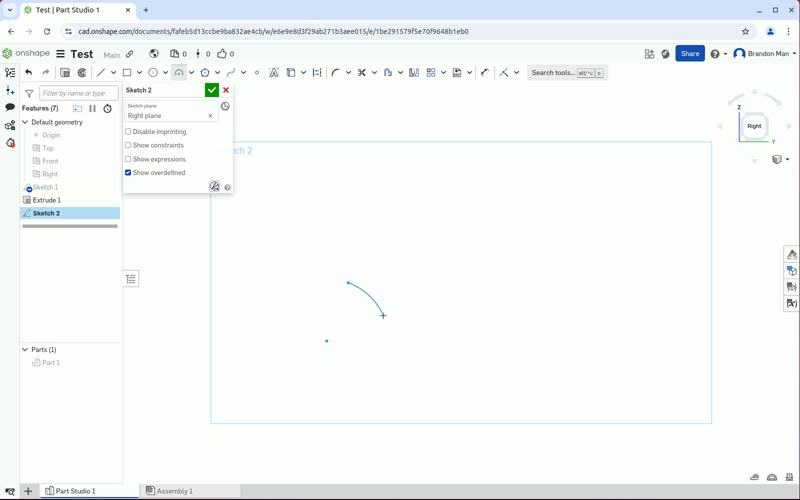
click(383, 315)
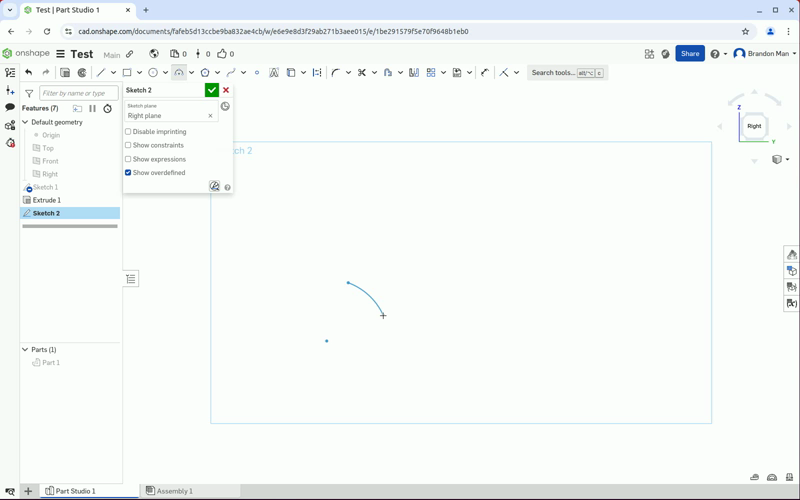
mouse_move(358, 306)
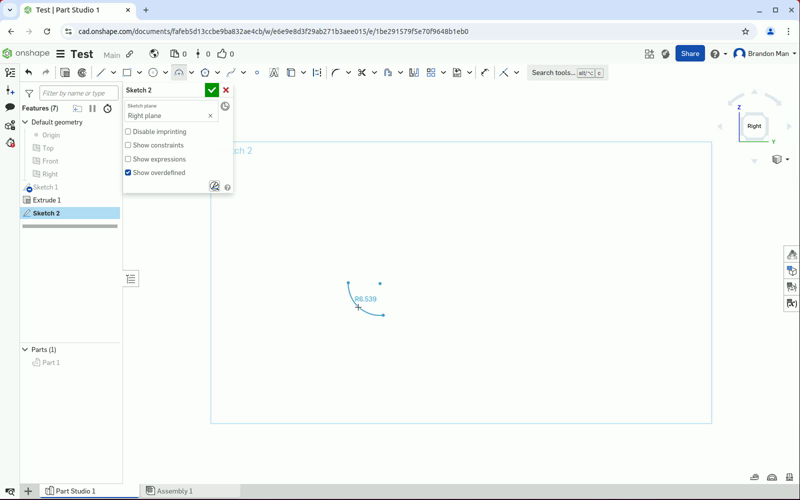
click(358, 306)
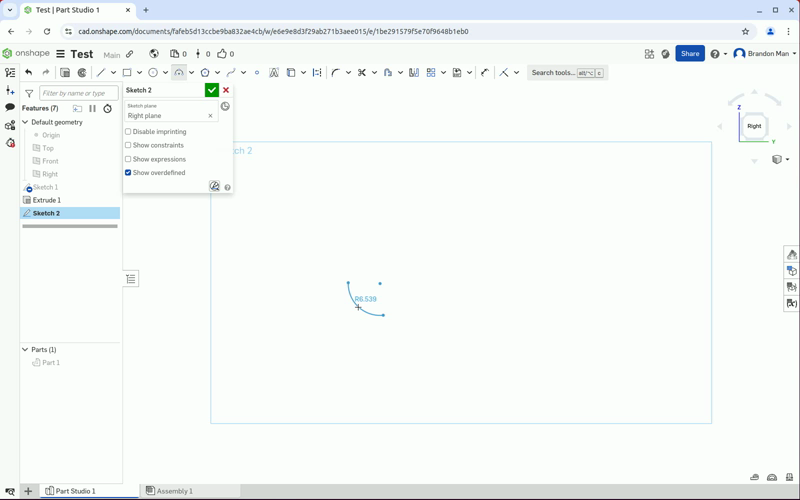
key_up(shift)
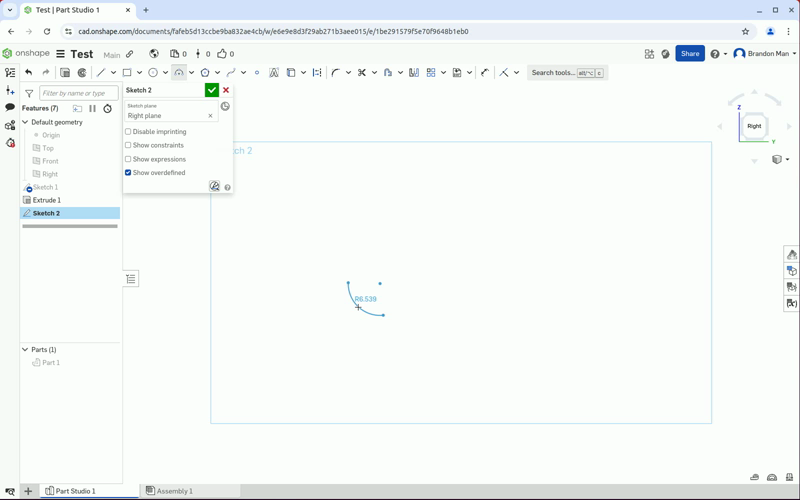
mouse_move(383, 315)
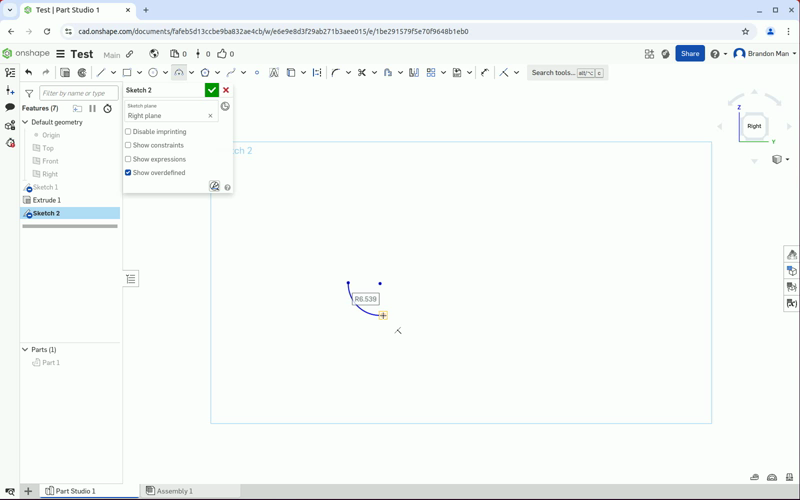
click(383, 315)
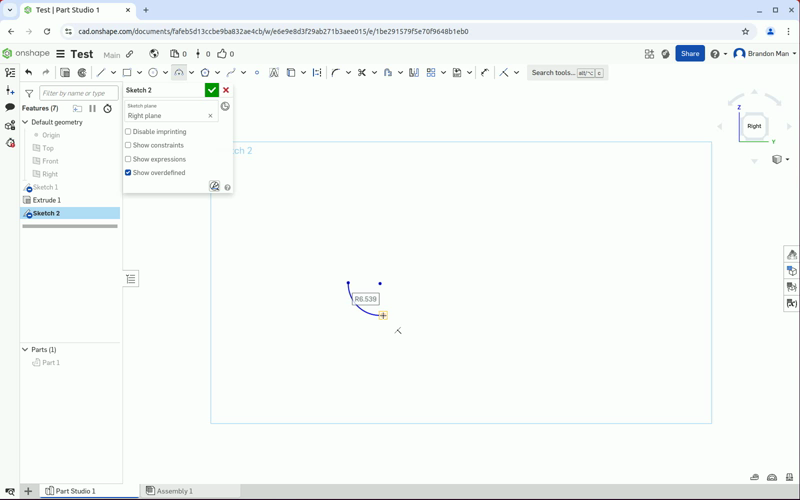
key_down(shift)
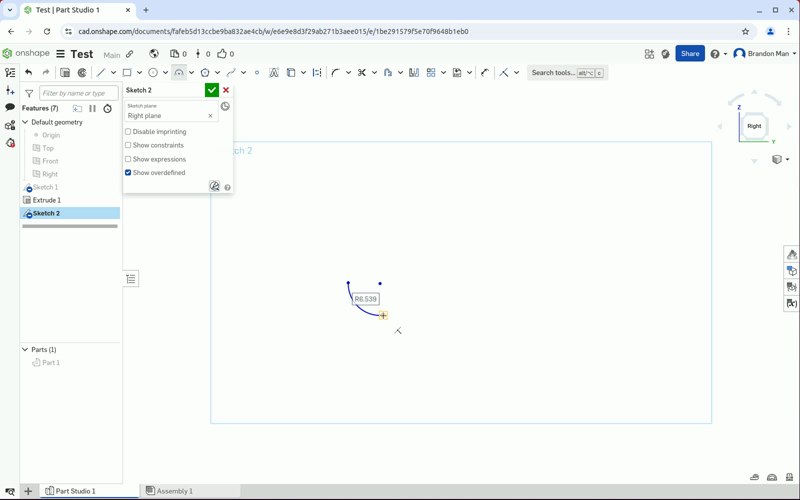
mouse_move(413, 327)
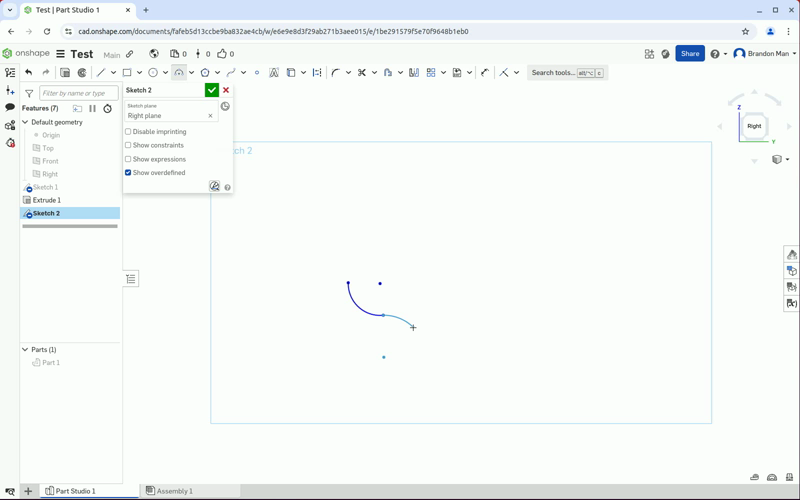
click(413, 327)
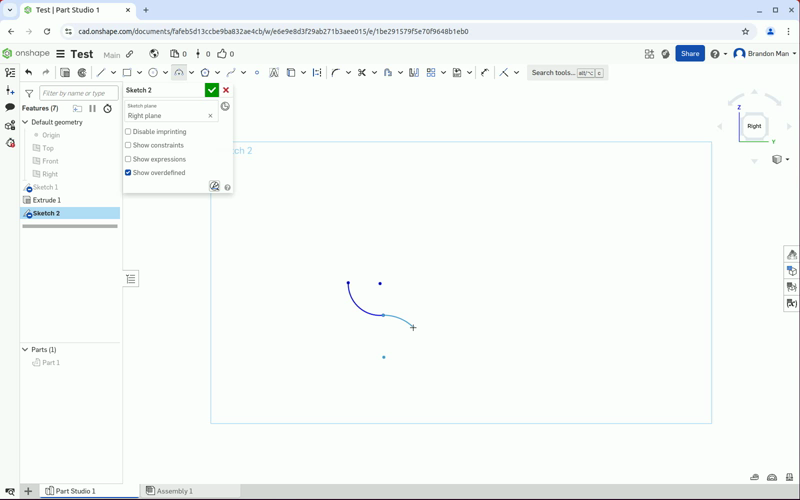
mouse_move(399, 317)
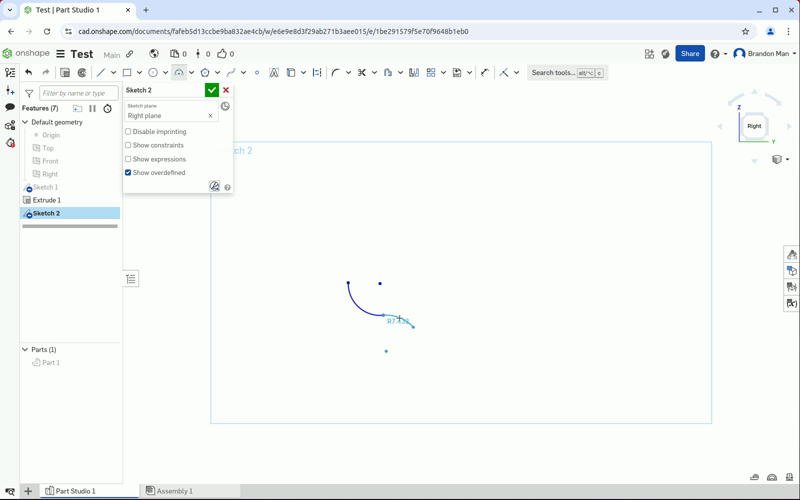
click(399, 317)
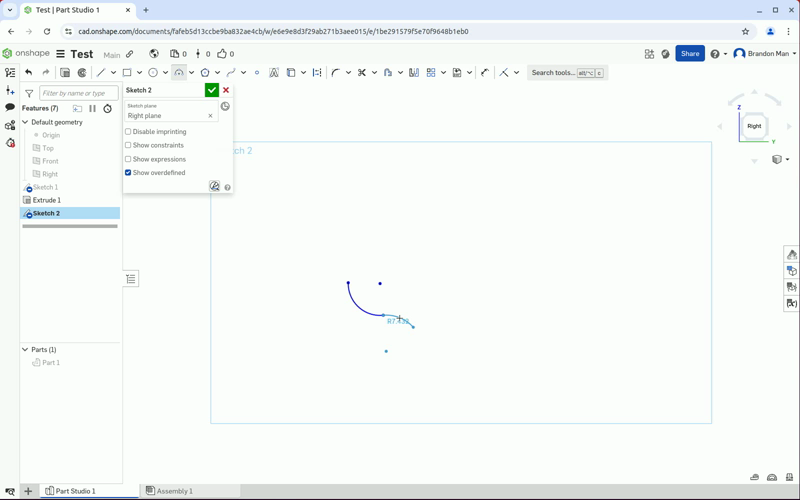
key_up(shift)
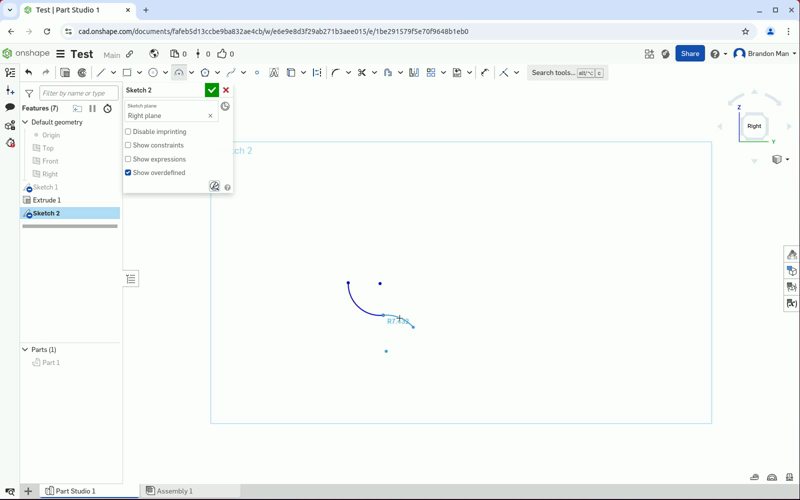
mouse_move(413, 327)
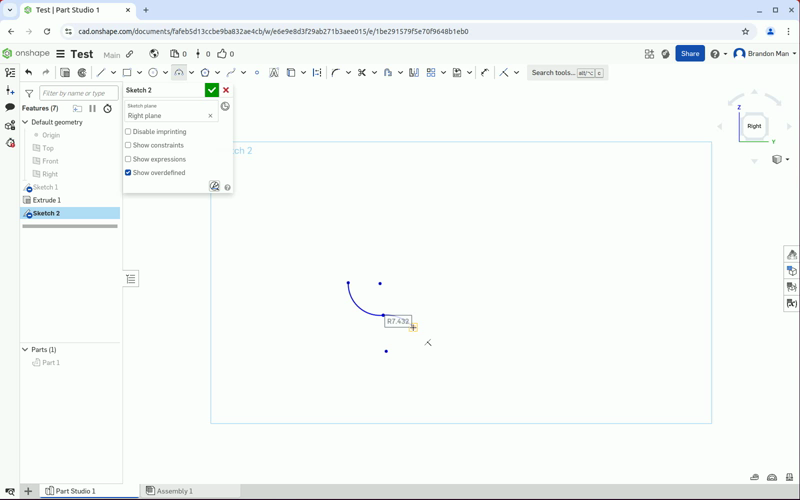
click(413, 327)
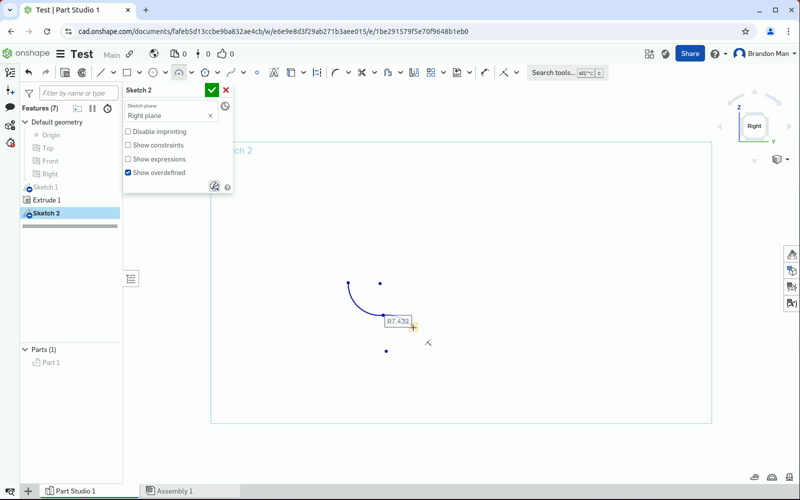
key_down(shift)
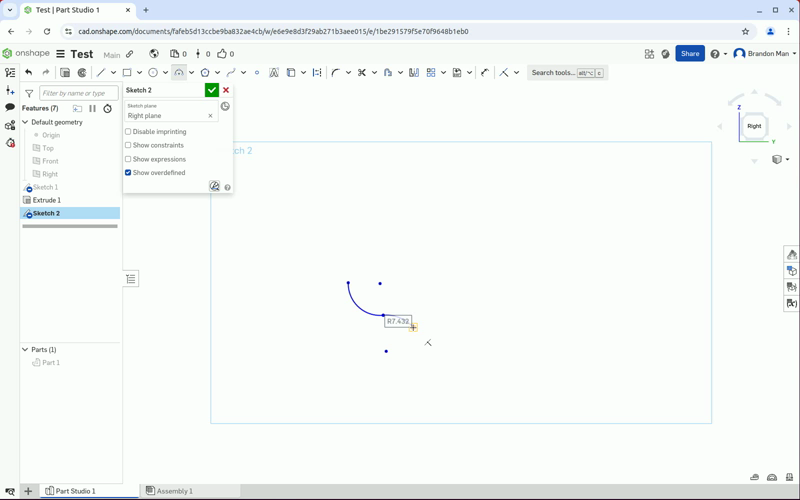
mouse_move(506, 327)
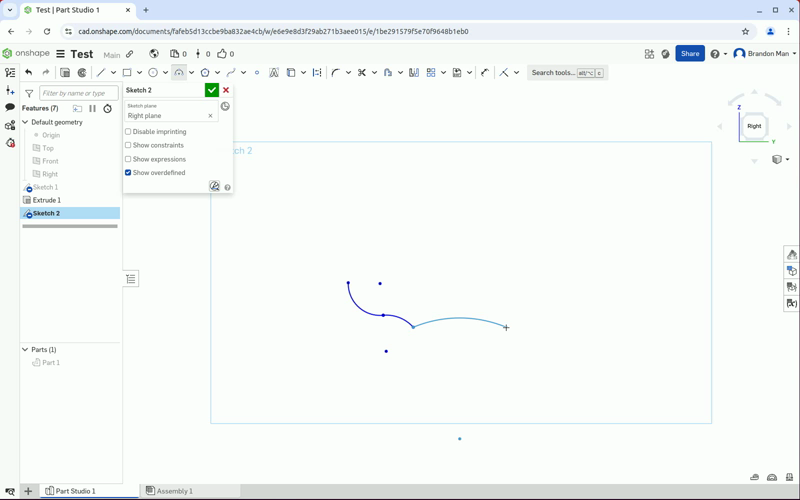
click(506, 327)
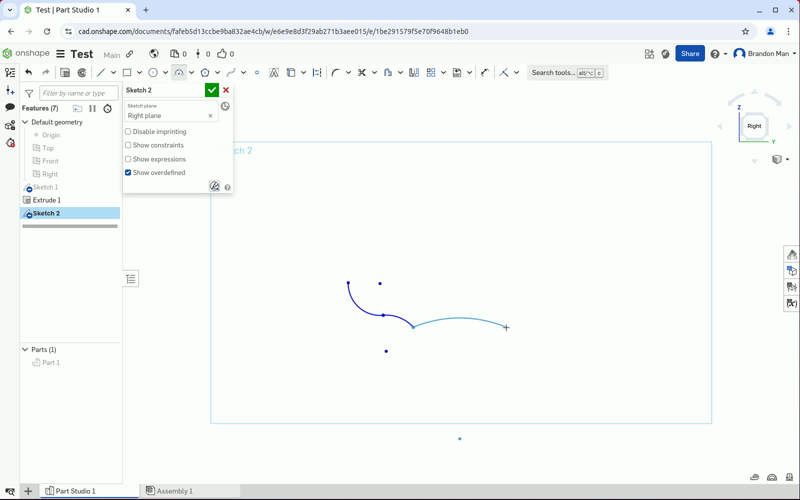
mouse_move(459, 346)
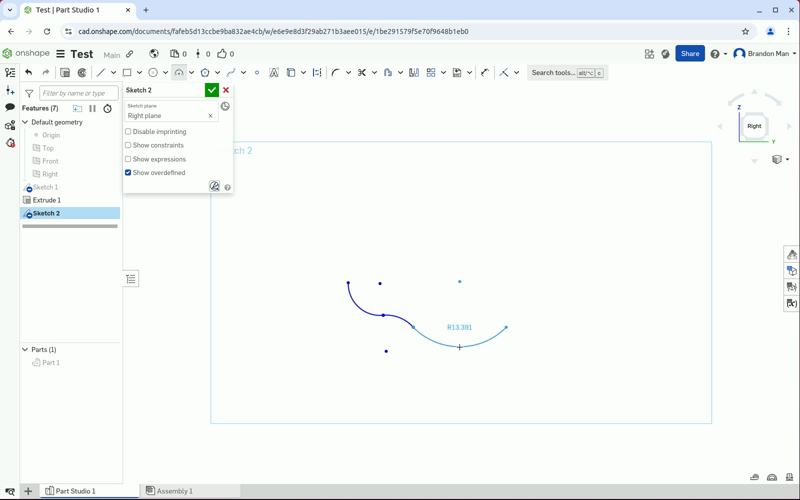
click(459, 346)
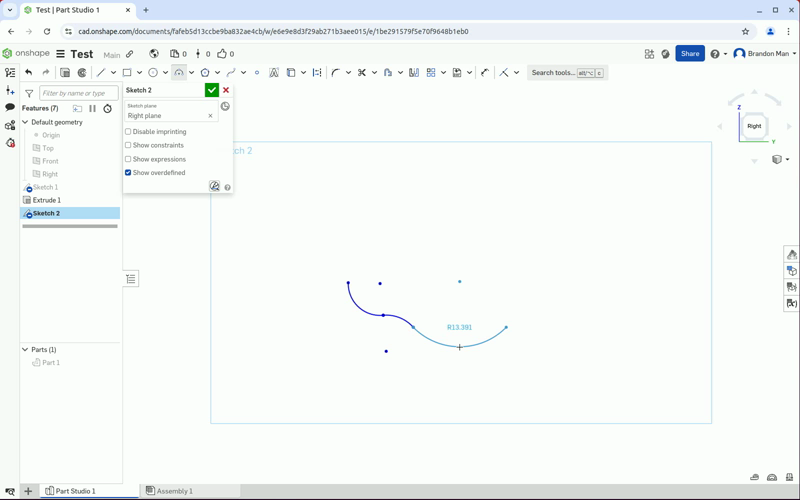
key_up(shift)
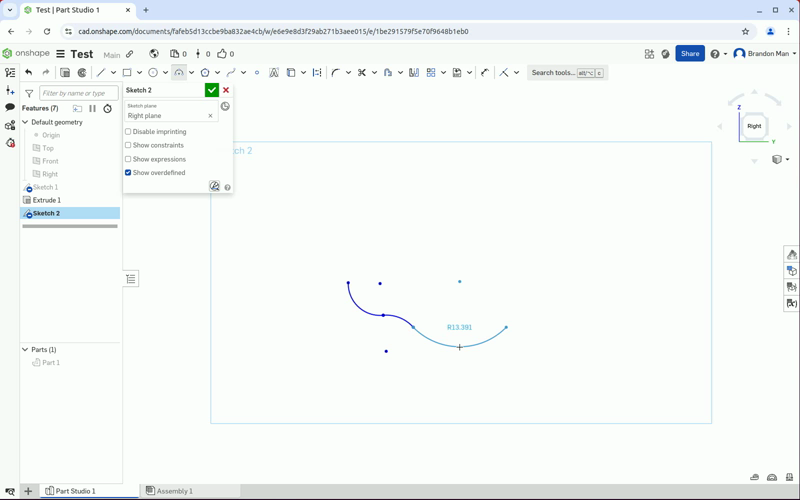
mouse_move(506, 327)
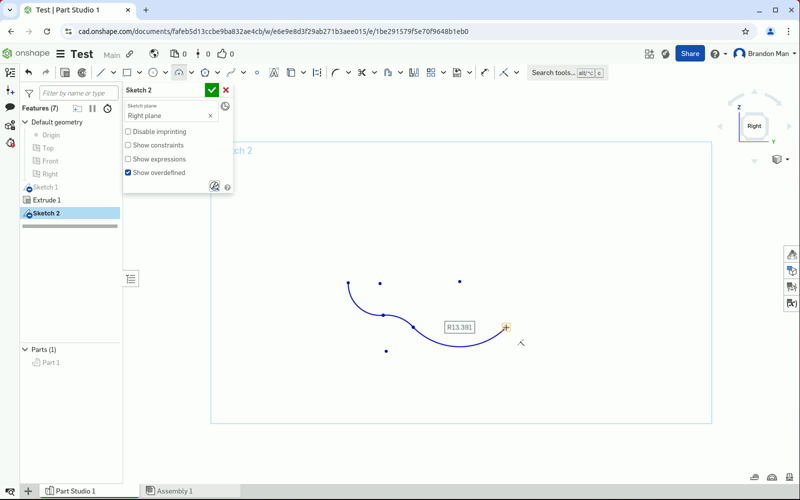
click(506, 327)
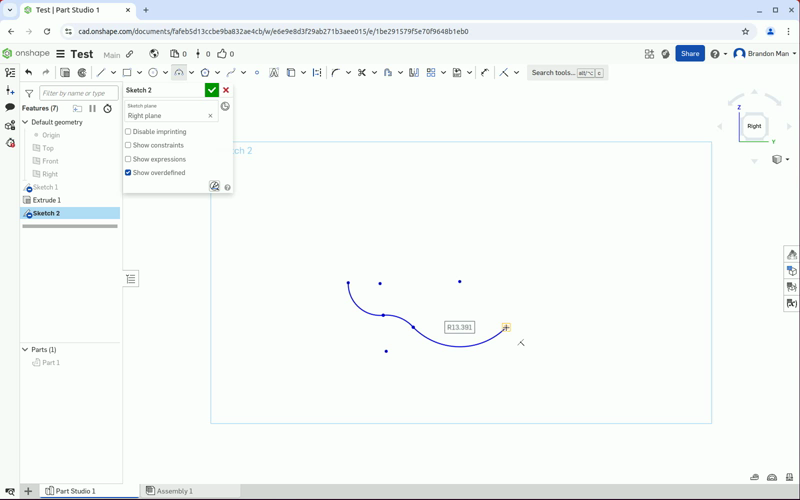
key_down(shift)
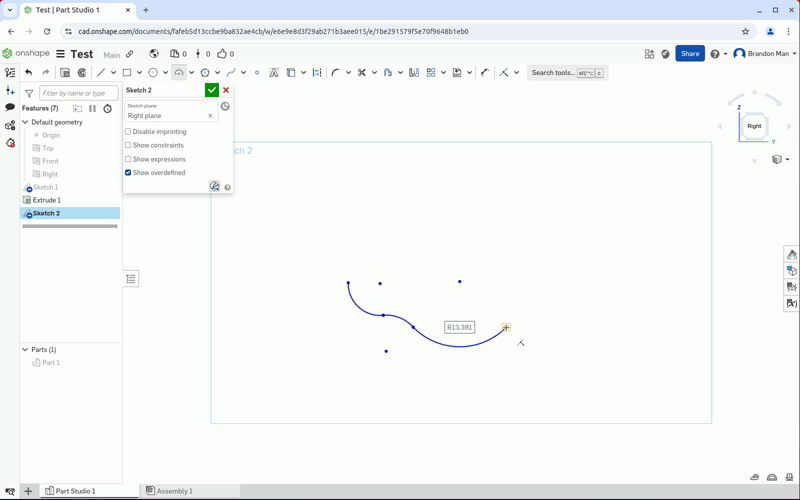
mouse_move(536, 315)
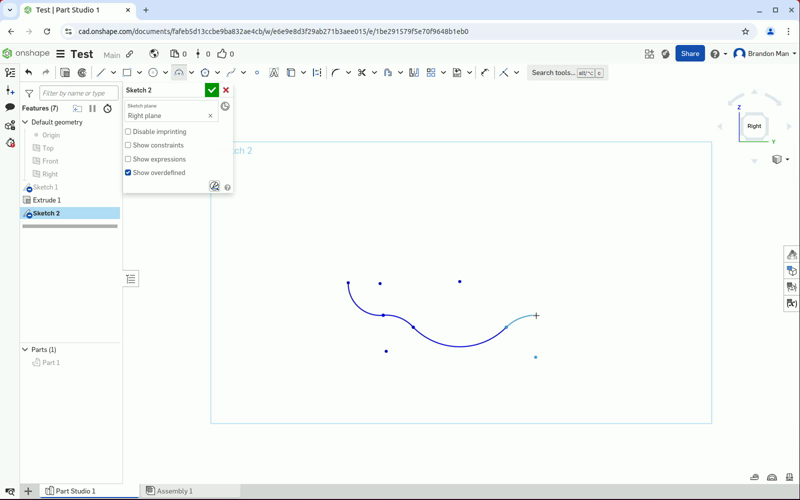
click(536, 315)
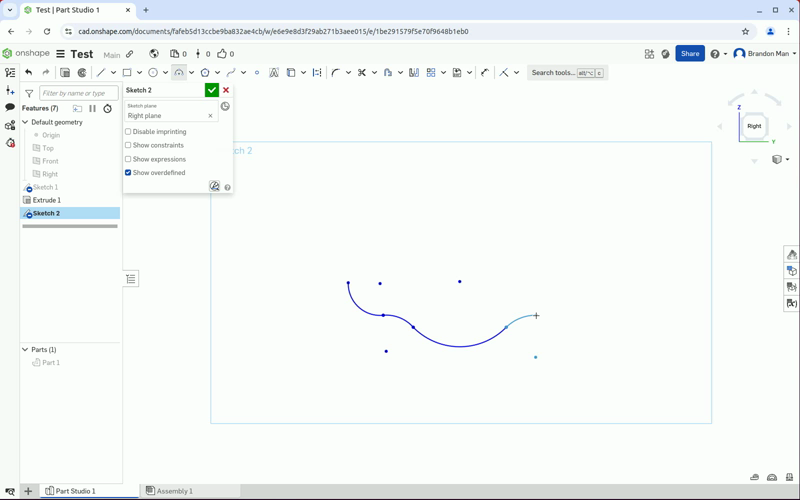
mouse_move(519, 318)
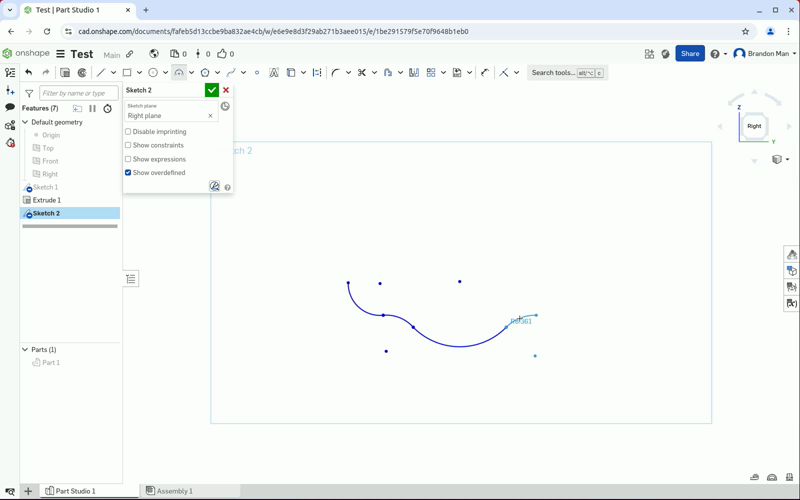
click(519, 318)
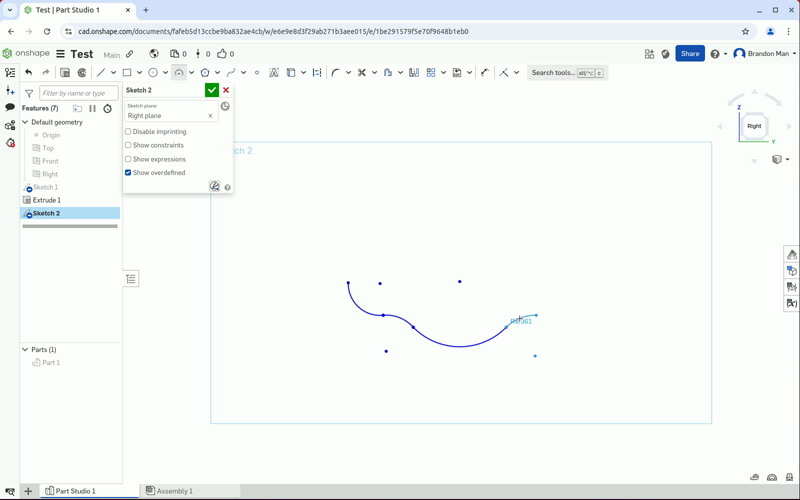
key_up(shift)
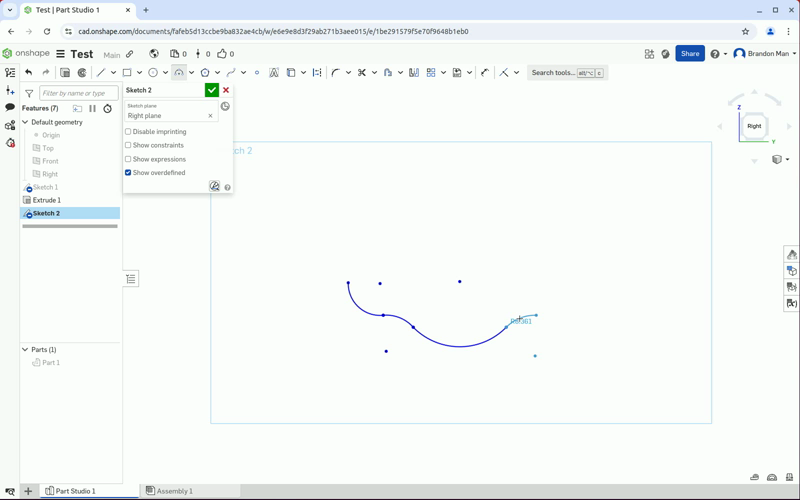
mouse_move(536, 315)
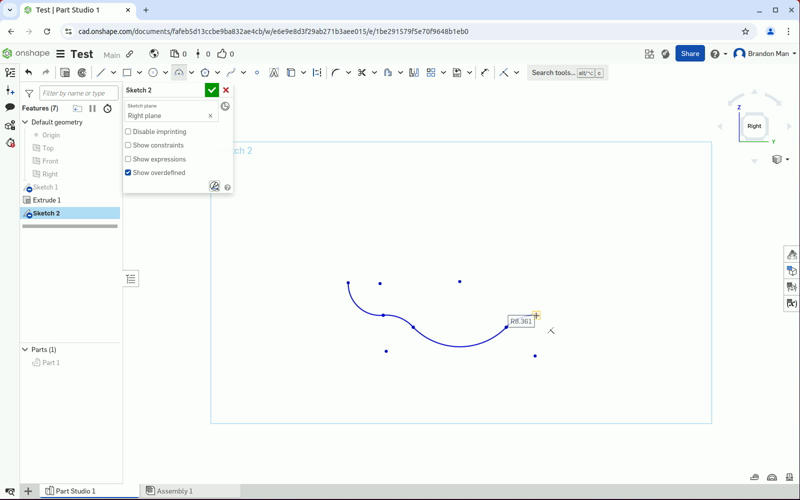
click(536, 315)
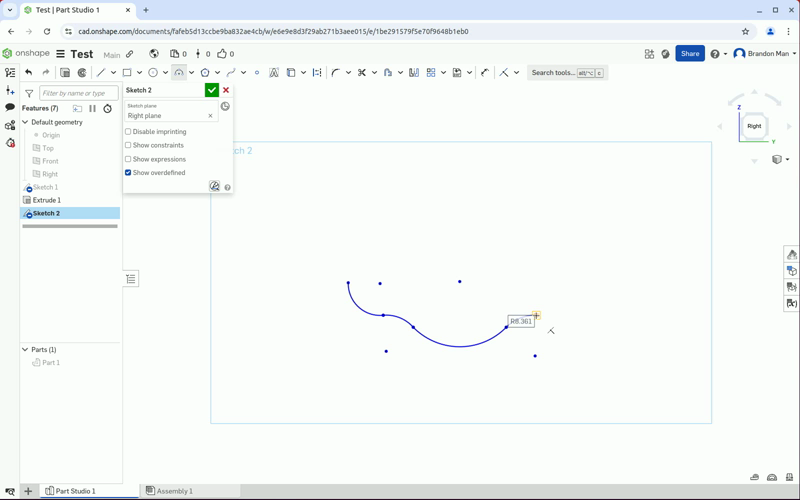
key_down(shift)
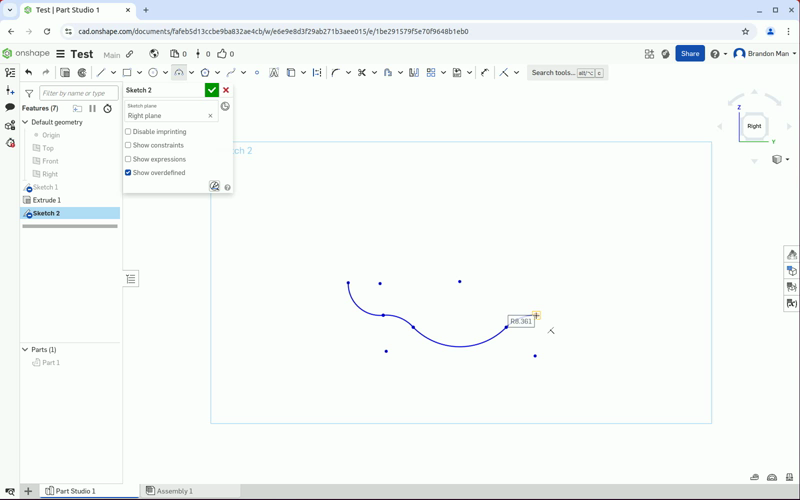
mouse_move(568, 282)
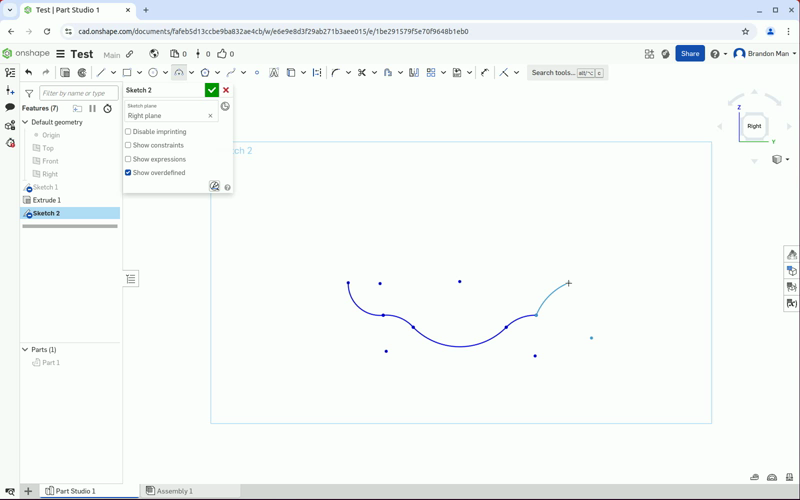
click(568, 282)
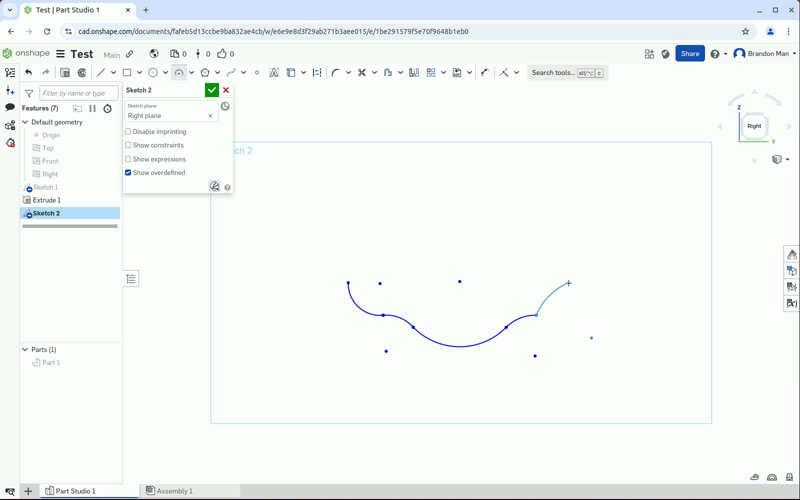
mouse_move(559, 306)
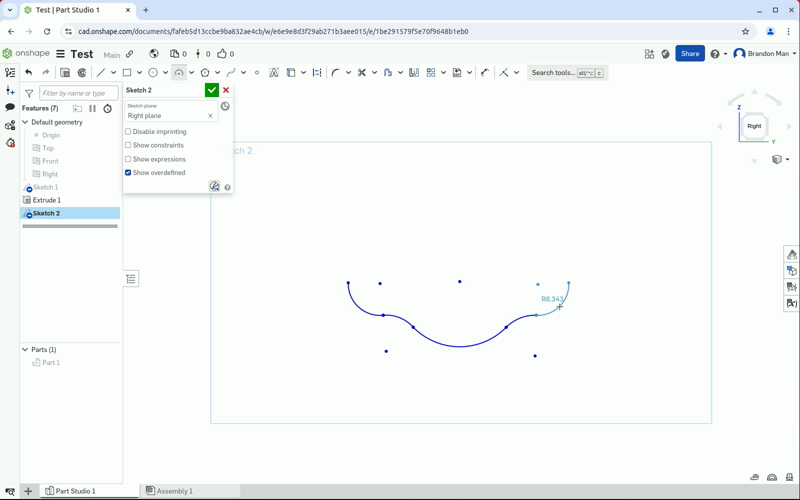
click(559, 306)
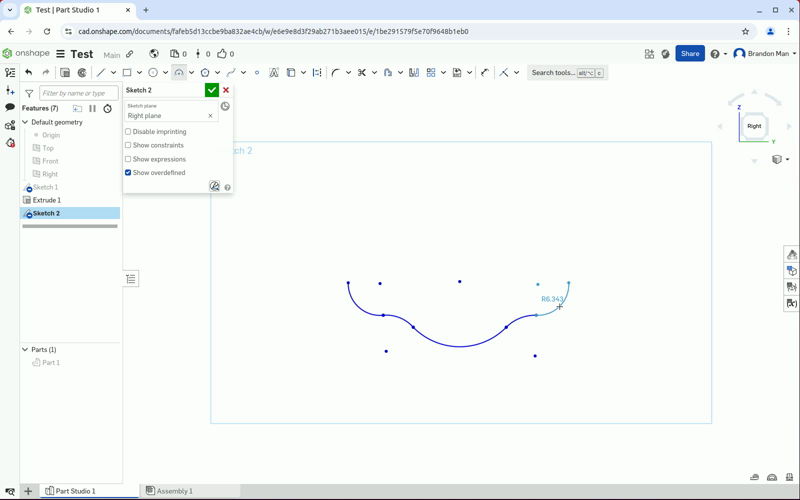
key_up(shift)
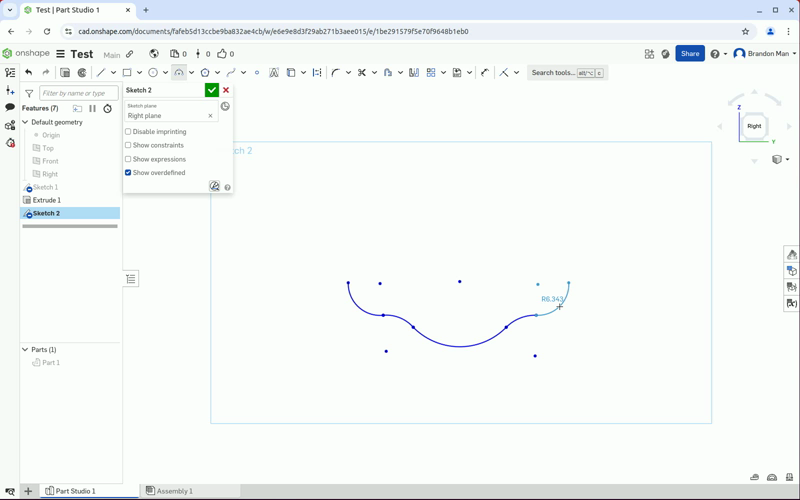
key(esc)
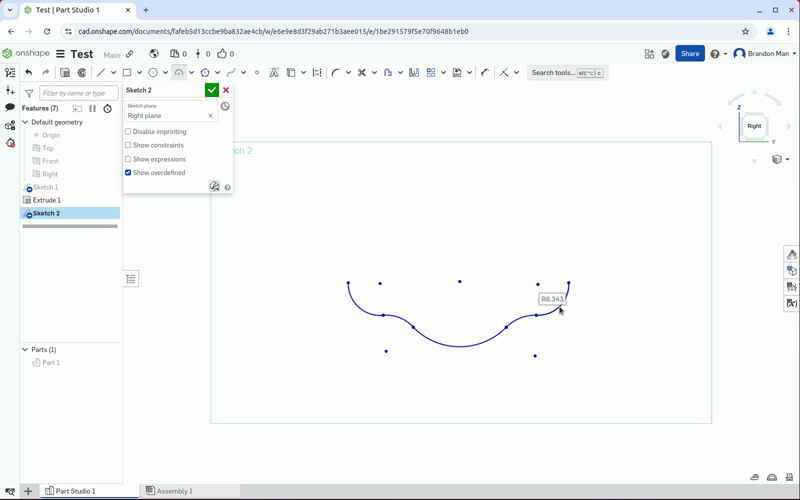
key(l)
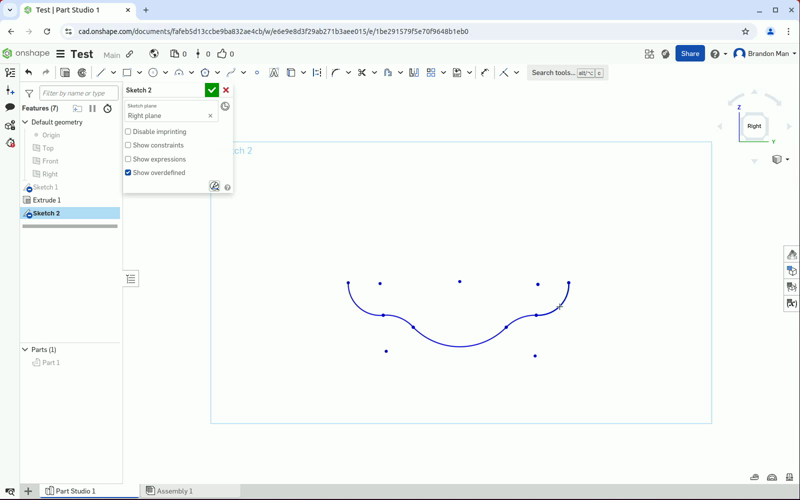
mouse_move(568, 282)
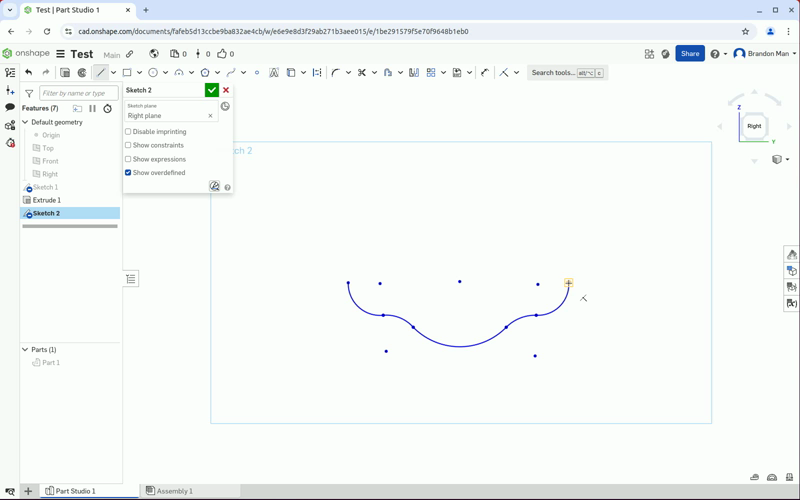
click(568, 282)
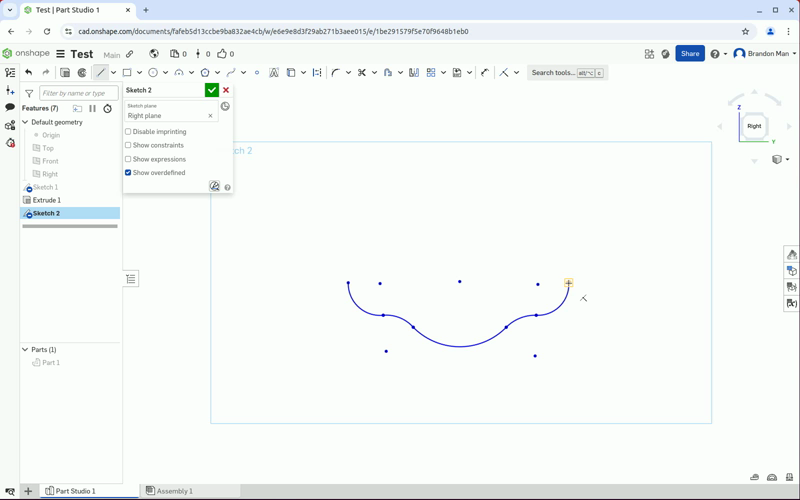
key_down(shift)
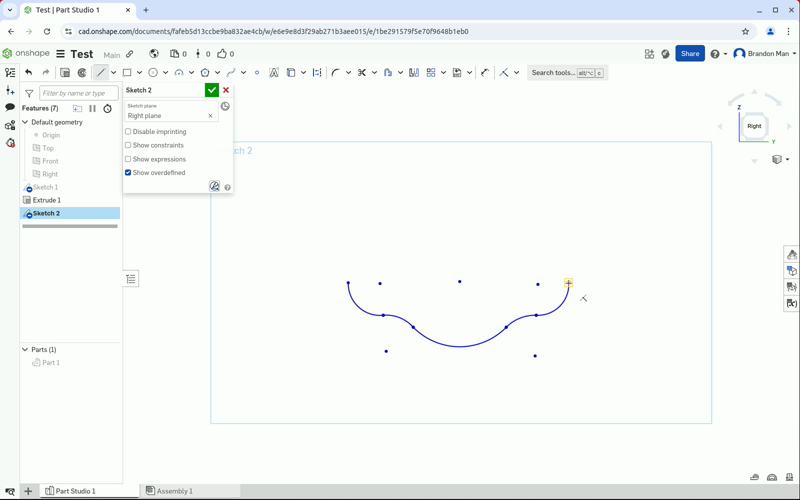
mouse_move(589, 282)
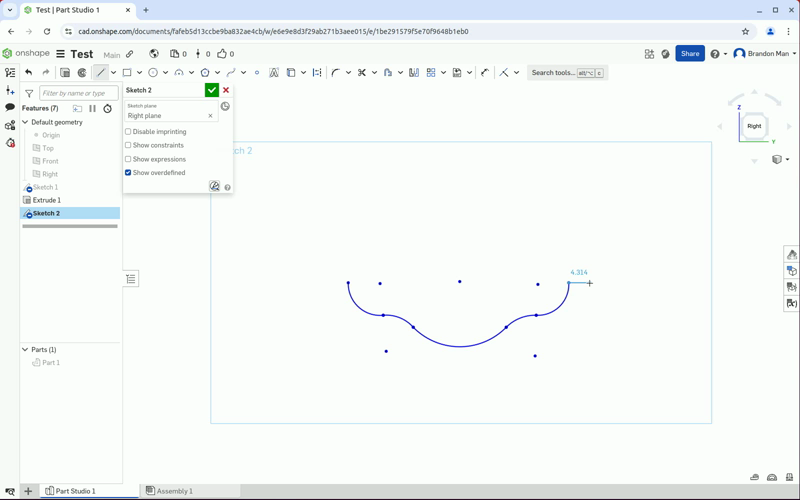
mouse_move(550, 282)
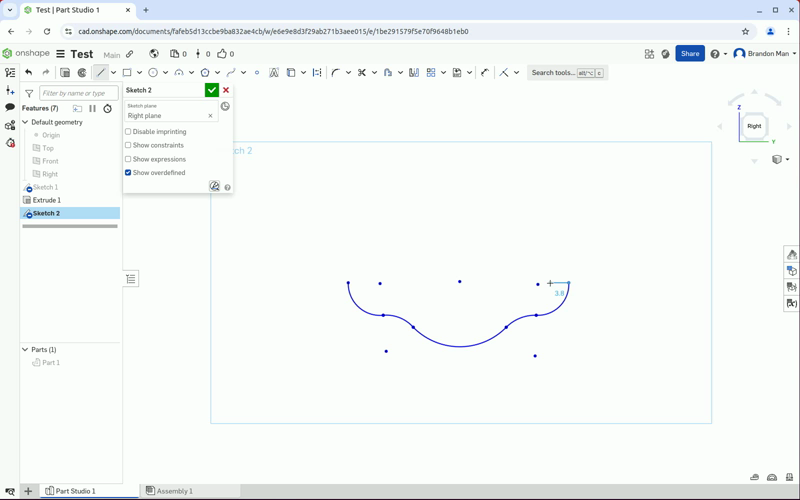
click(550, 282)
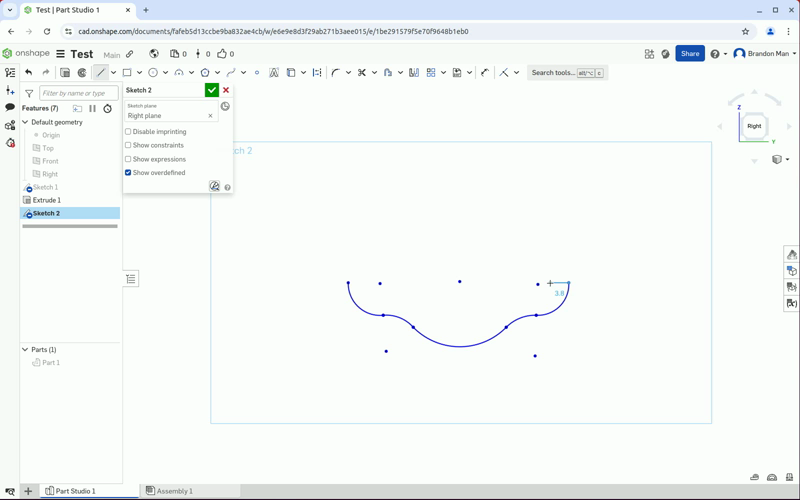
key_up(shift)
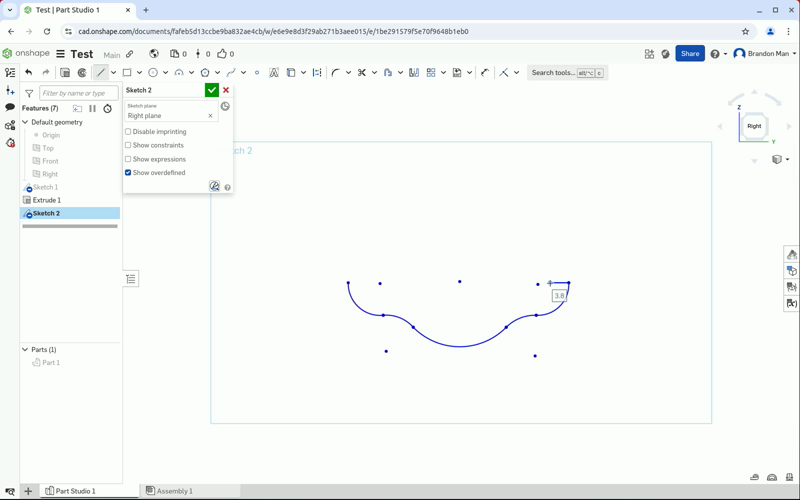
key(esc)
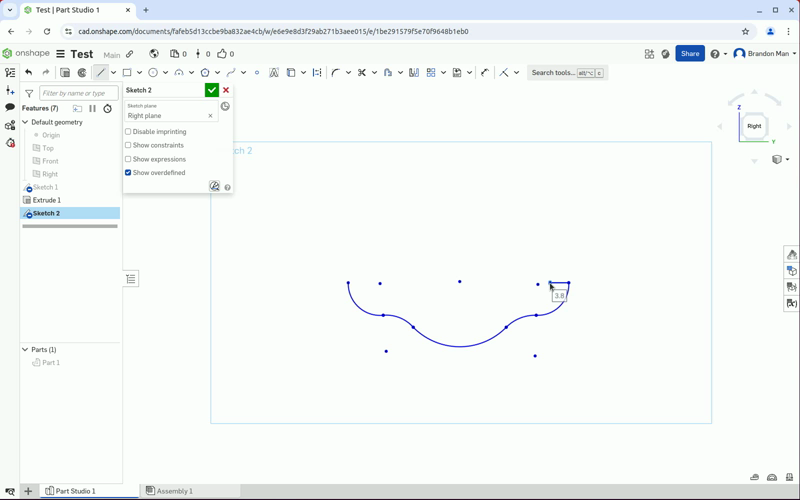
key(a)
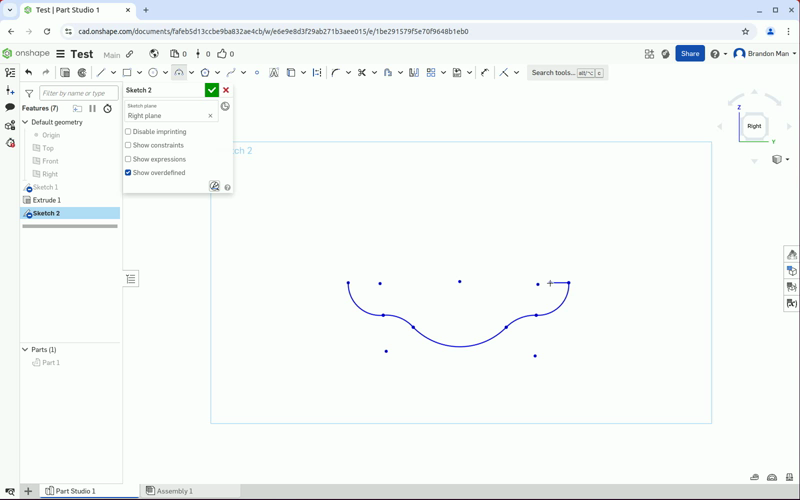
mouse_move(550, 282)
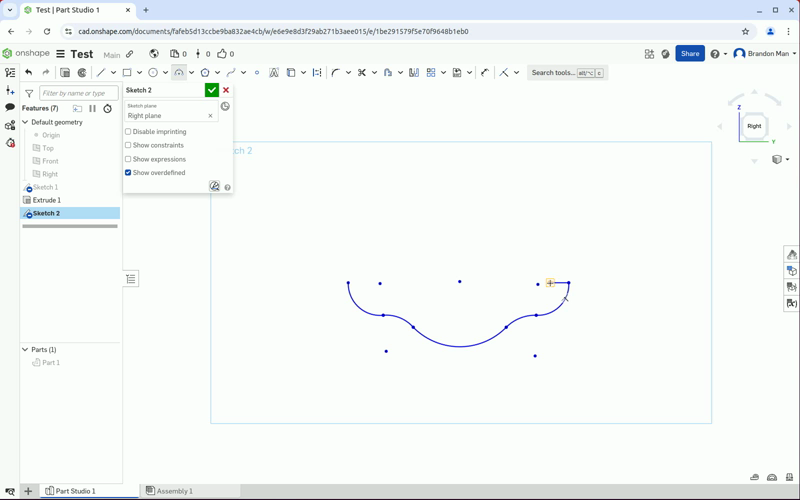
click(550, 282)
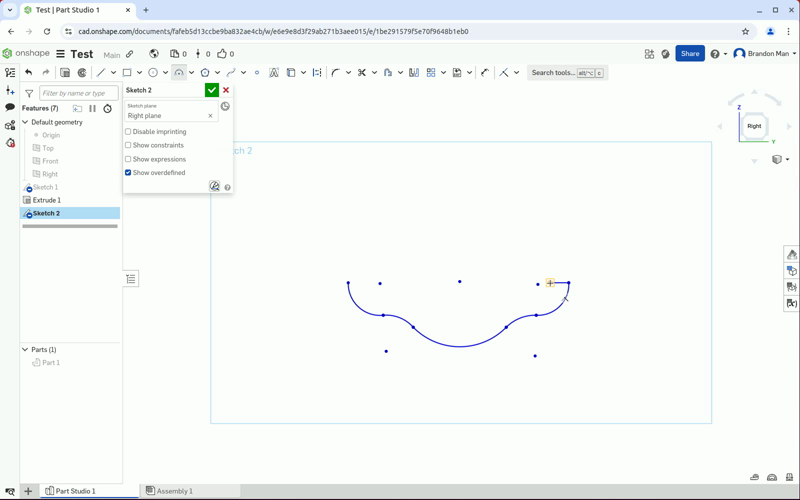
key_down(shift)
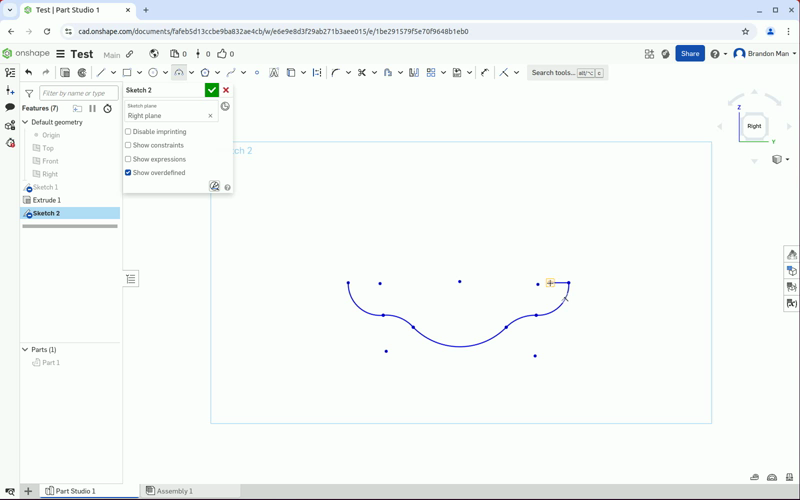
mouse_move(524, 282)
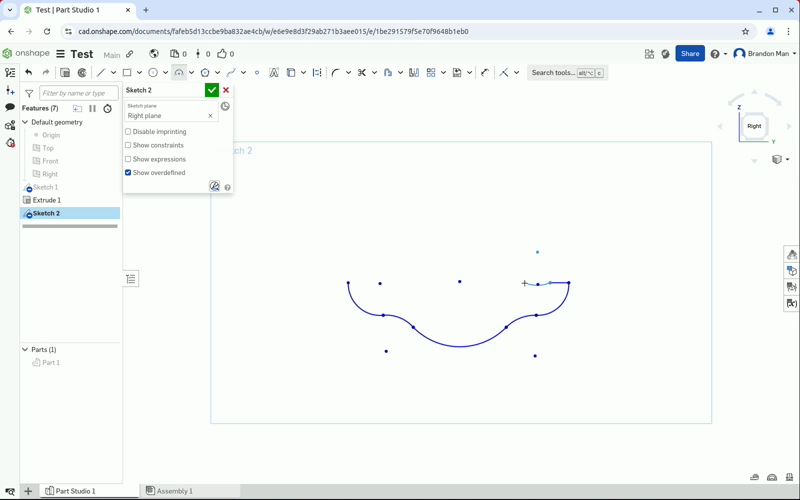
click(524, 282)
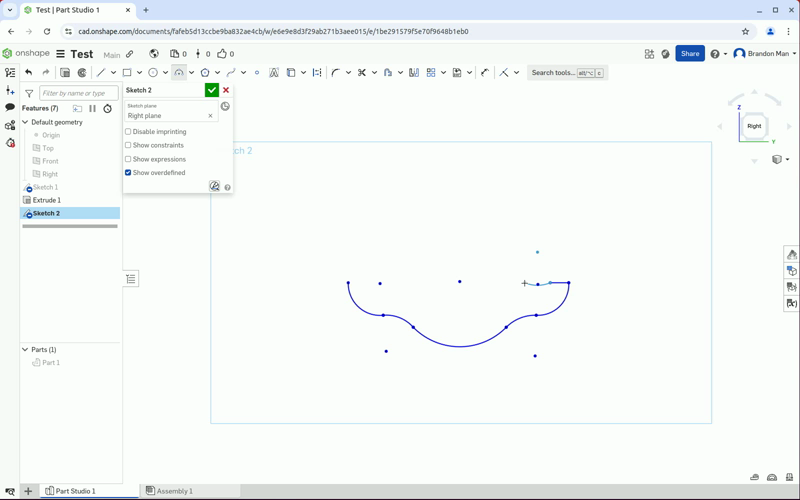
mouse_move(537, 295)
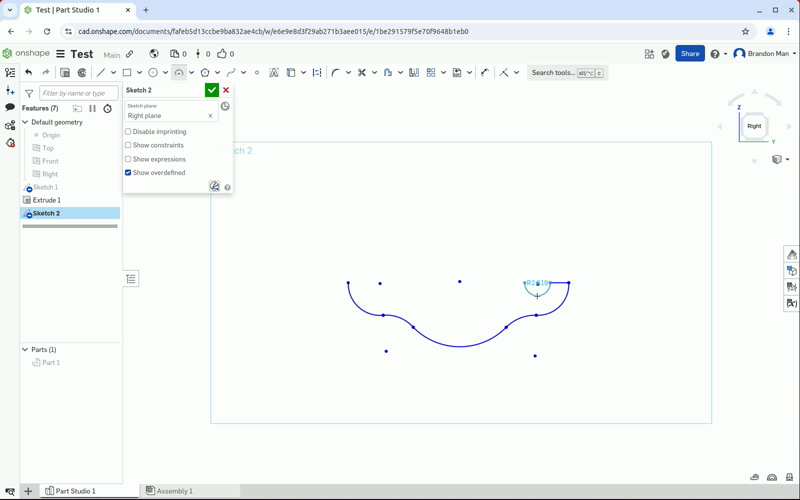
click(537, 295)
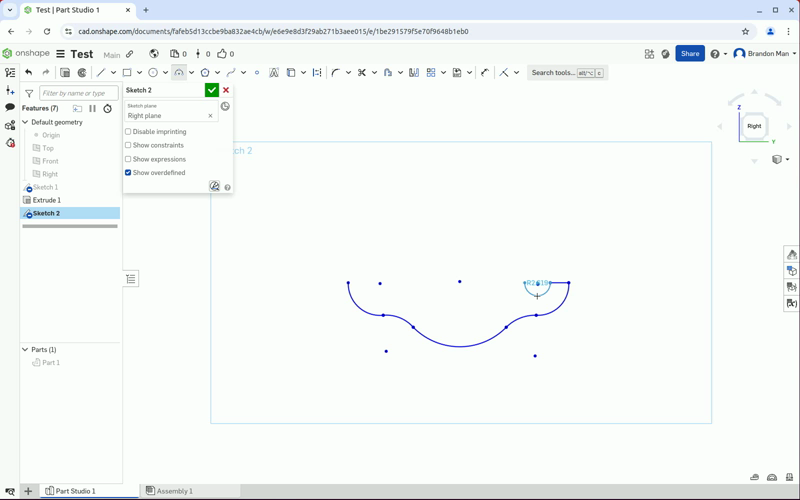
key_up(shift)
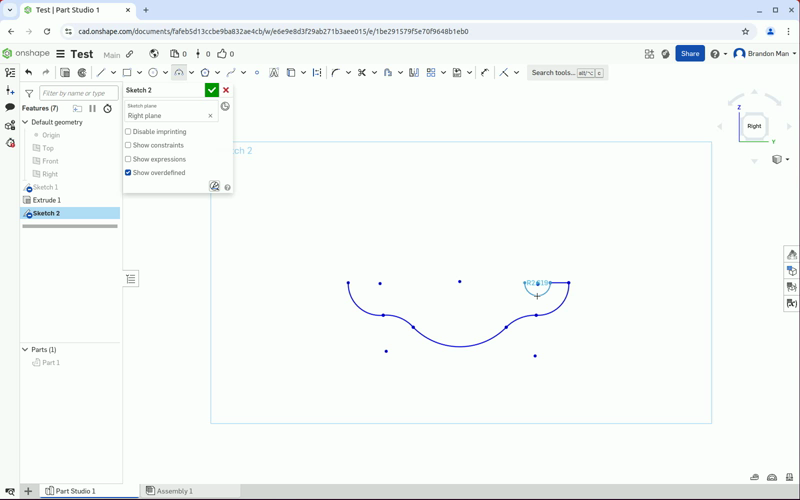
key(esc)
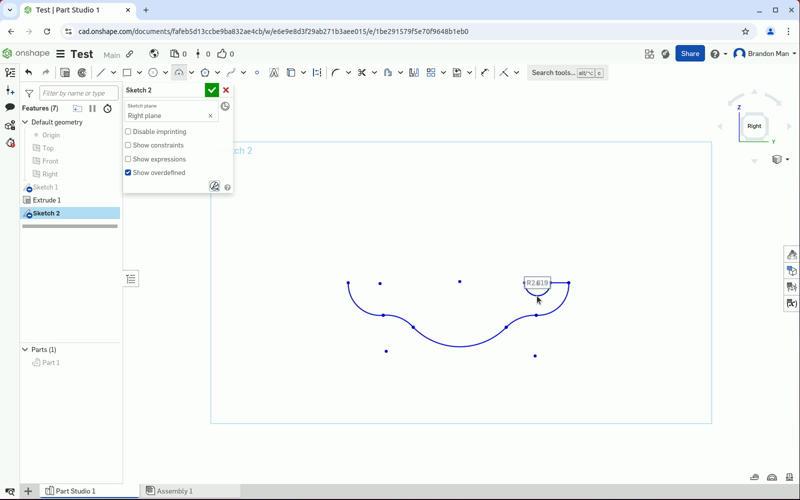
key(l)
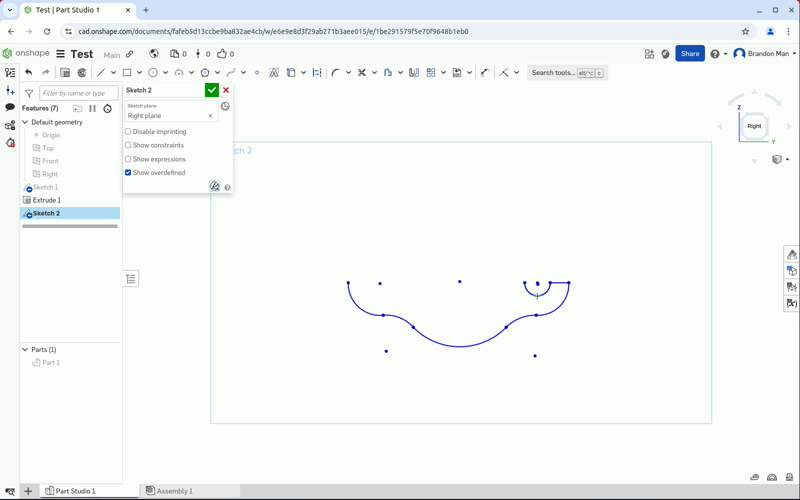
mouse_move(524, 282)
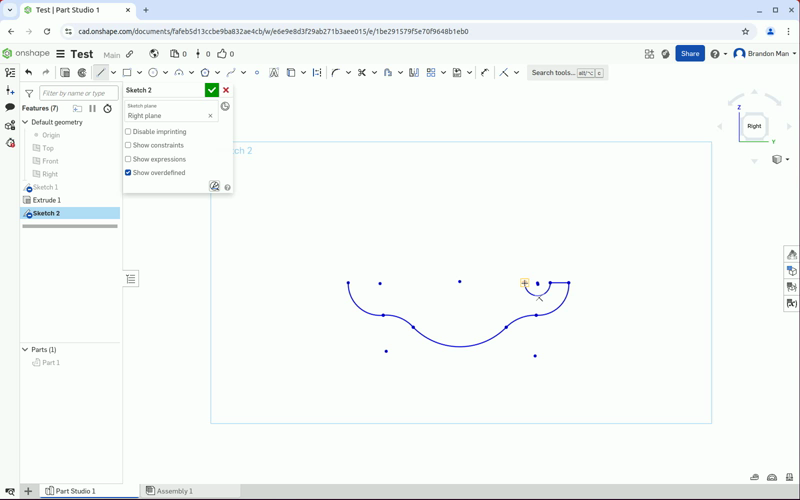
click(524, 282)
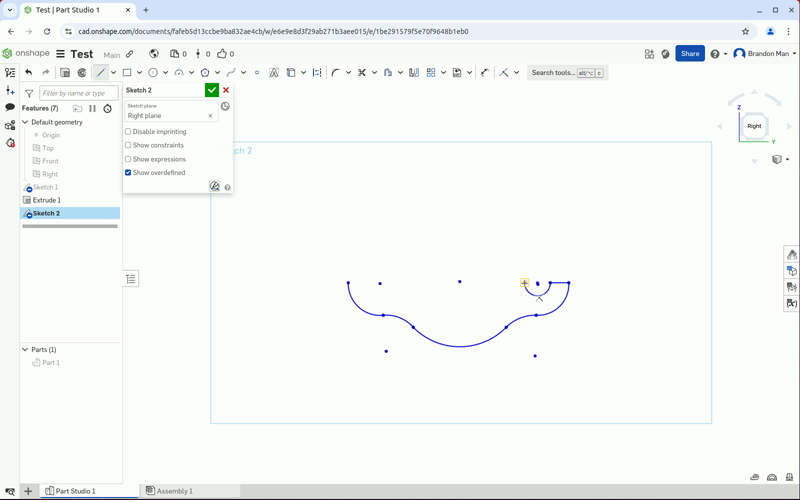
key_down(shift)
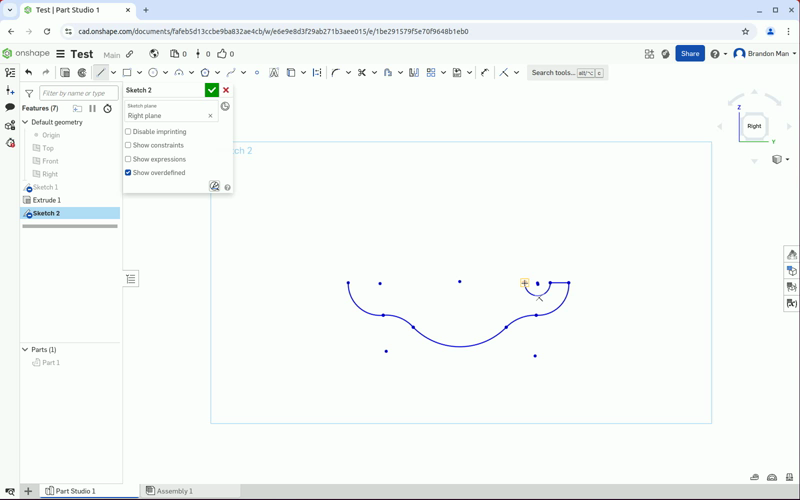
mouse_move(554, 282)
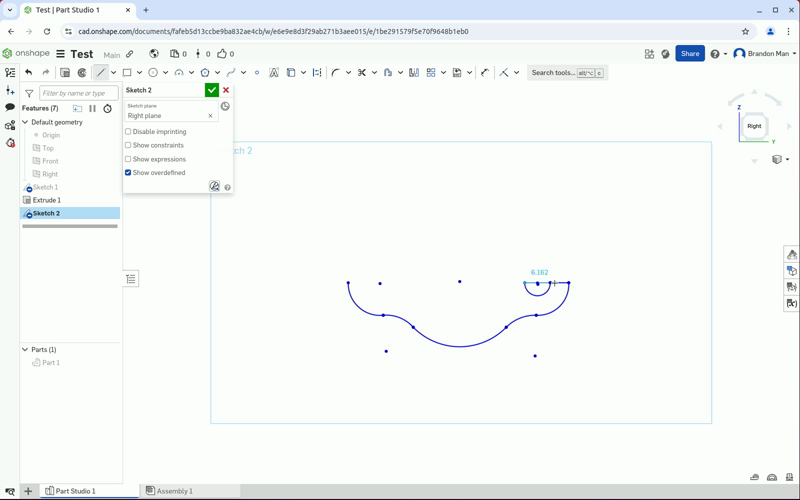
mouse_move(503, 282)
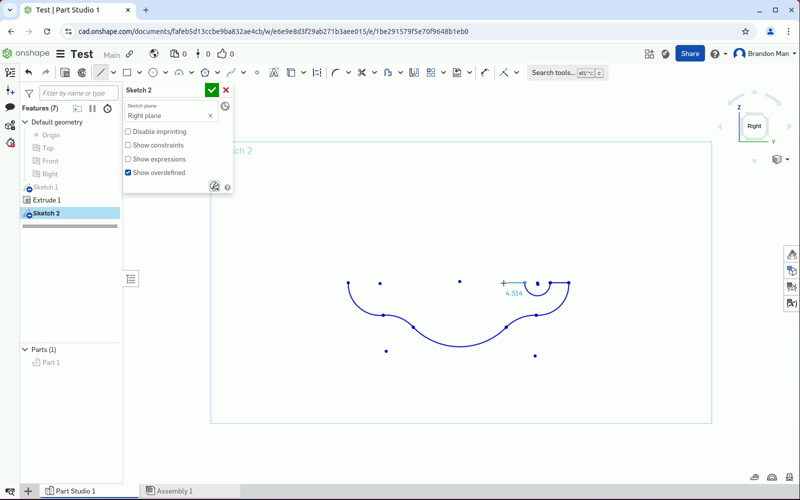
click(503, 282)
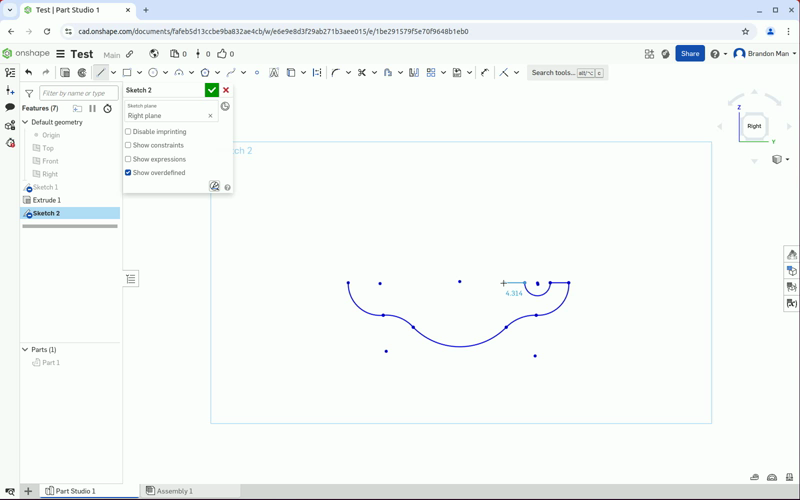
key_up(shift)
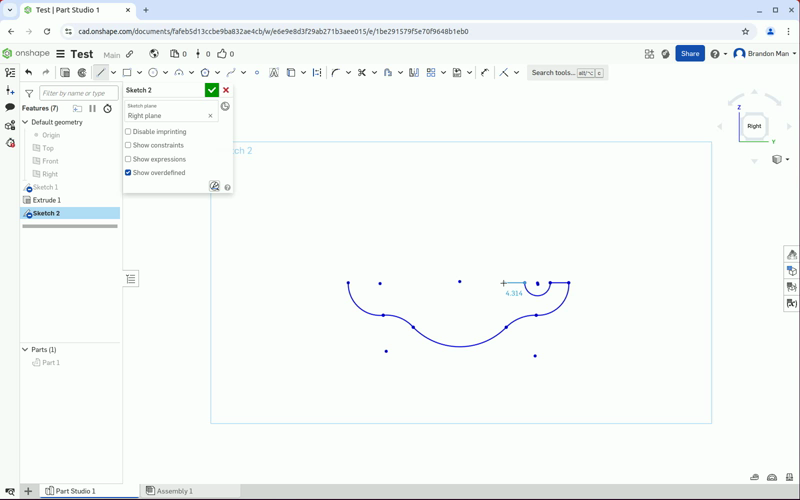
key(esc)
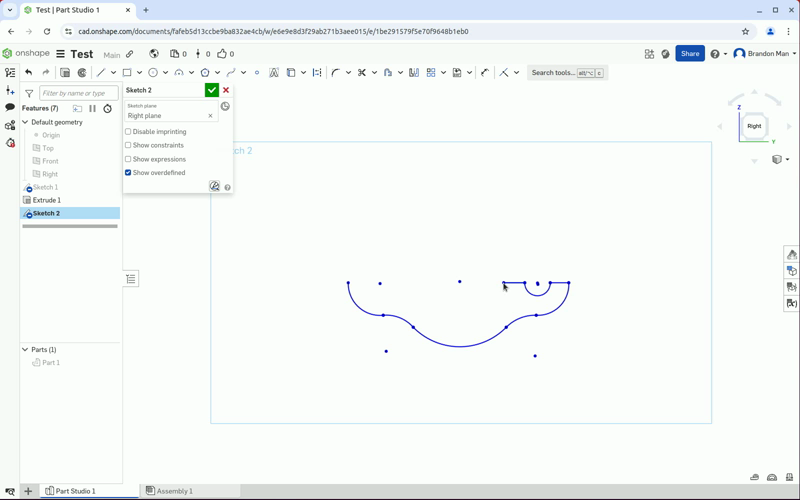
key(a)
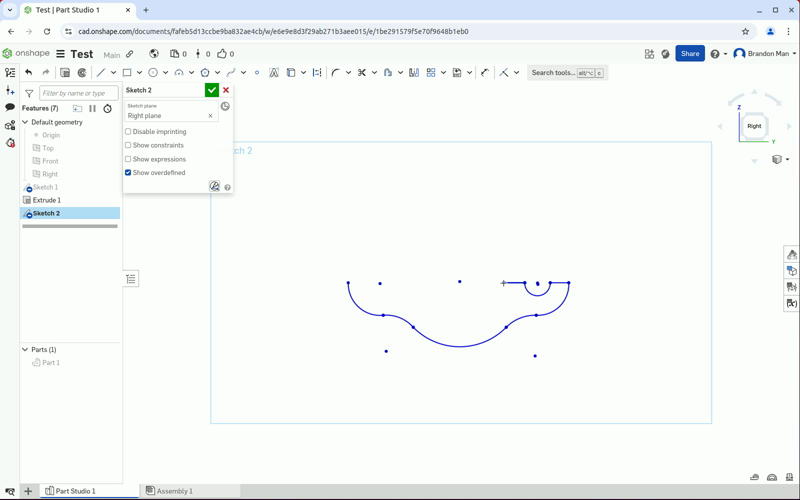
mouse_move(503, 282)
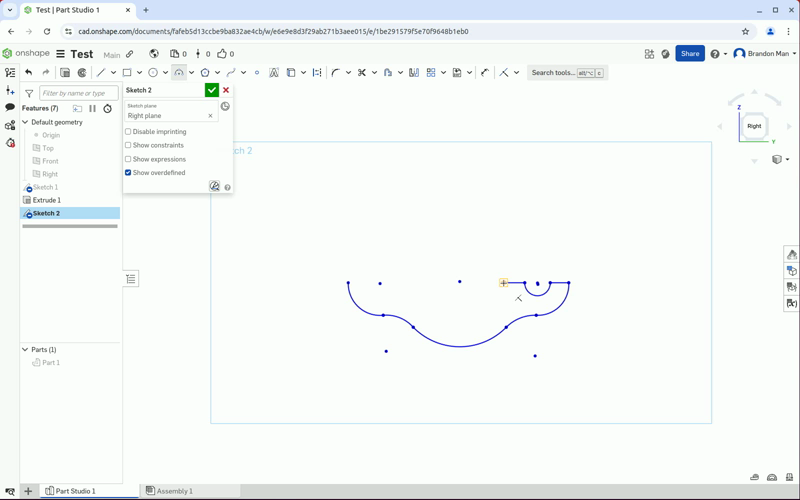
click(503, 282)
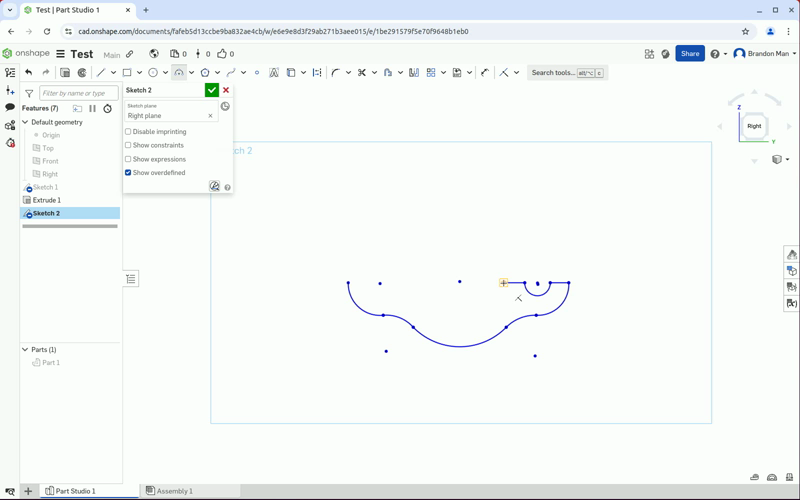
key_down(shift)
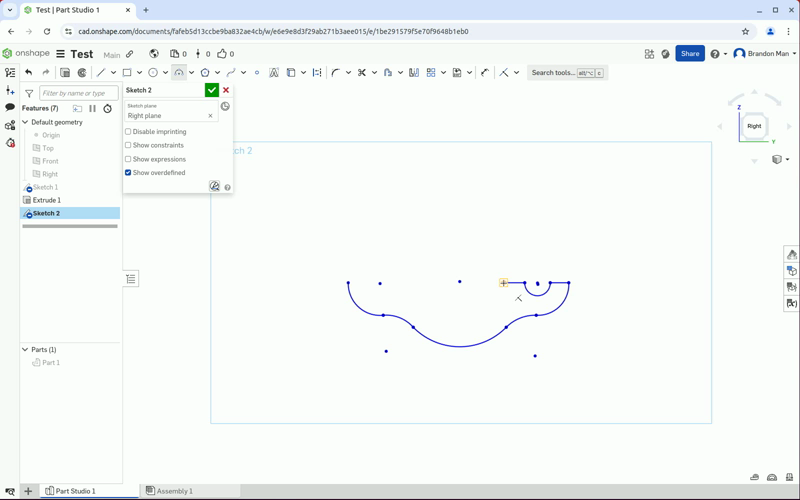
mouse_move(415, 282)
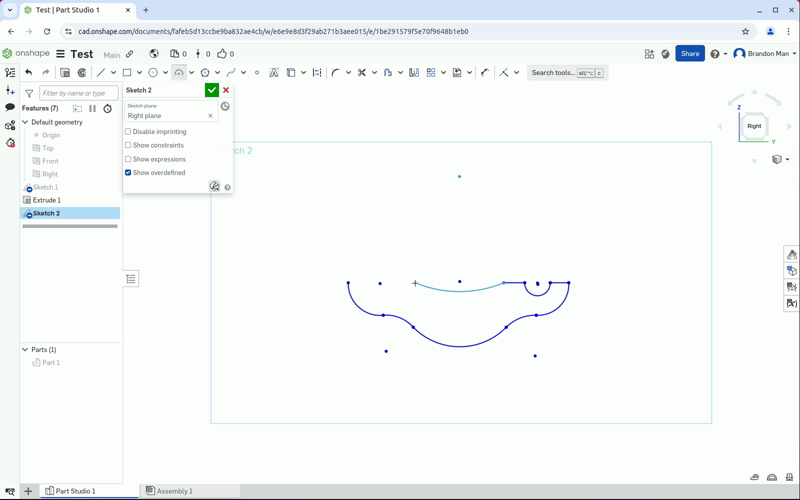
click(415, 282)
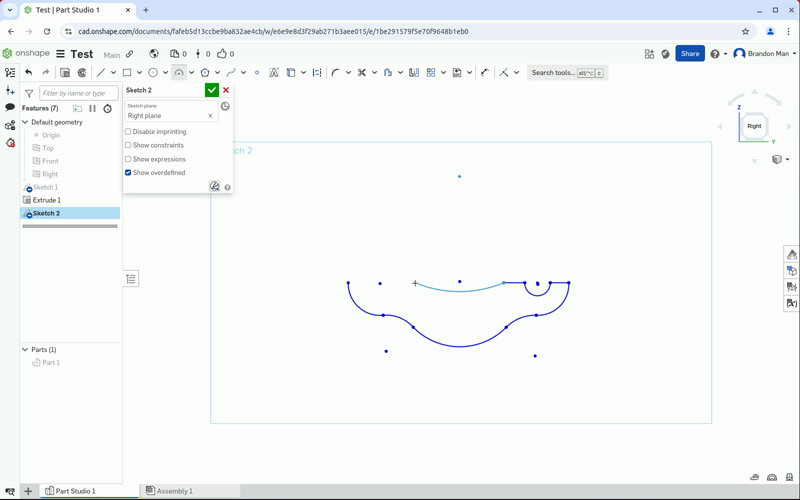
mouse_move(459, 327)
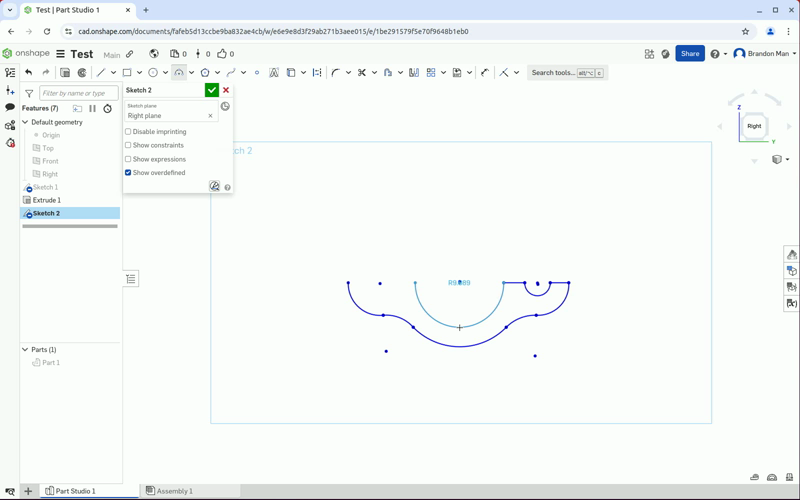
click(459, 327)
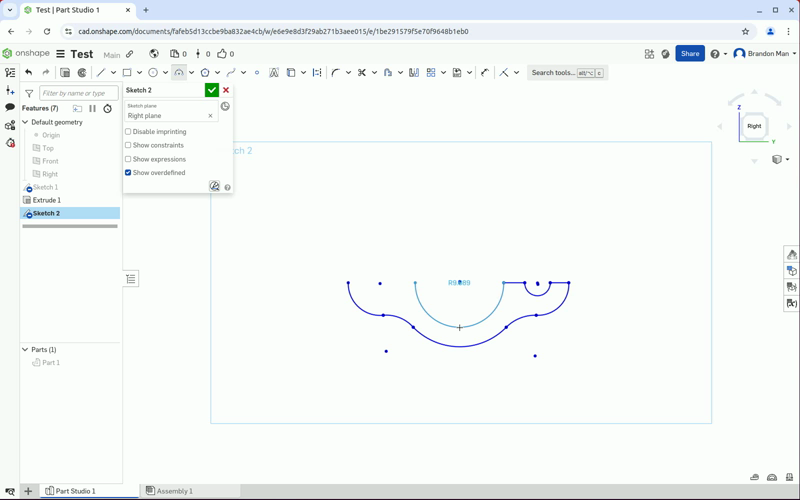
key_up(shift)
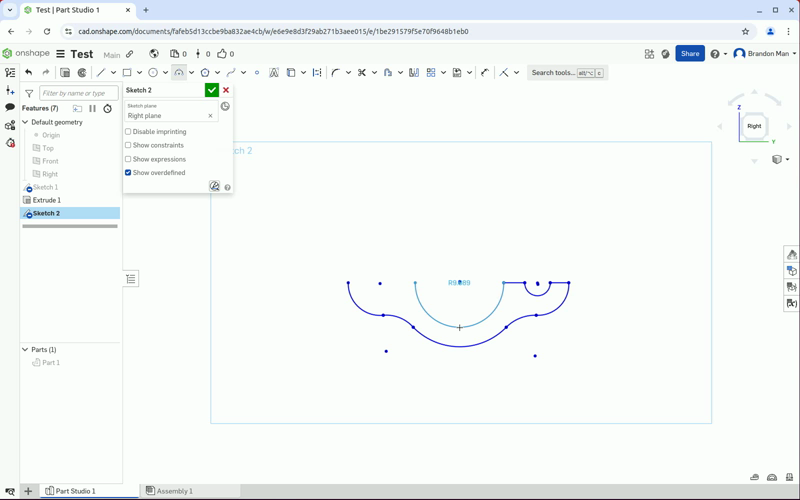
key(esc)
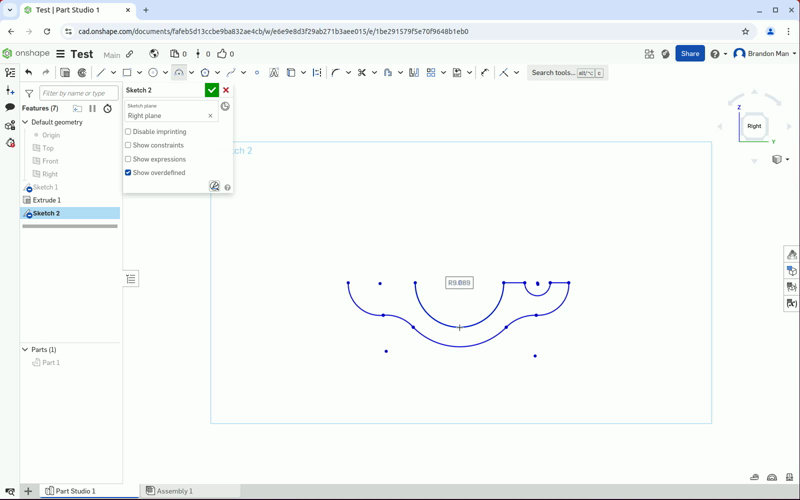
key(l)
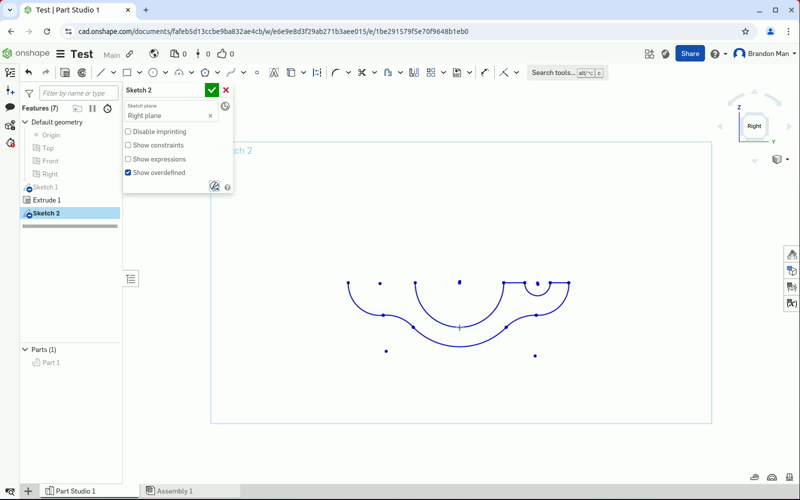
mouse_move(415, 282)
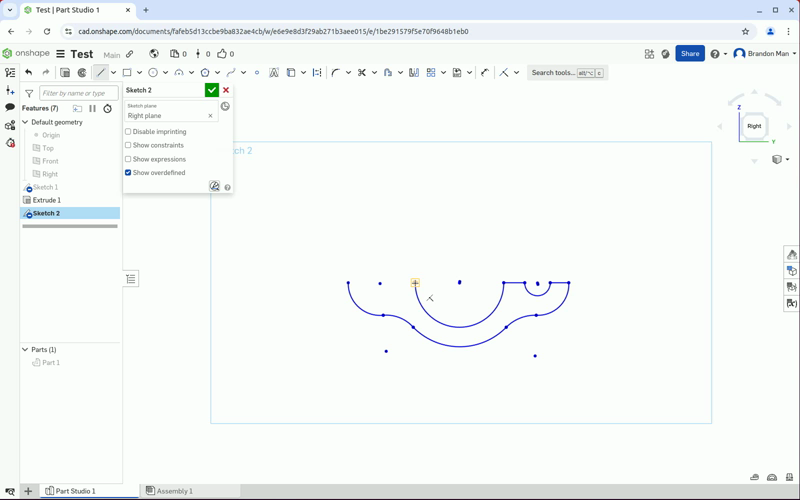
click(415, 282)
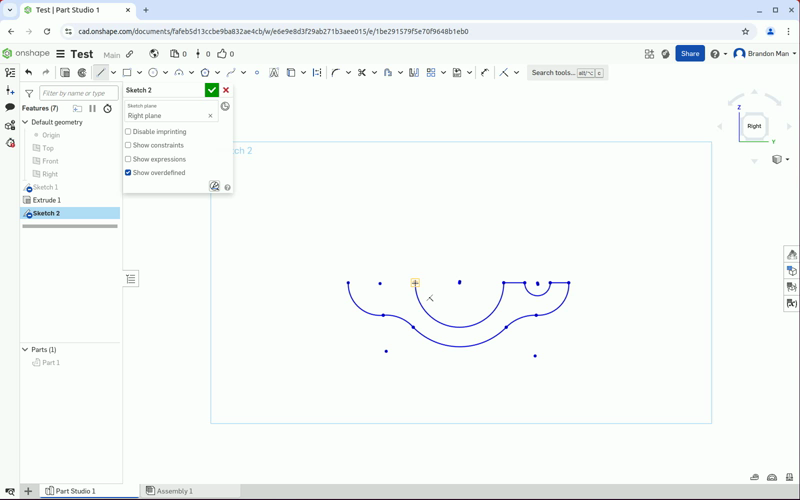
key_down(shift)
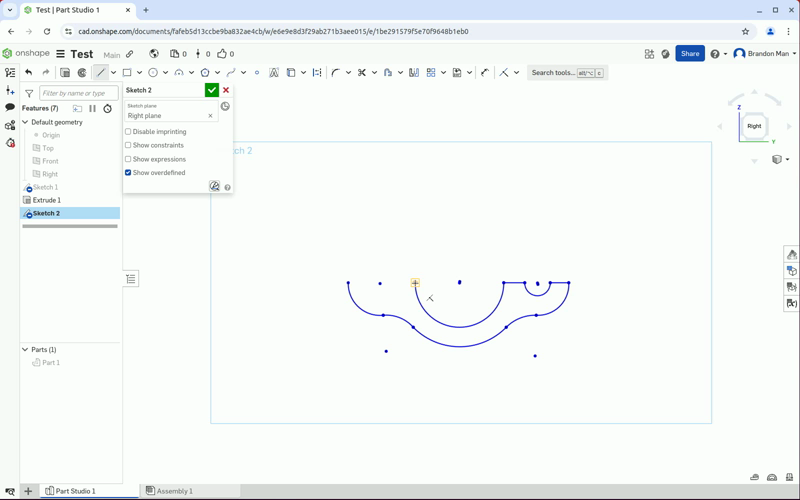
mouse_move(445, 282)
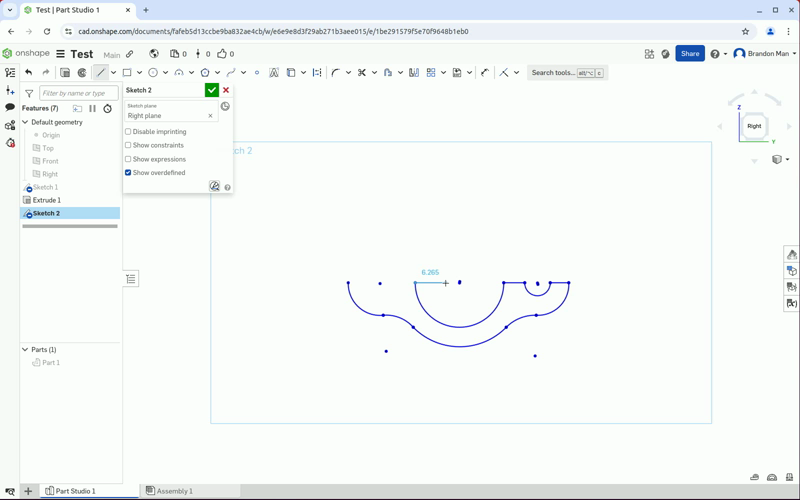
mouse_move(392, 282)
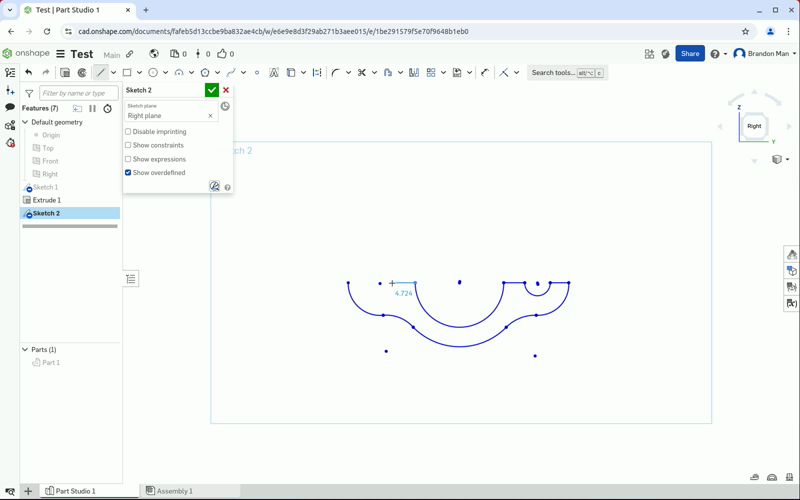
click(392, 282)
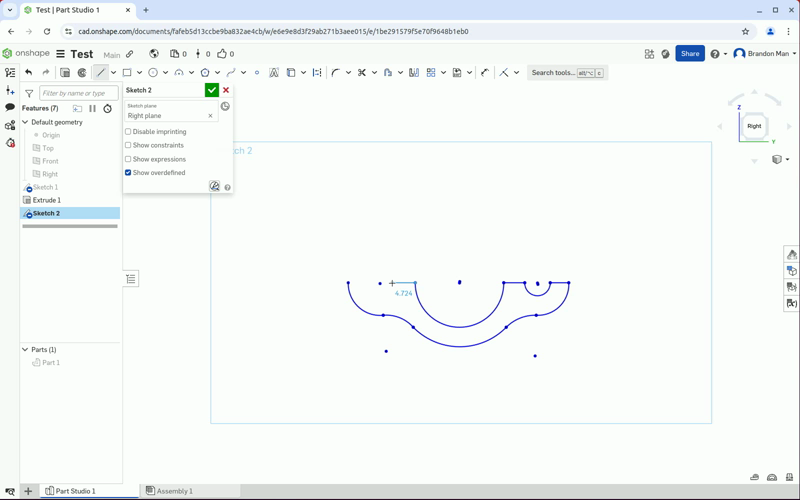
key_up(shift)
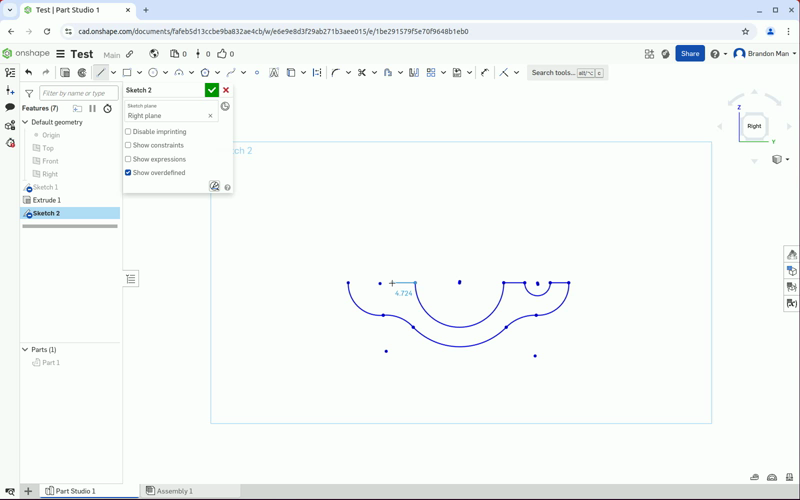
key(esc)
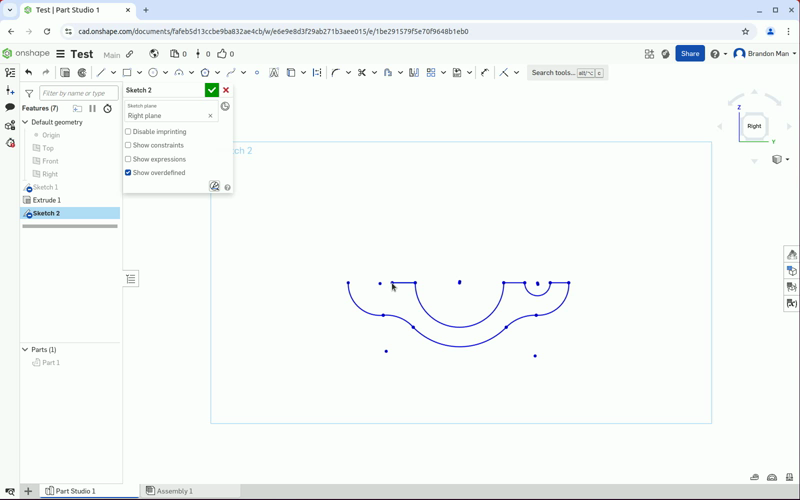
key(a)
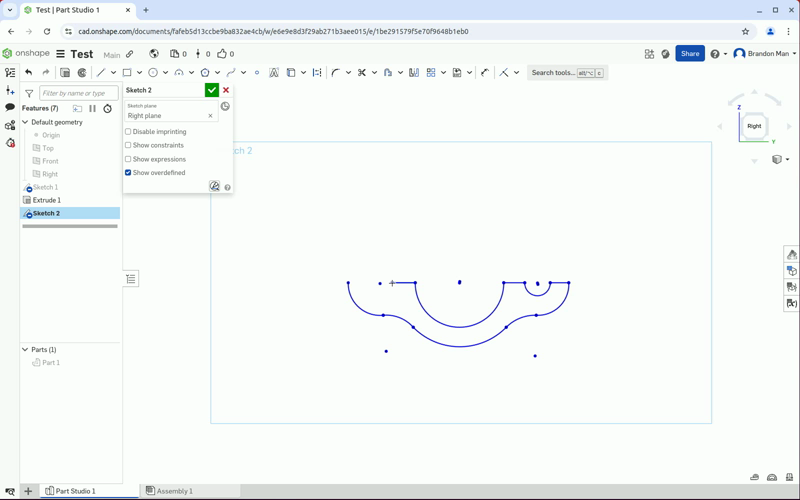
mouse_move(392, 282)
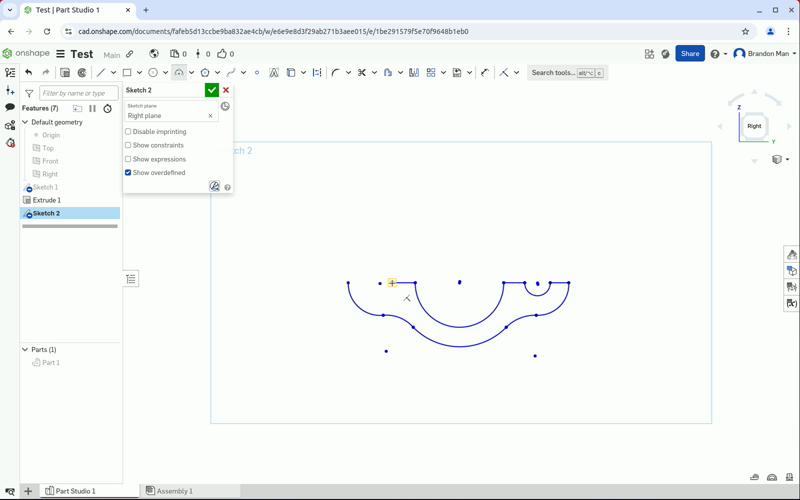
click(392, 282)
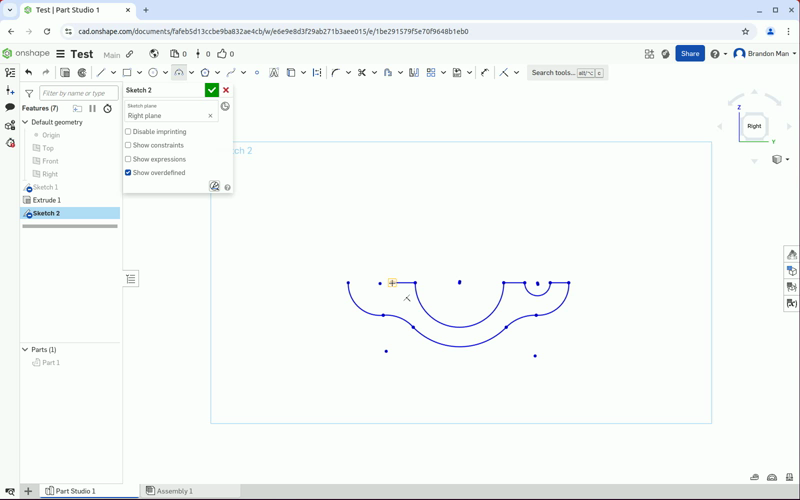
key_down(shift)
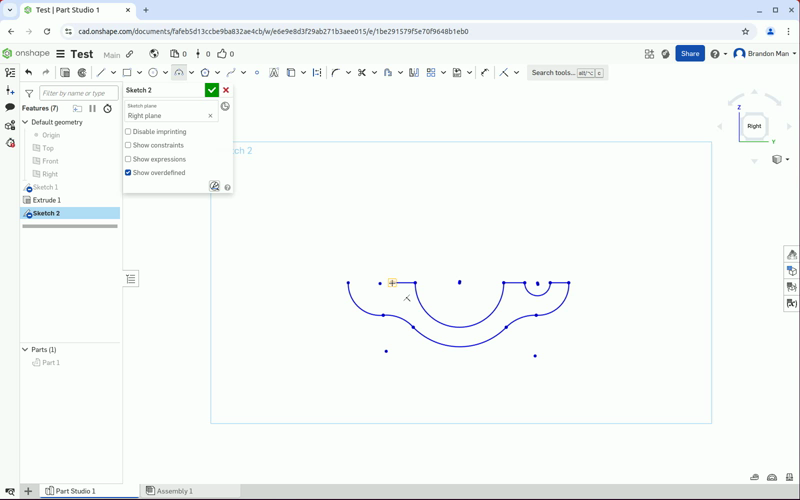
mouse_move(366, 282)
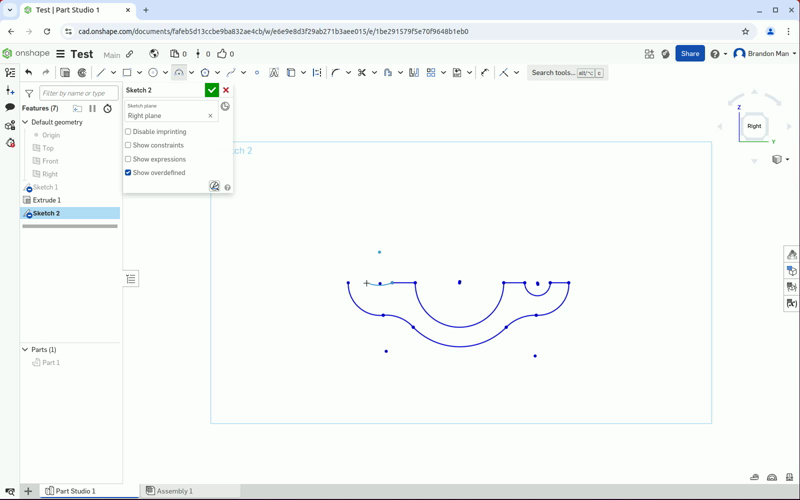
click(366, 282)
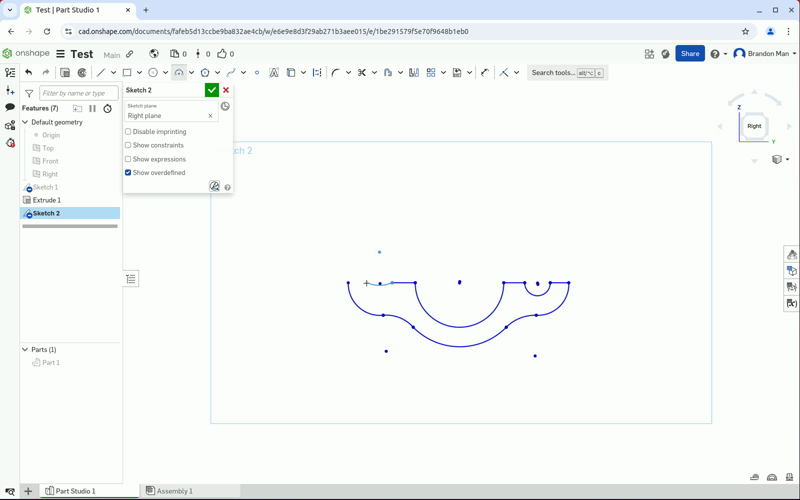
mouse_move(379, 295)
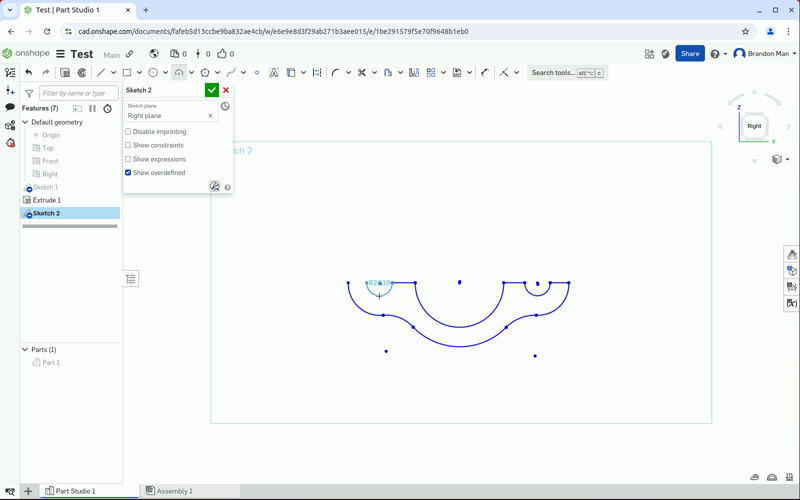
click(379, 295)
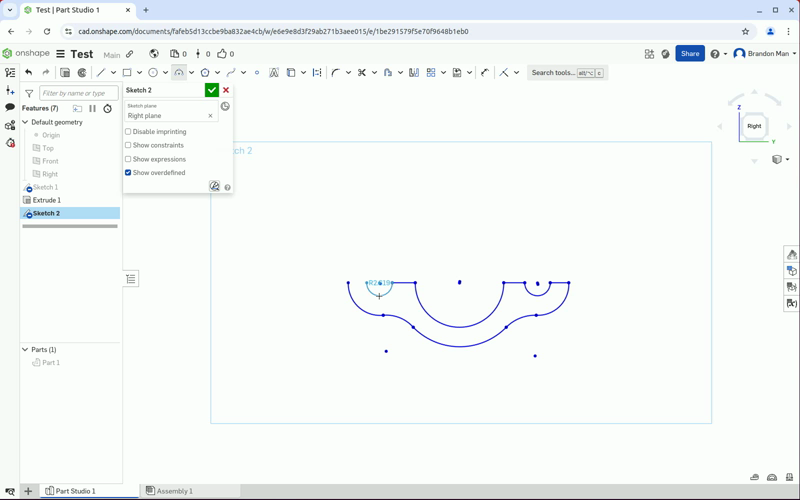
key_up(shift)
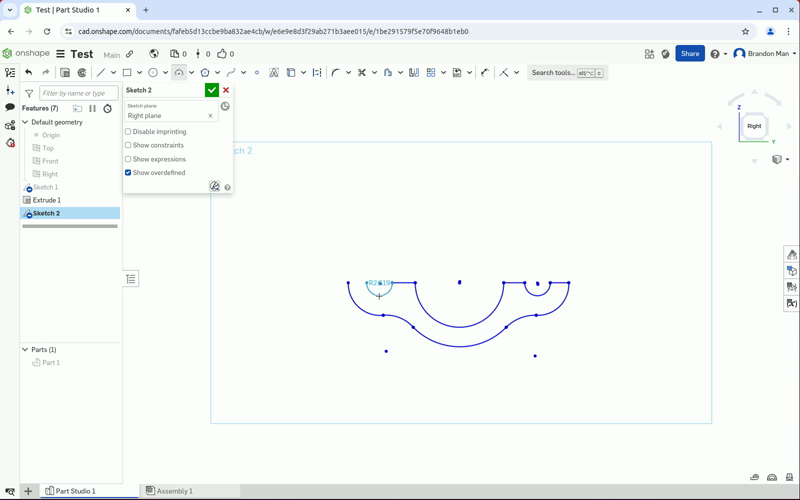
key(esc)
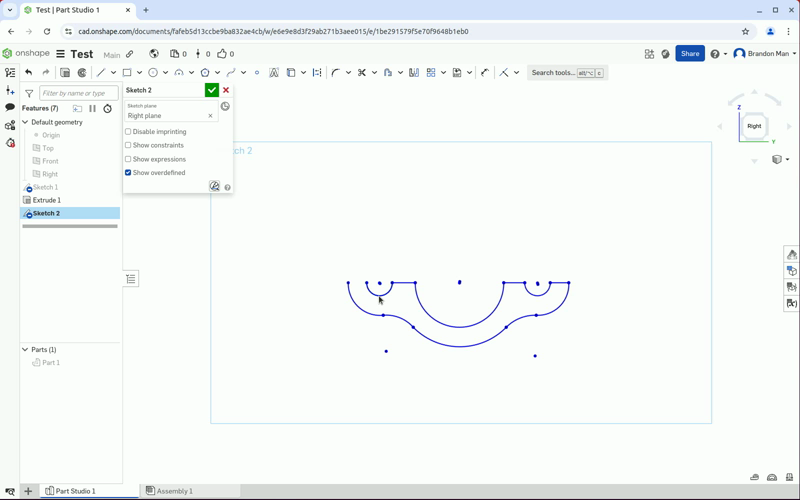
key(l)
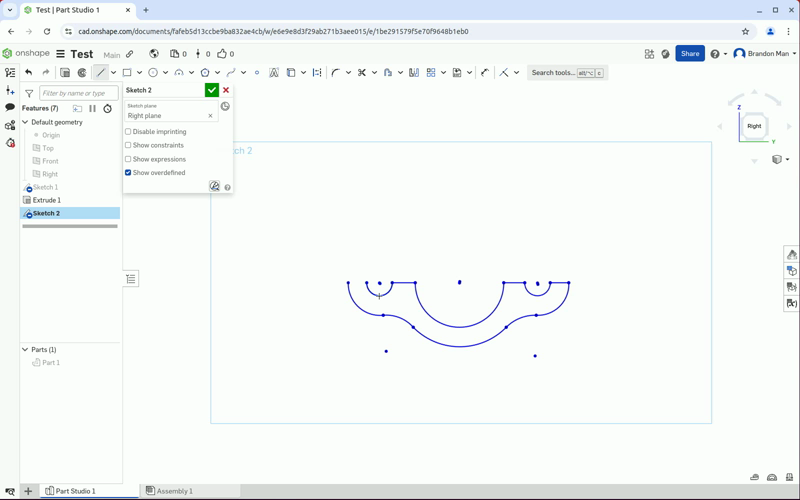
mouse_move(366, 282)
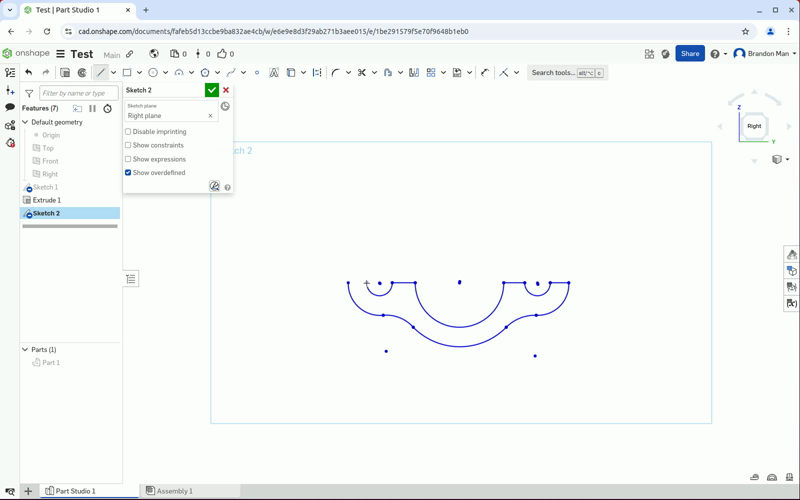
click(366, 282)
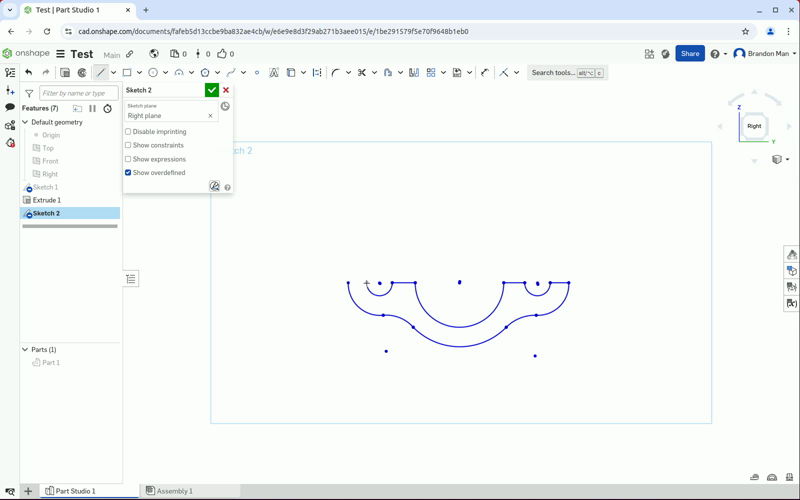
mouse_move(396, 282)
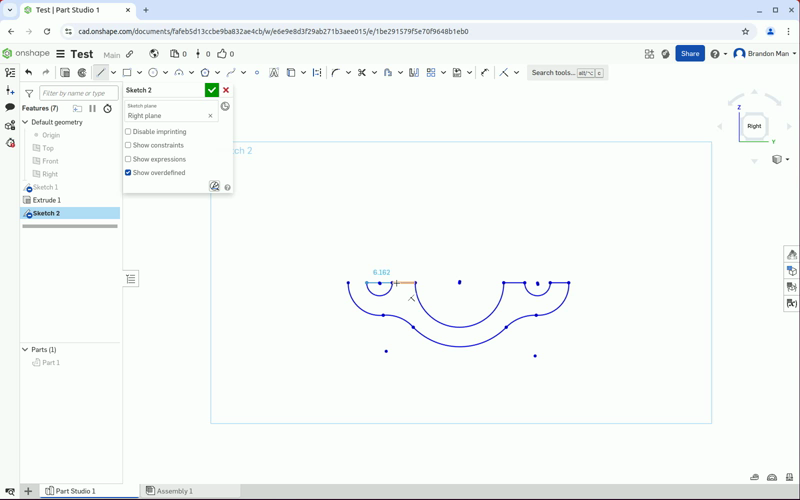
key_down(shift)
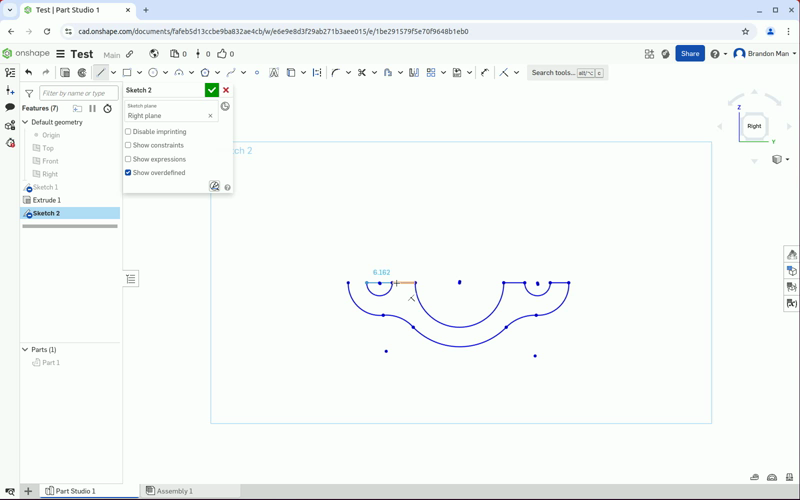
mouse_move(348, 282)
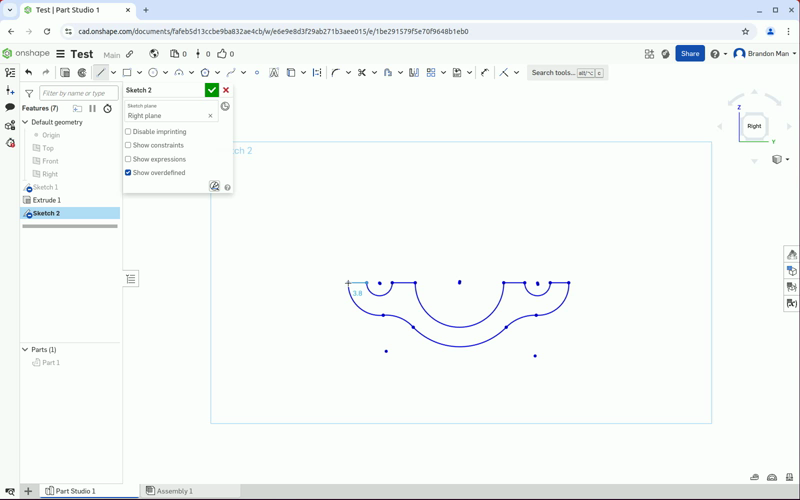
key_up(shift)
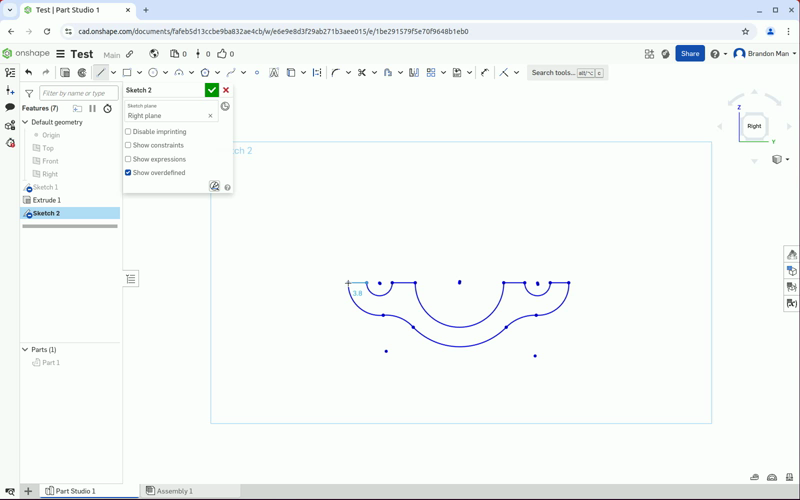
click(348, 282)
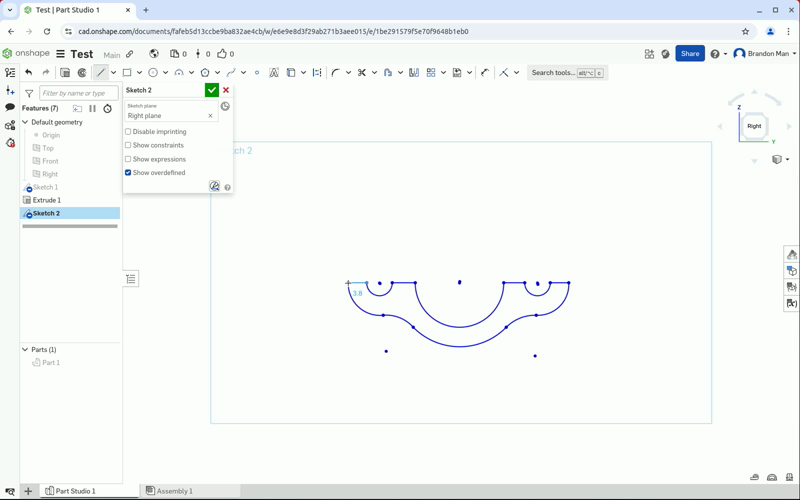
key(esc)
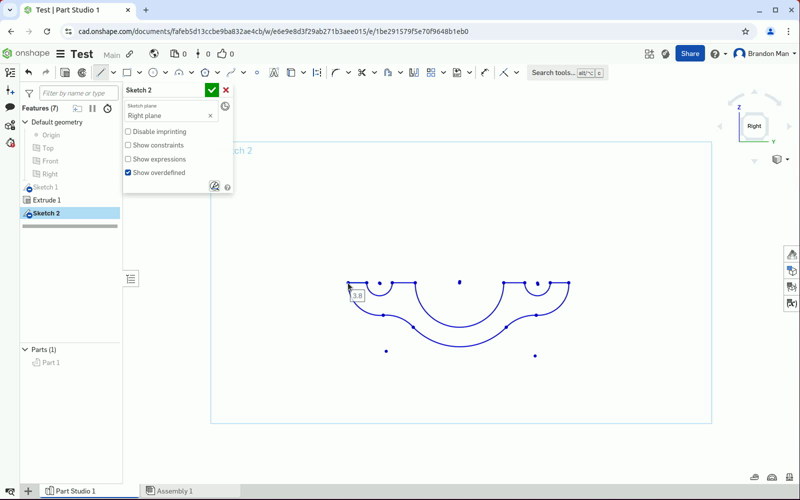
mouse_move(474, 338)
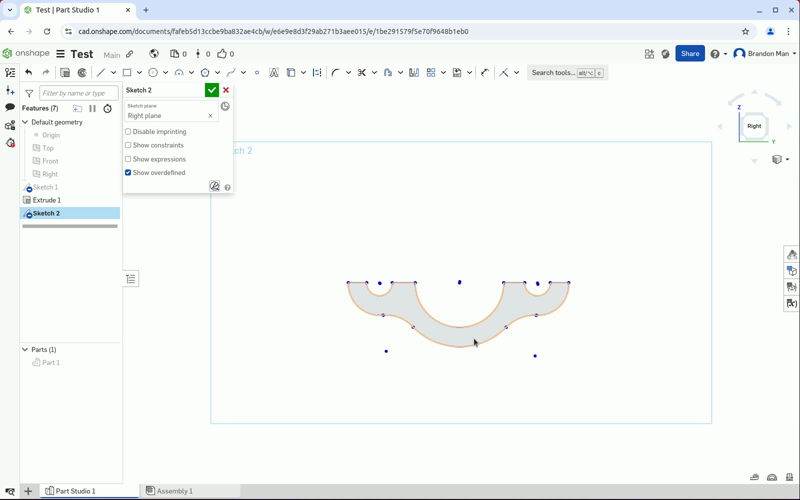
scroll(6)
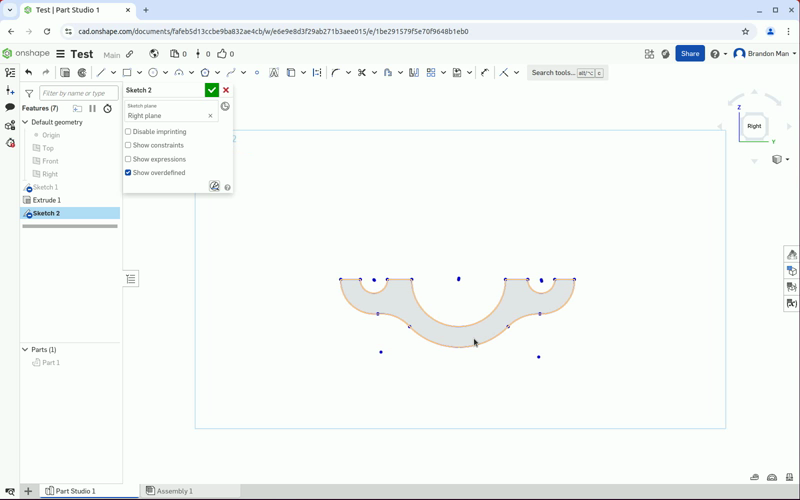
scroll(6)
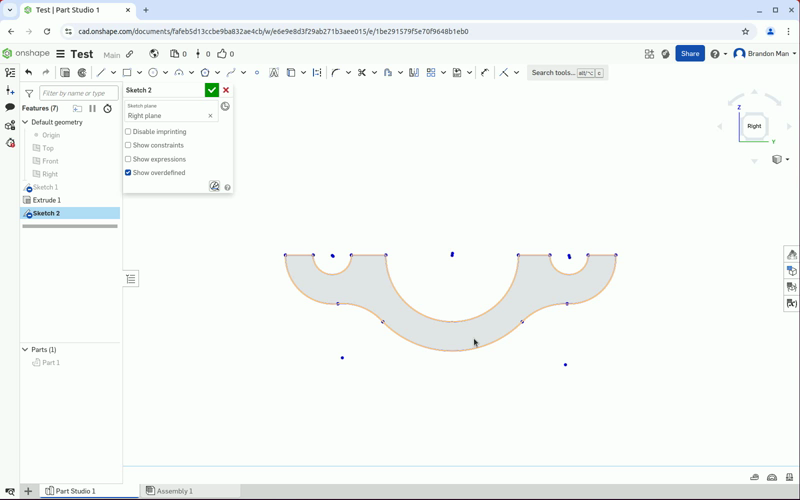
scroll(6)
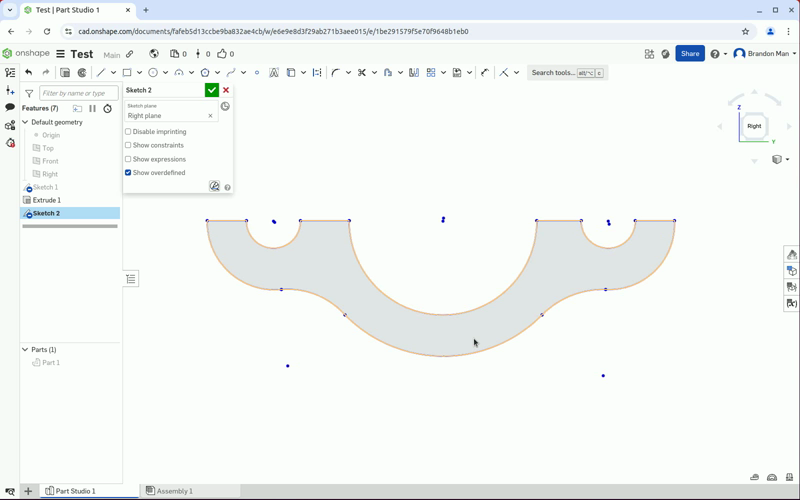
scroll(6)
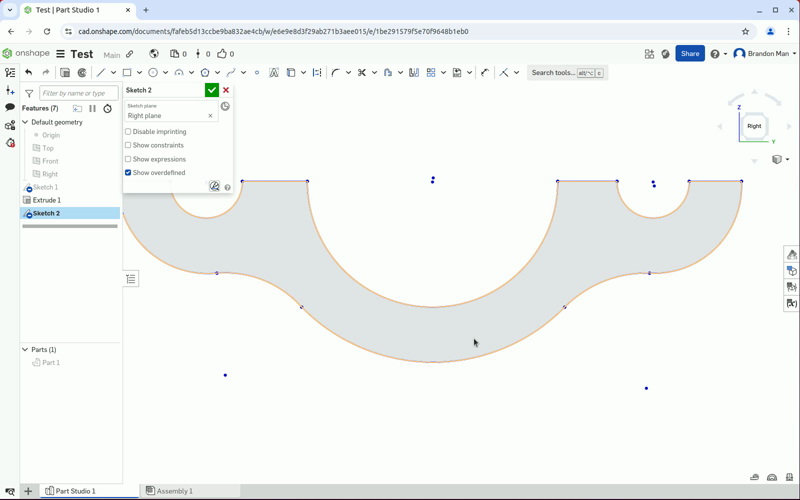
scroll(6)
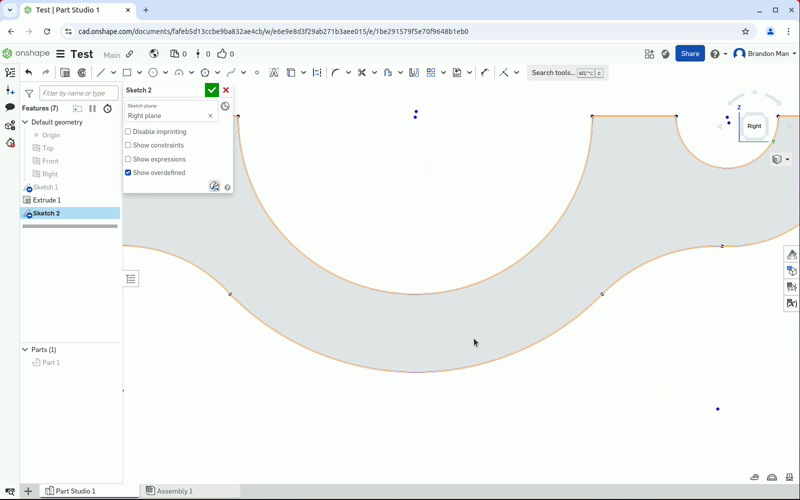
scroll(6)
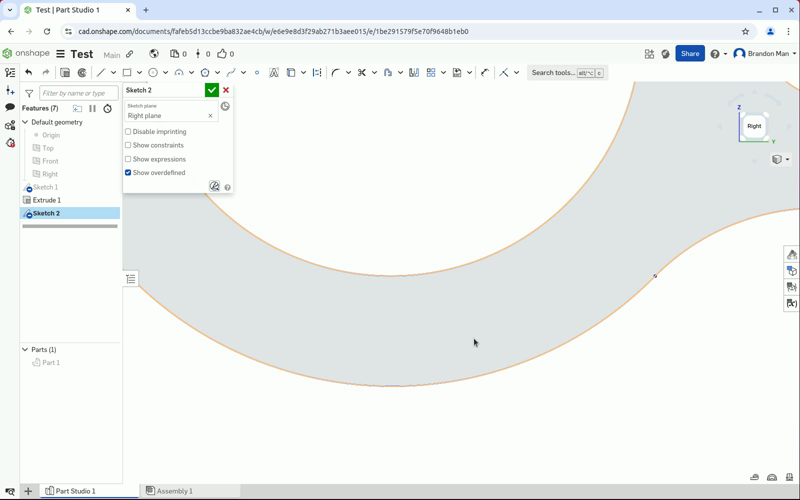
scroll(6)
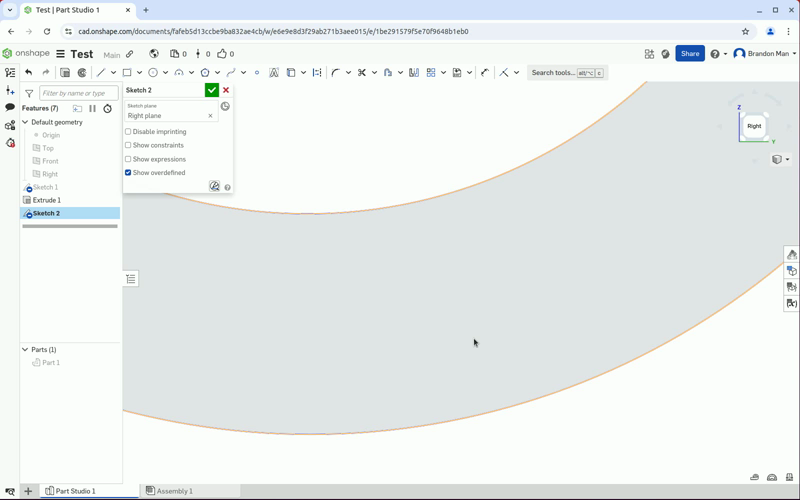
click(474, 338)
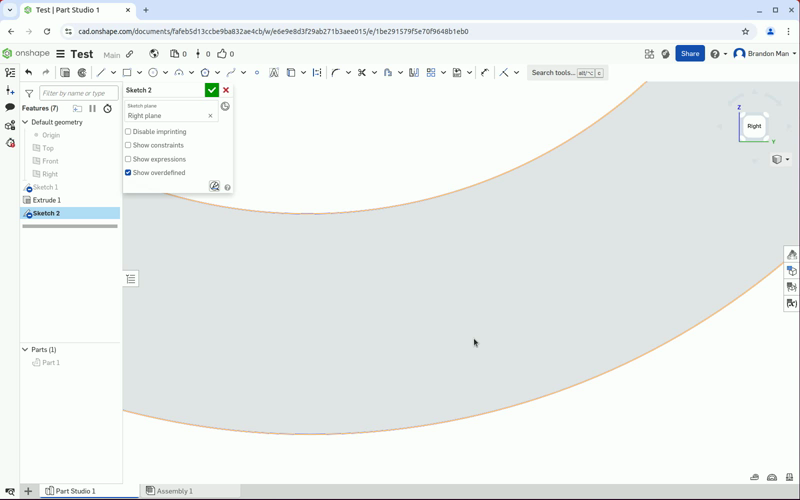
scroll(-6)
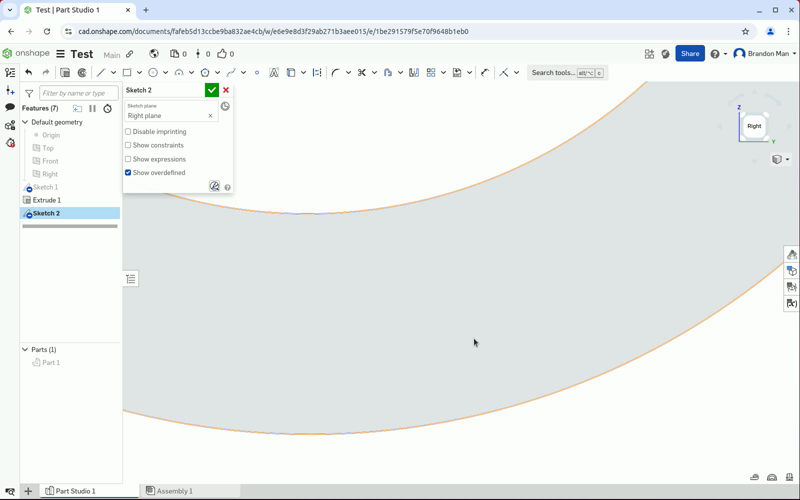
scroll(-6)
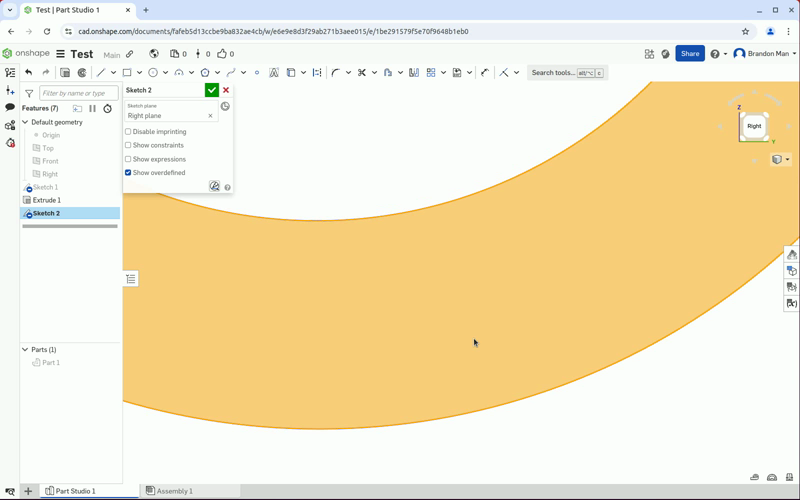
scroll(-6)
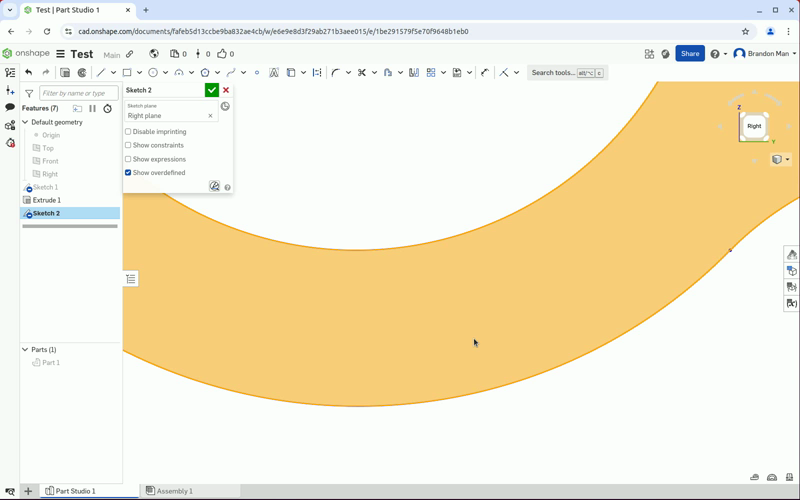
scroll(-6)
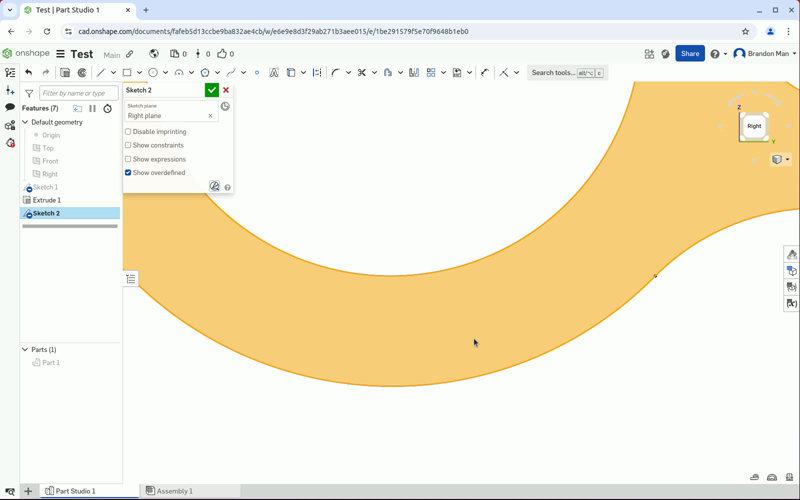
scroll(-6)
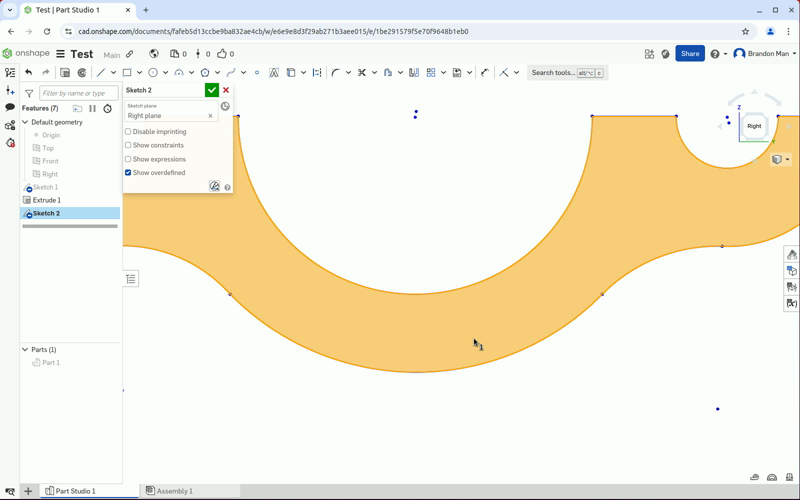
scroll(-6)
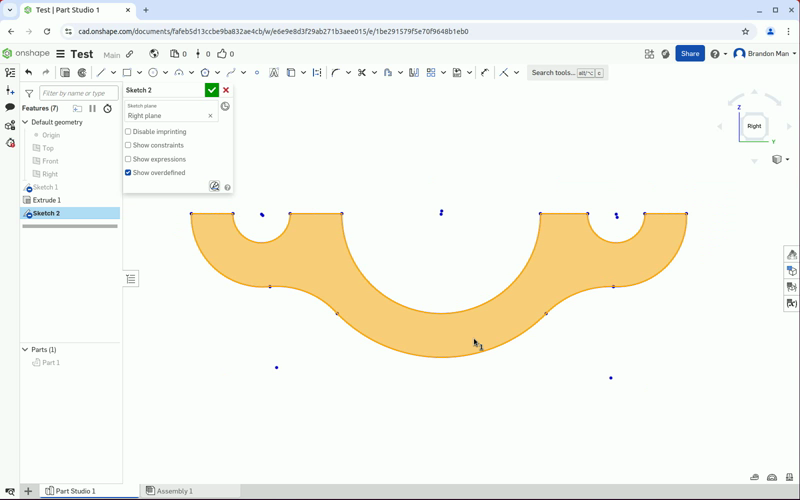
scroll(-6)
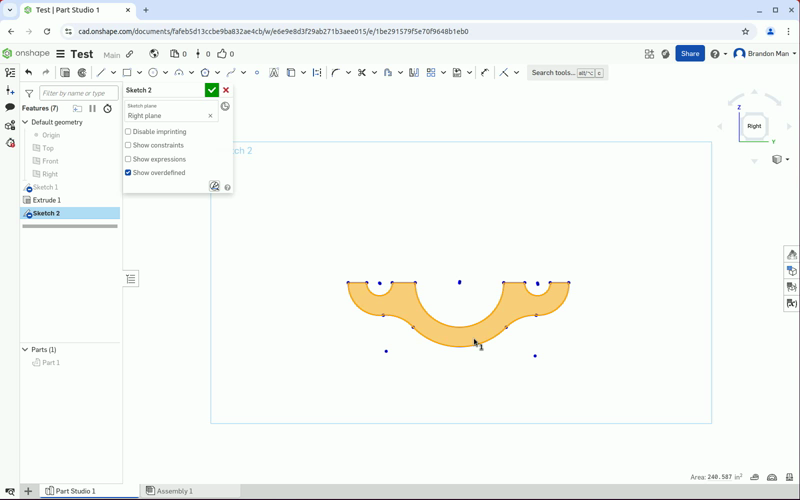
mouse_move(73, 352)
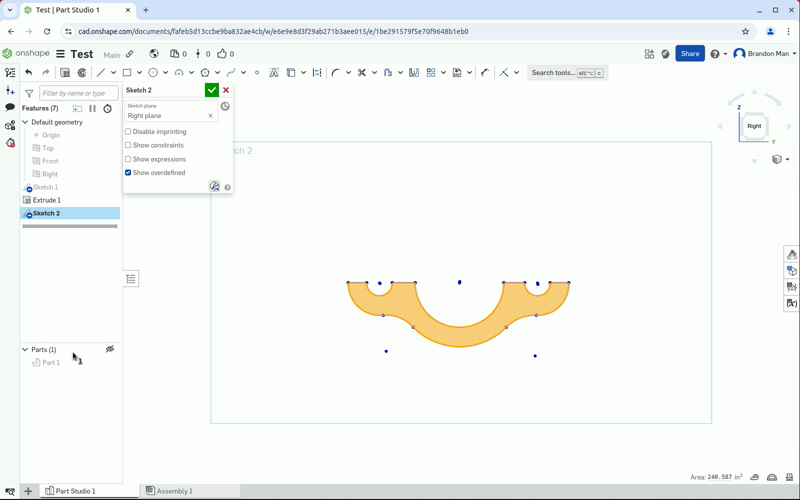
key(shift+y)
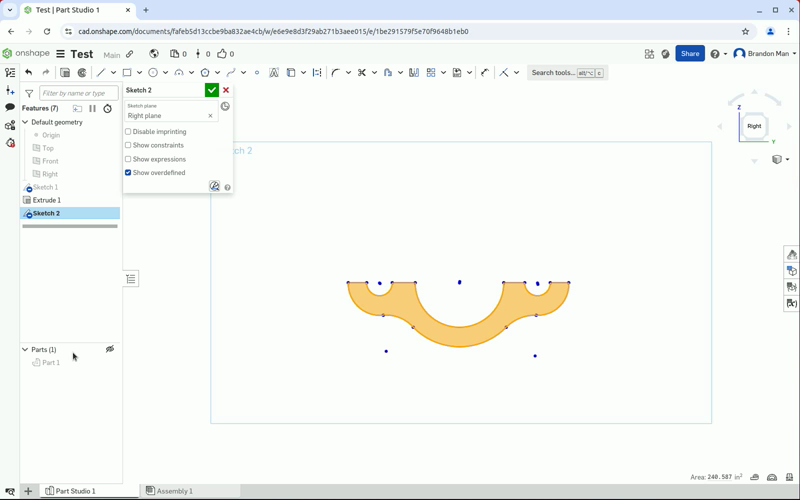
key(shift+e)
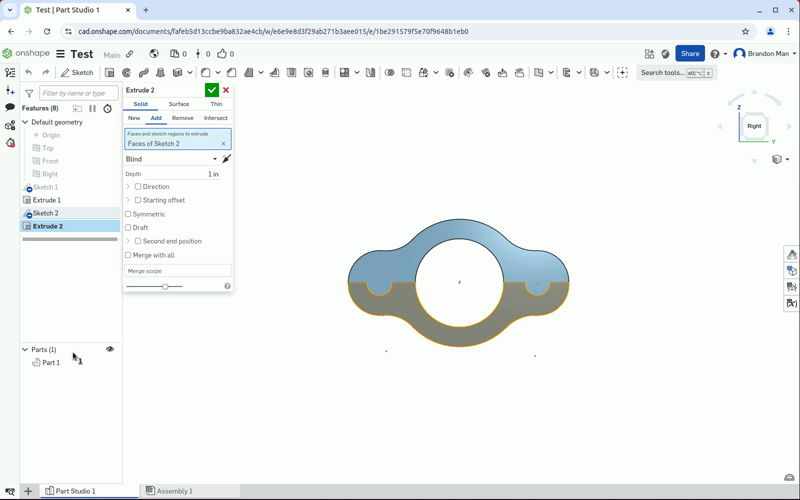
mouse_move(143, 106)
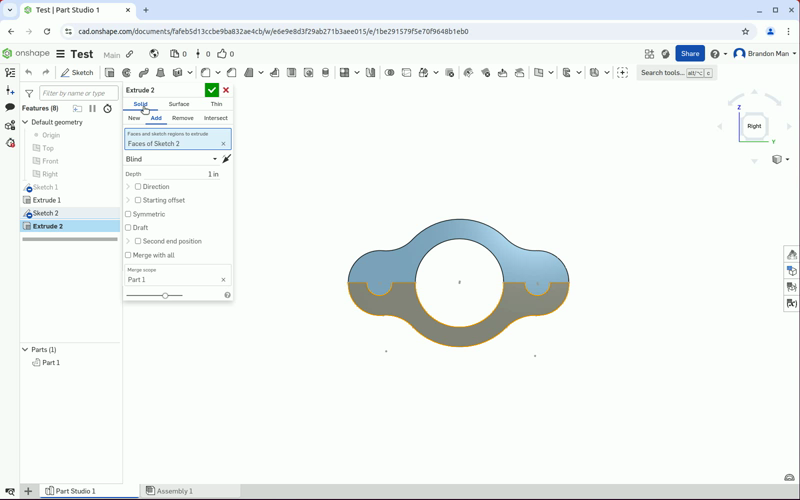
click(143, 106)
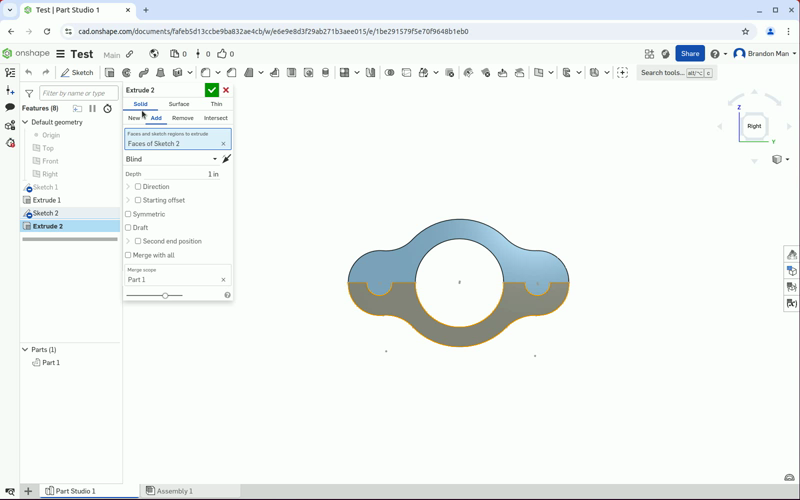
mouse_move(137, 120)
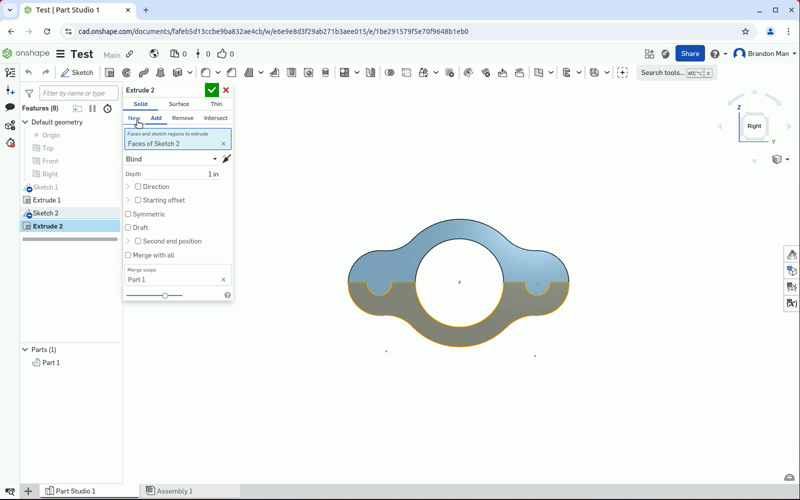
click(137, 120)
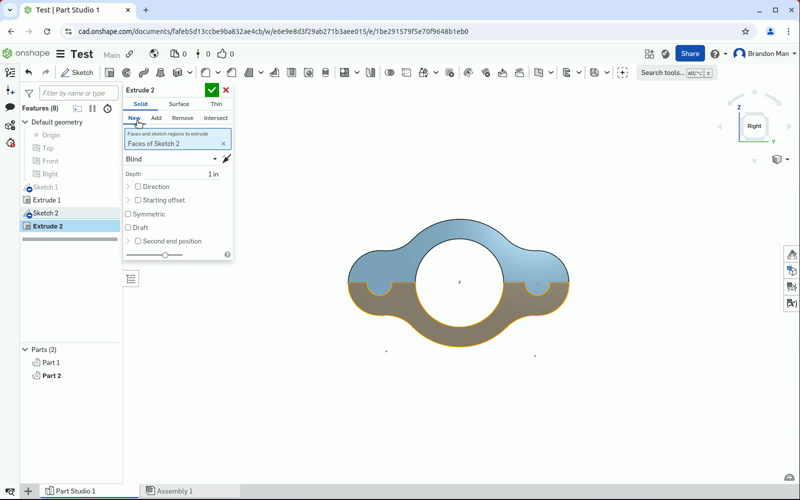
key(tab, 4)
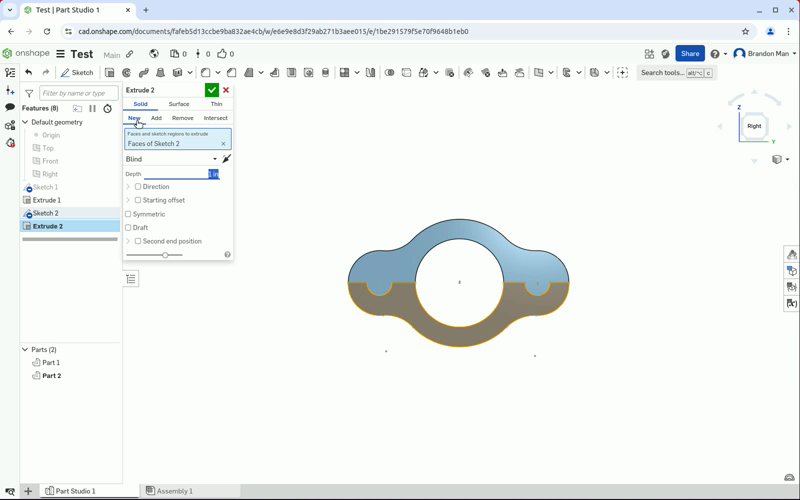
text(5.296)
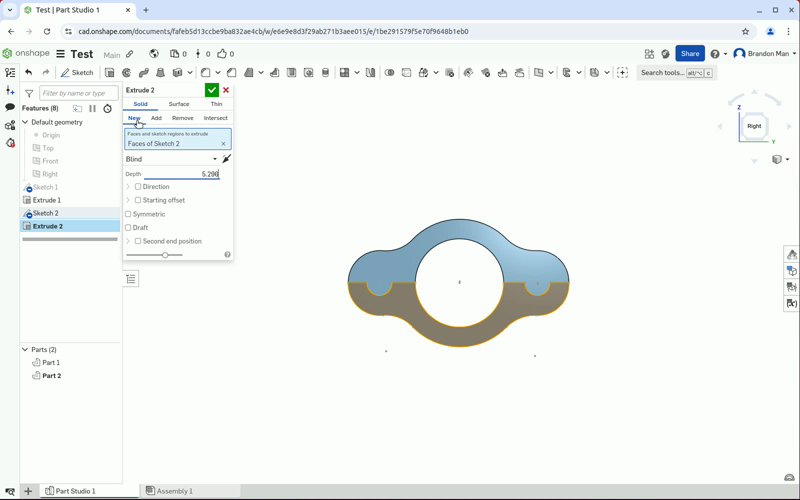
key(enter)
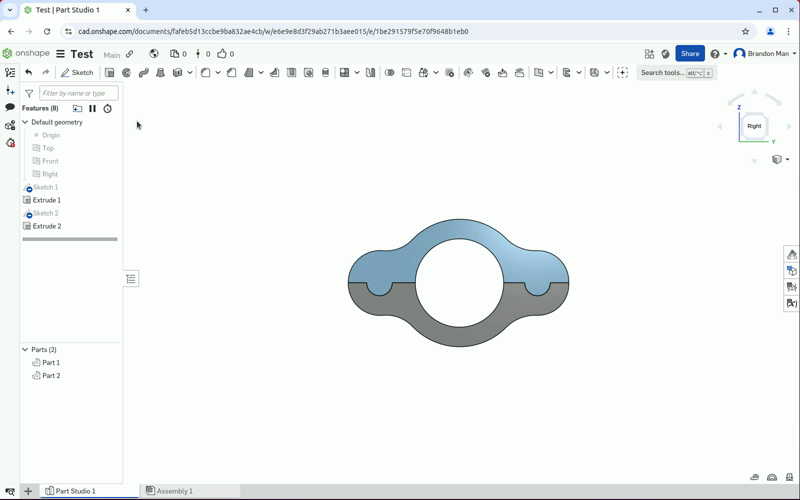
key(shift+h)
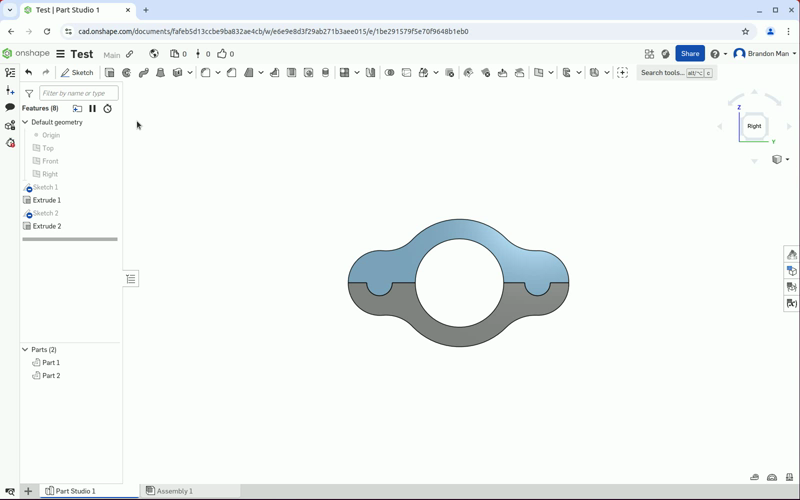
key(shift+h)
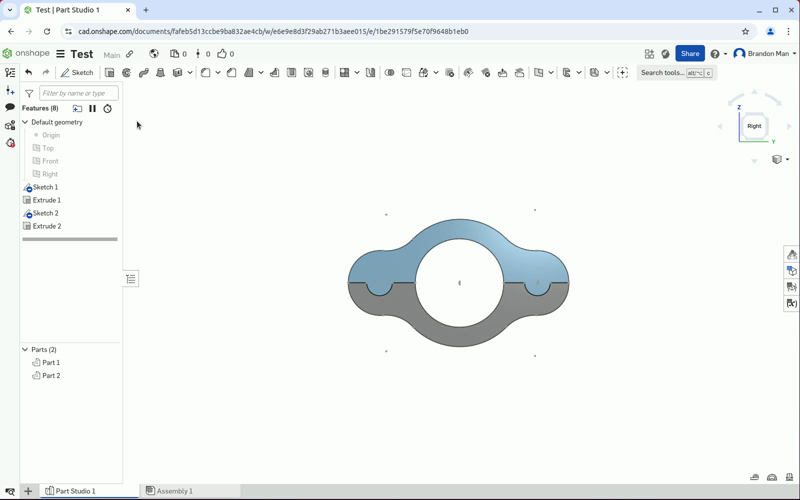
key(shift+7)
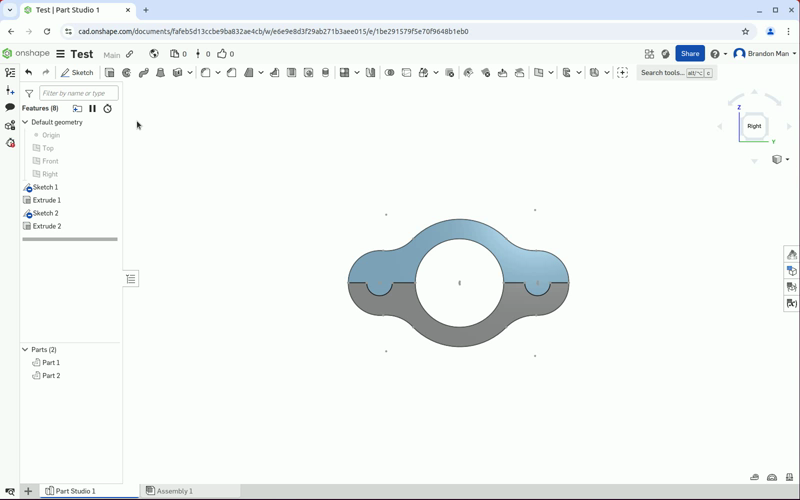
key(right, 2)
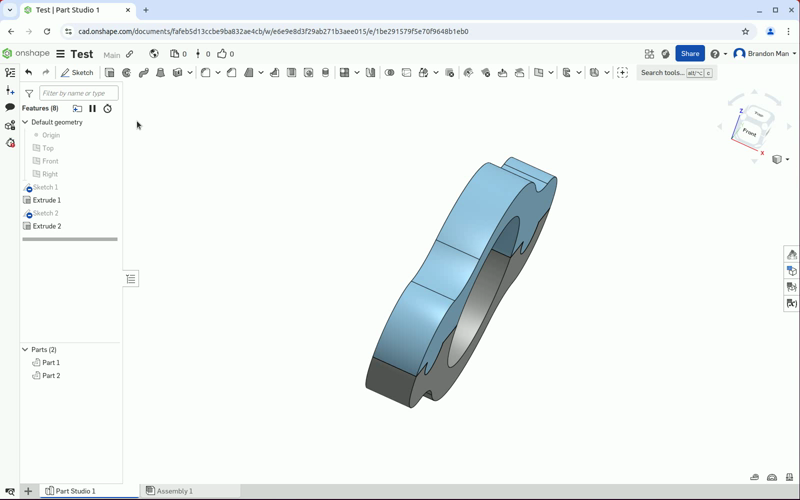
key(down, 2)
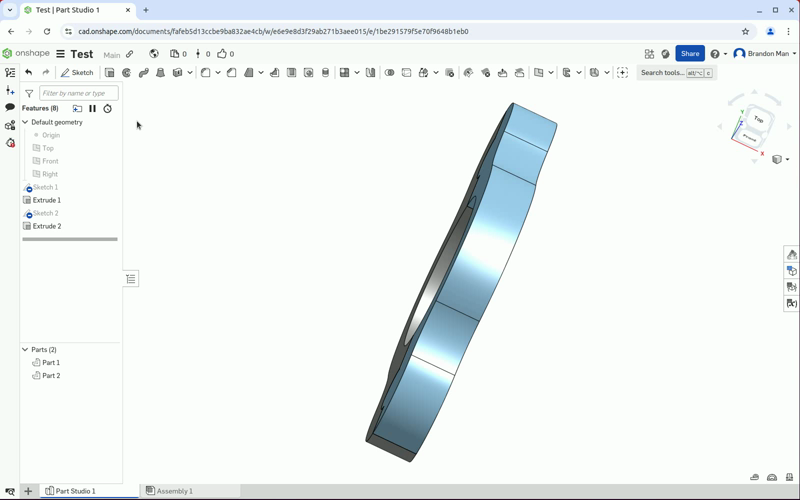
key(up, 2)
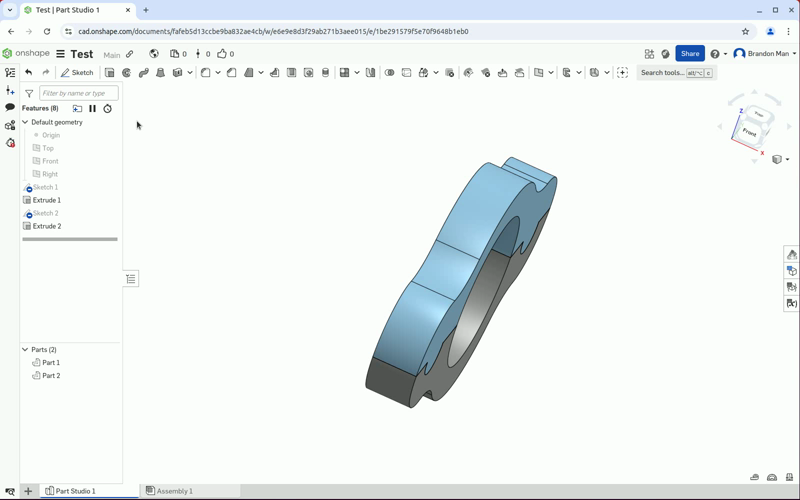
key(left, 2)
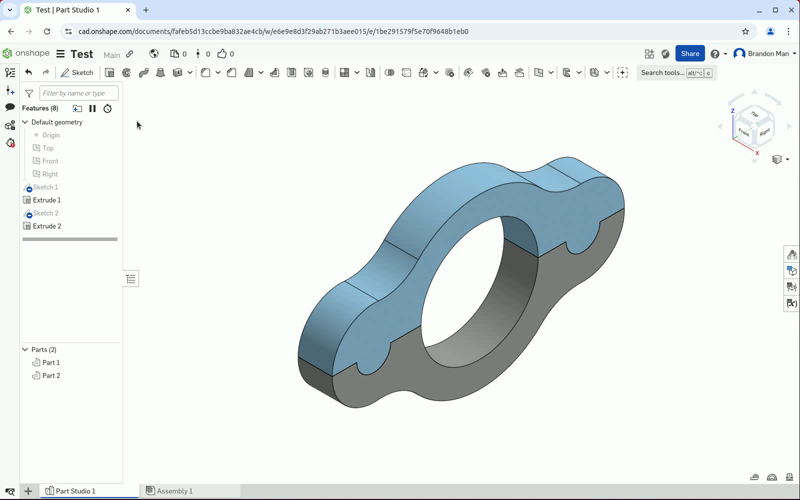
mouse_move(73, 189)
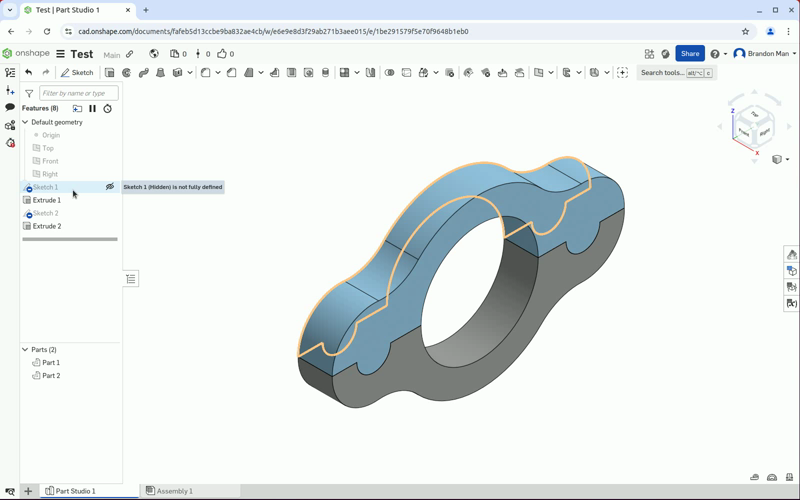
click(73, 189)